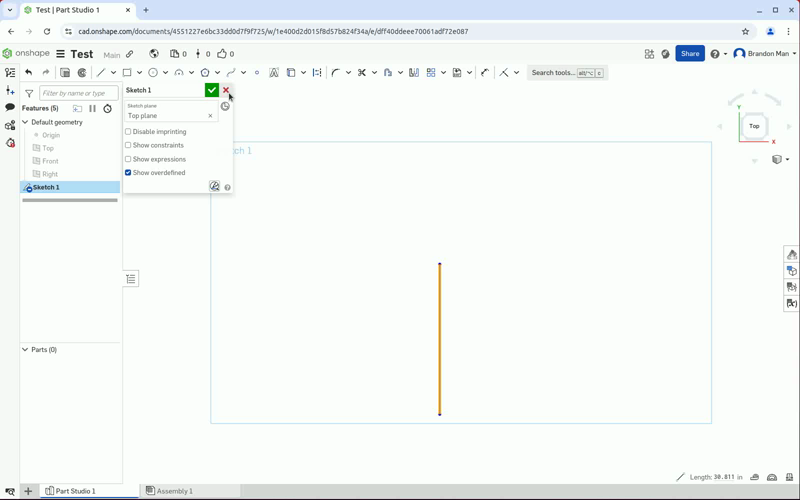
key(shift+h)
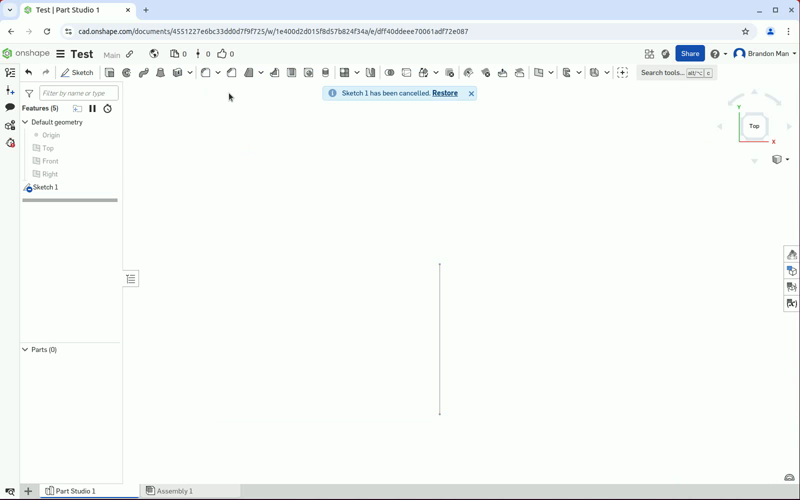
key(shift+s)
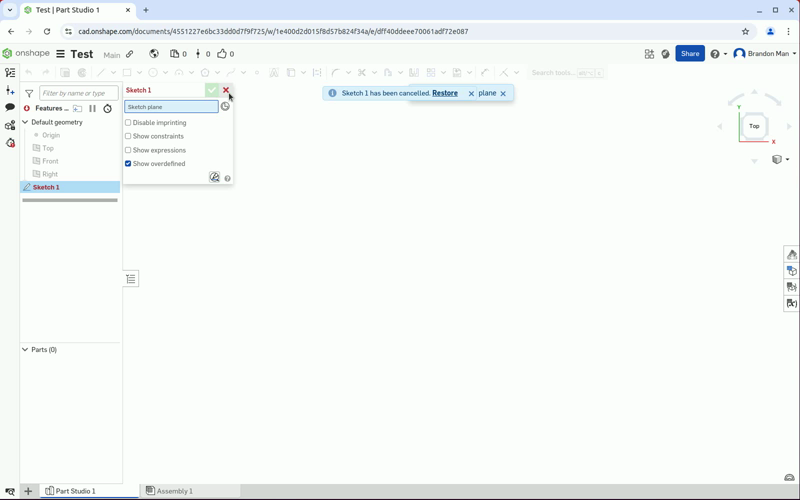
mouse_move(73, 150)
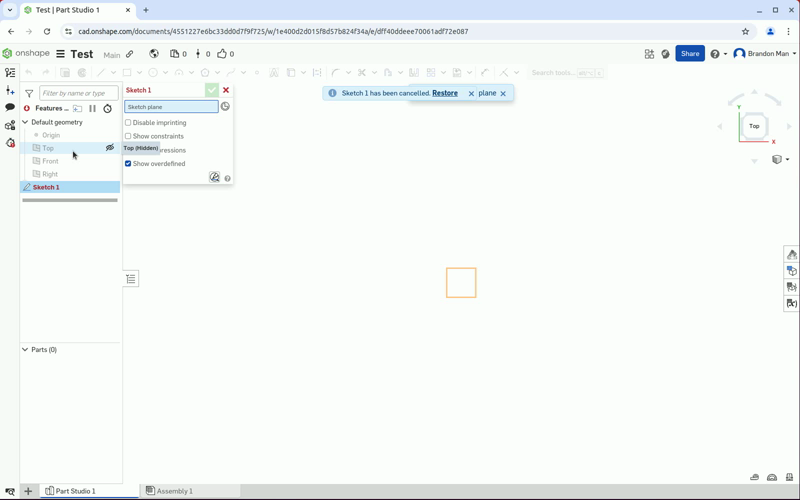
click(73, 150)
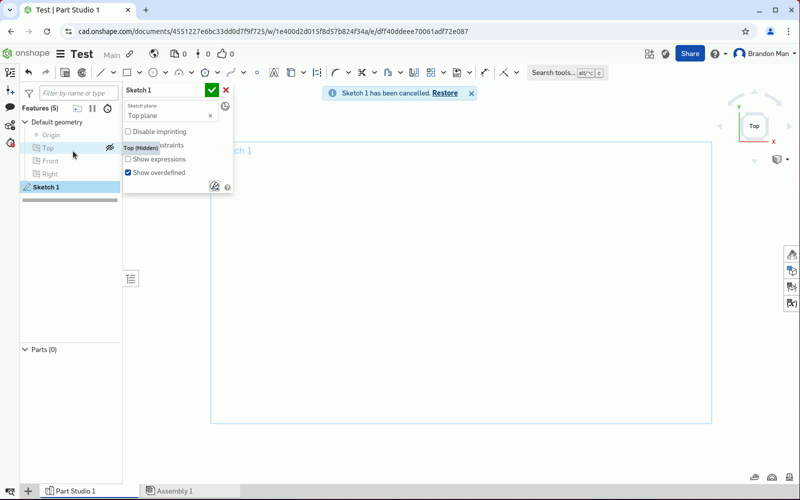
mouse_move(73, 352)
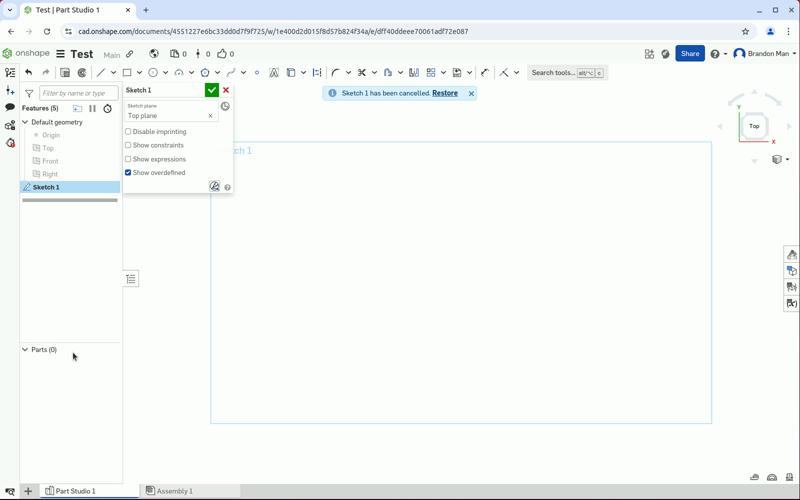
key(y)
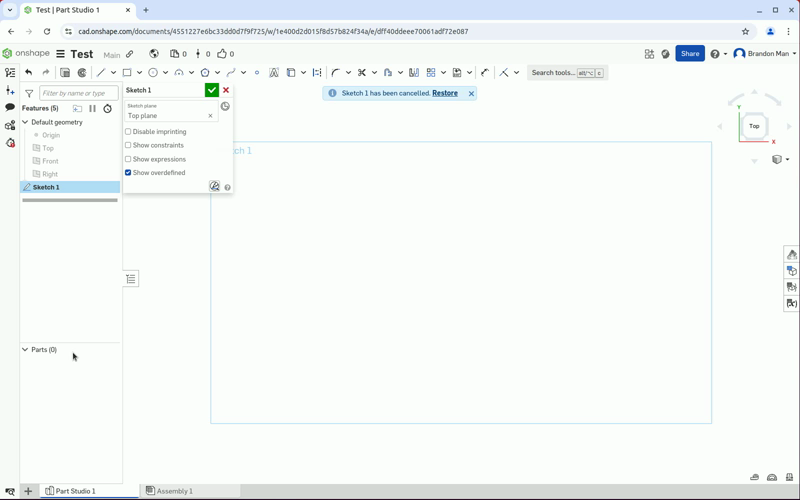
key(c)
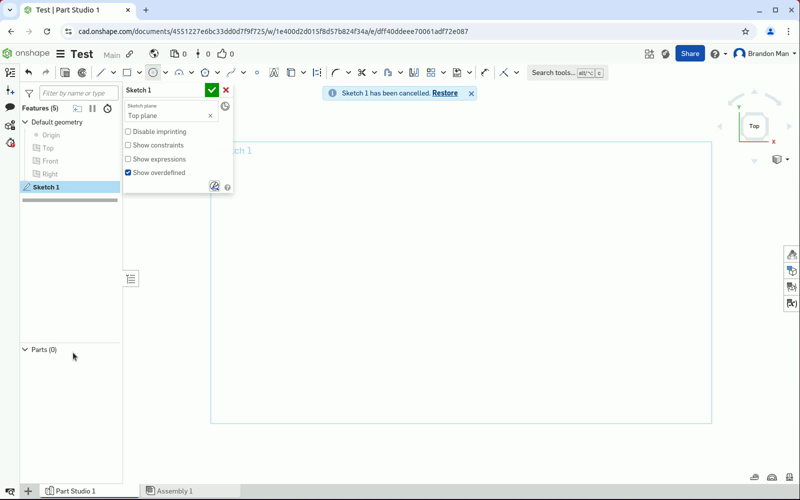
key_down(shift)
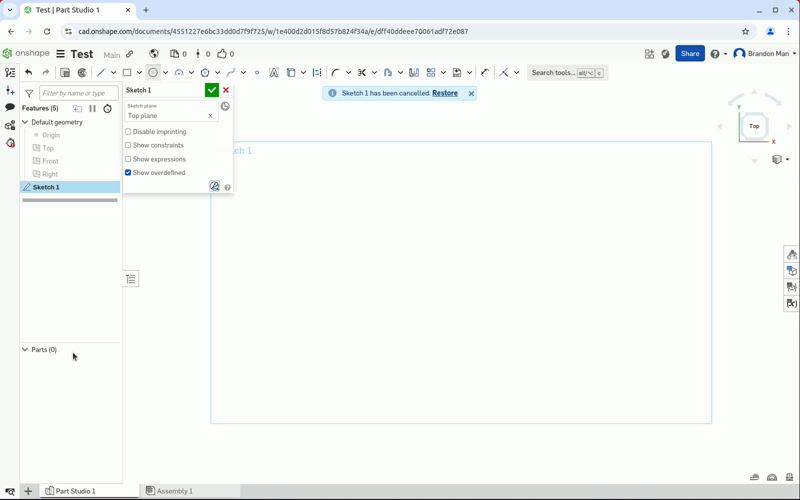
mouse_move(461, 282)
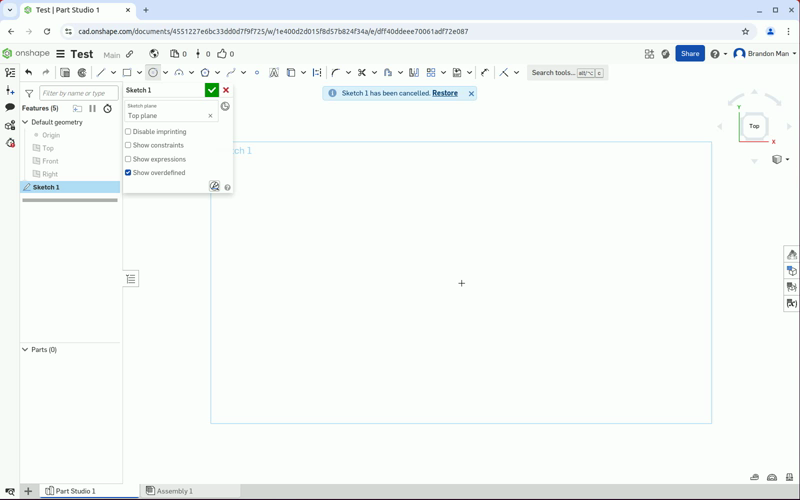
click(461, 282)
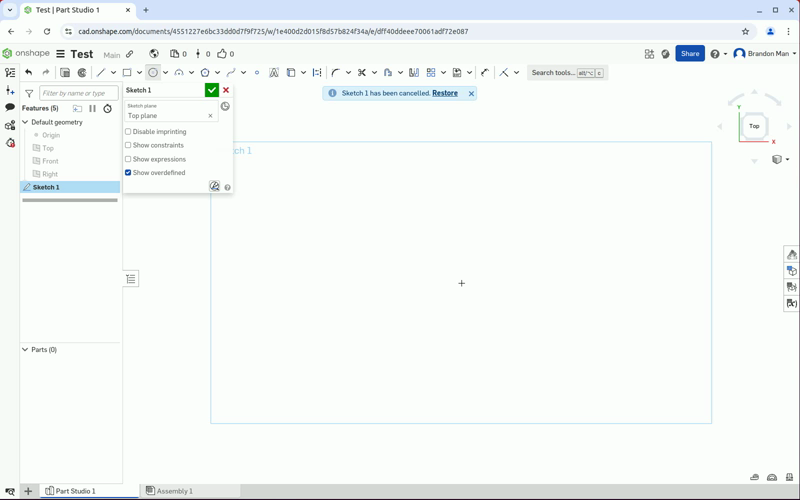
key_up(shift)
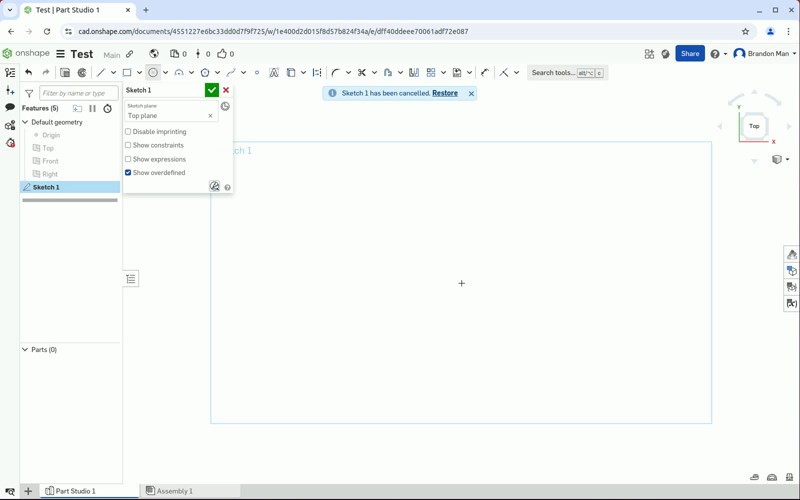
mouse_move(482, 282)
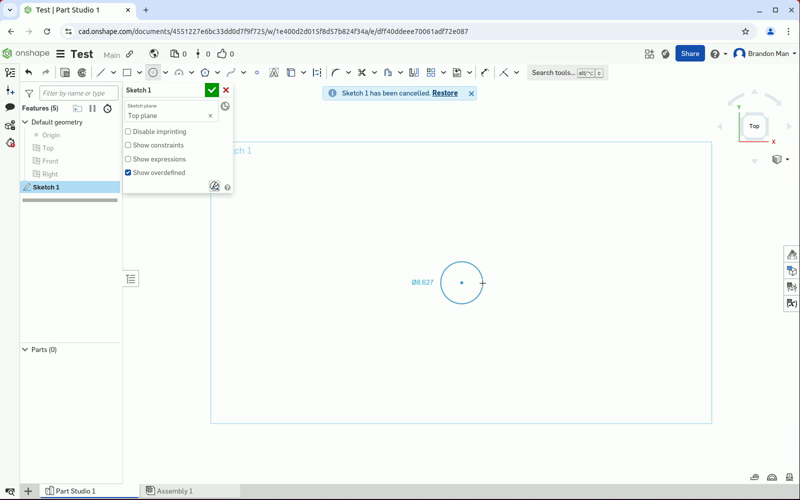
click(482, 282)
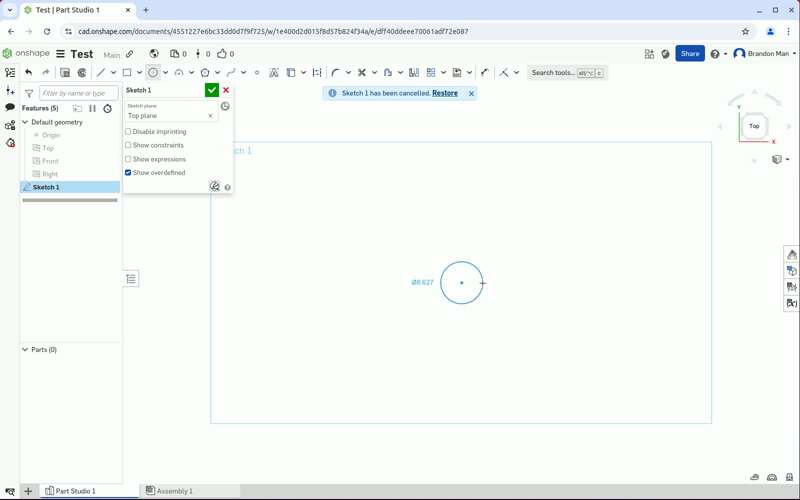
key(esc)
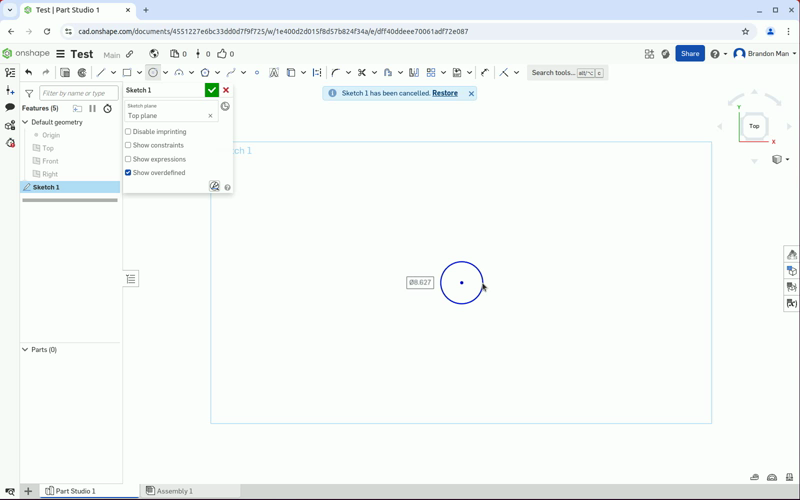
key(c)
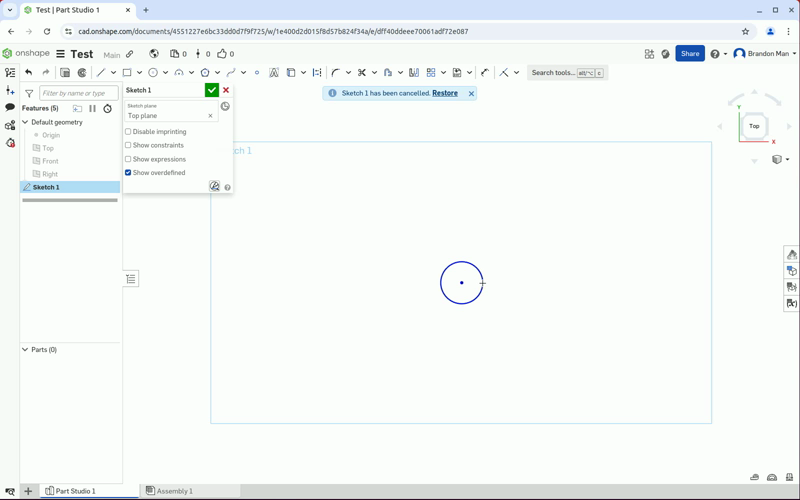
key_down(shift)
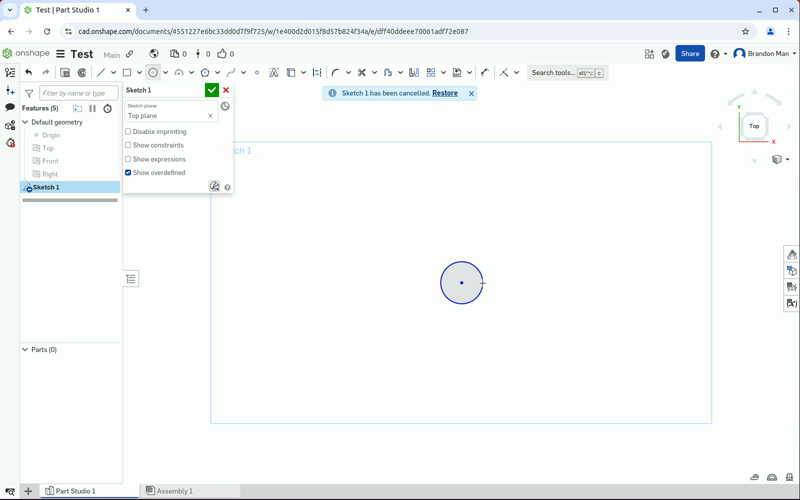
mouse_move(461, 282)
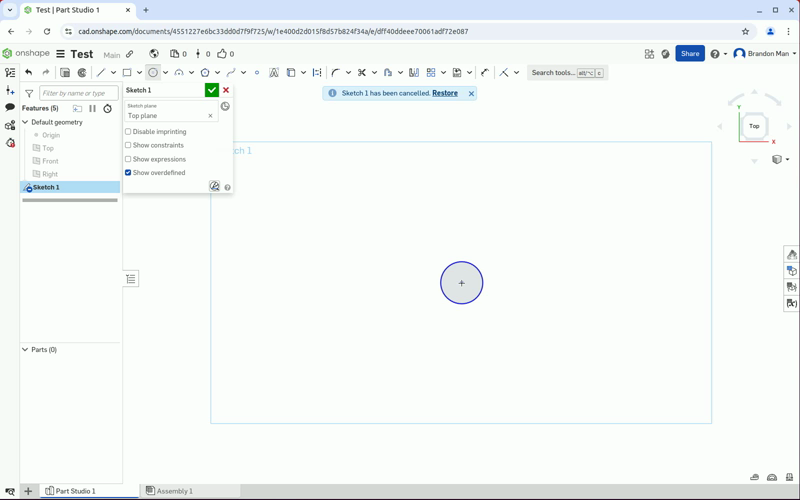
click(461, 282)
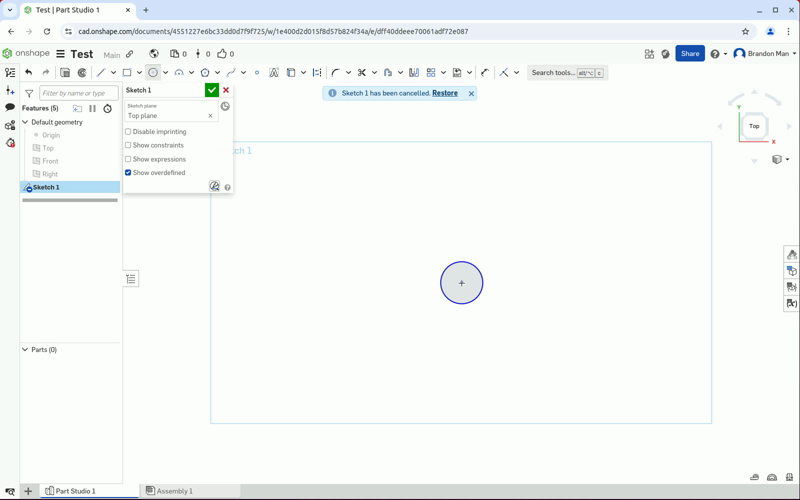
key_up(shift)
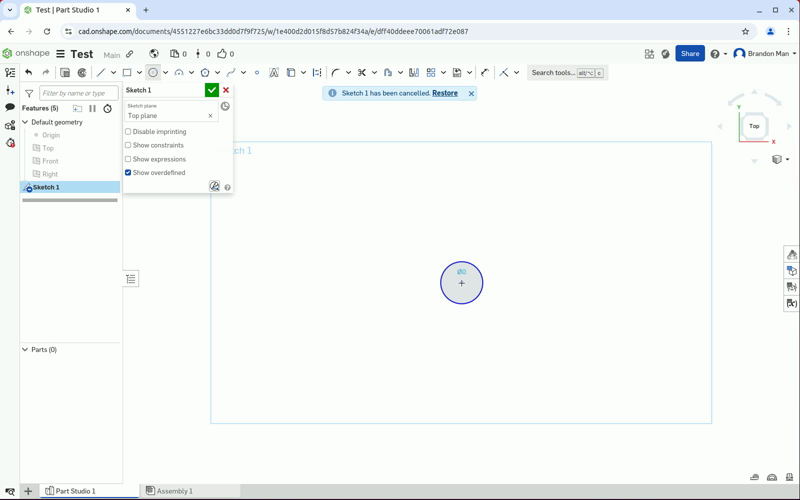
mouse_move(477, 282)
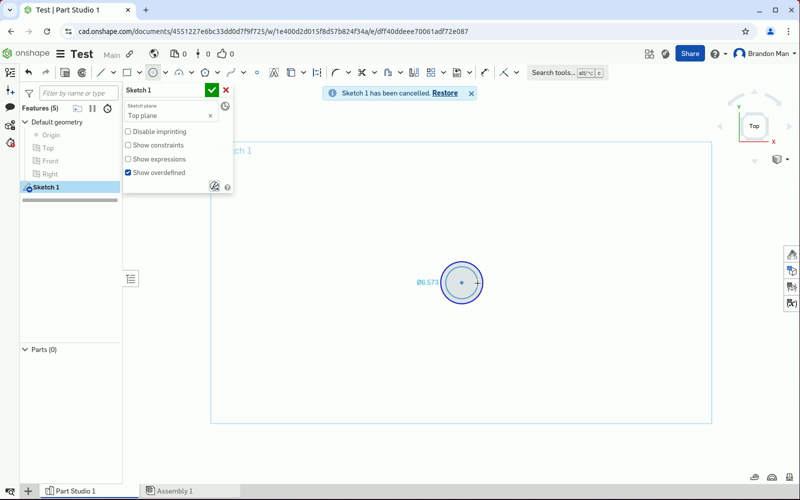
click(477, 282)
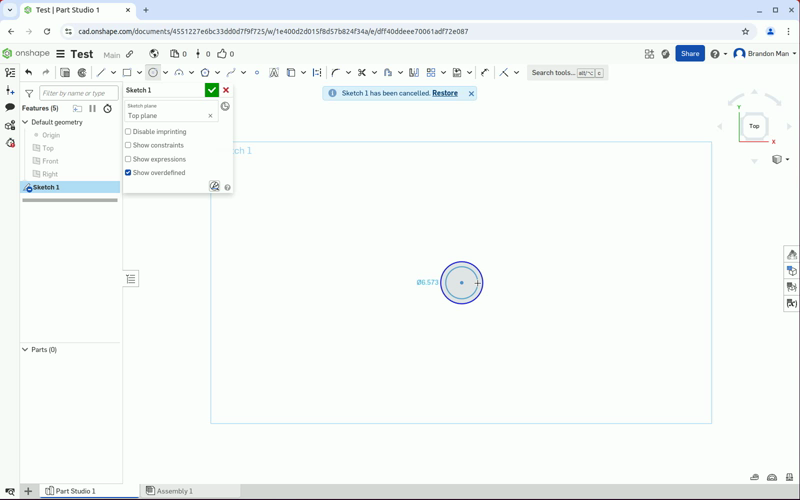
key(esc)
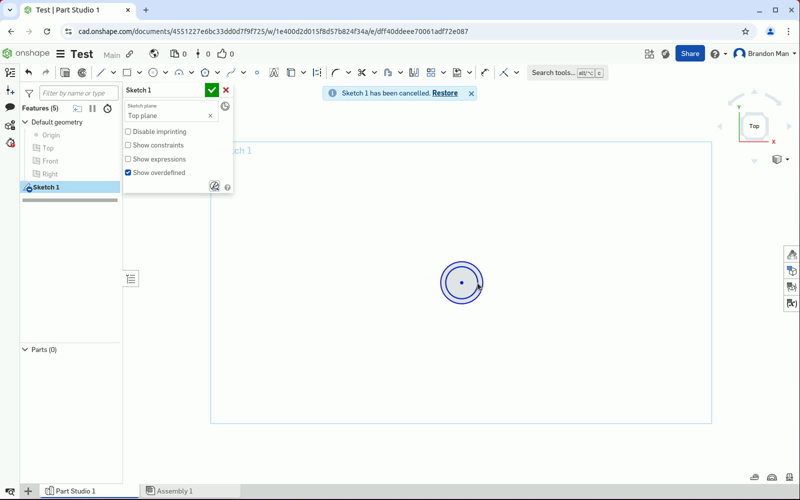
mouse_move(456, 299)
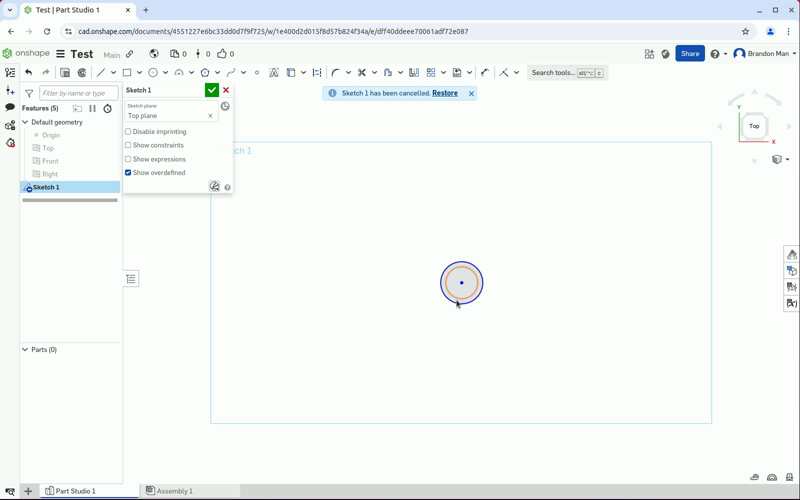
scroll(6)
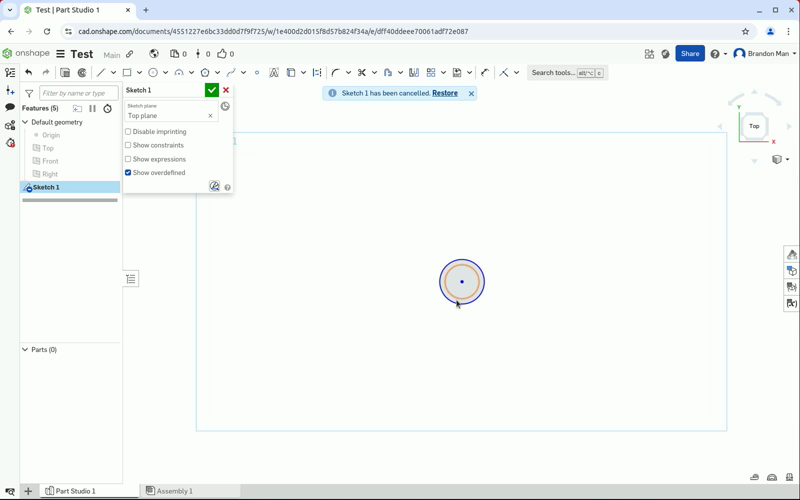
scroll(6)
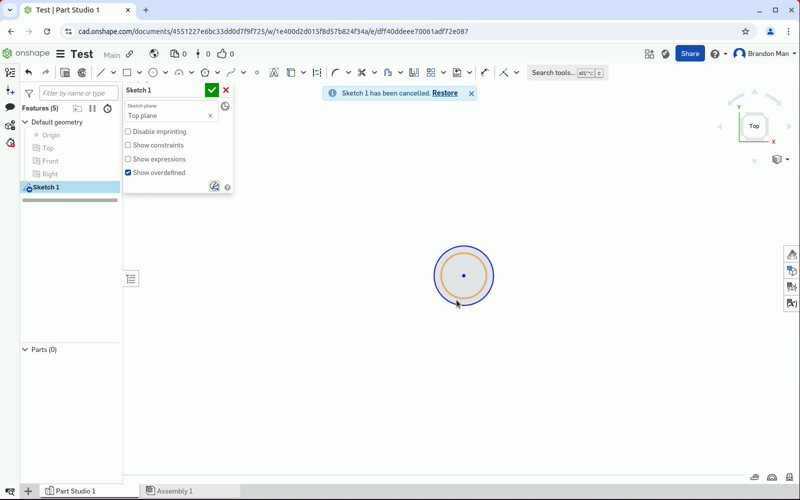
scroll(6)
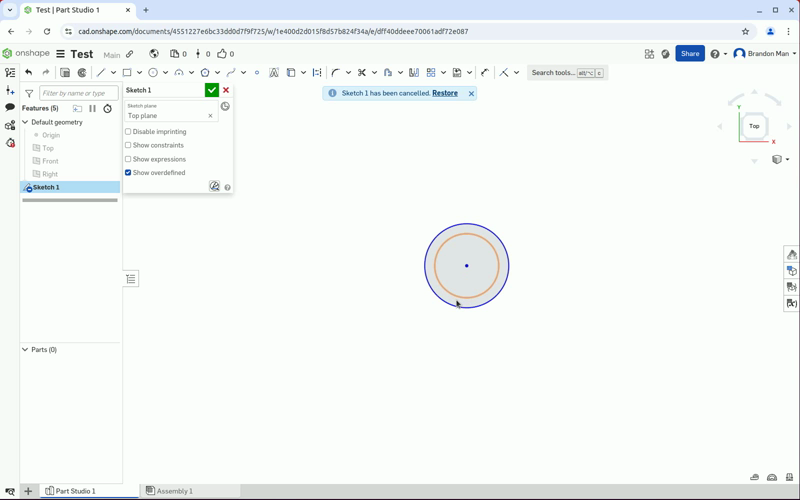
scroll(6)
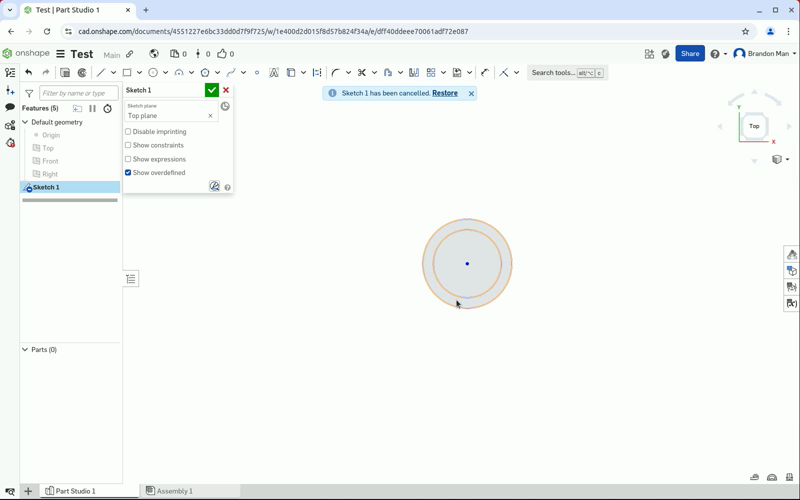
scroll(6)
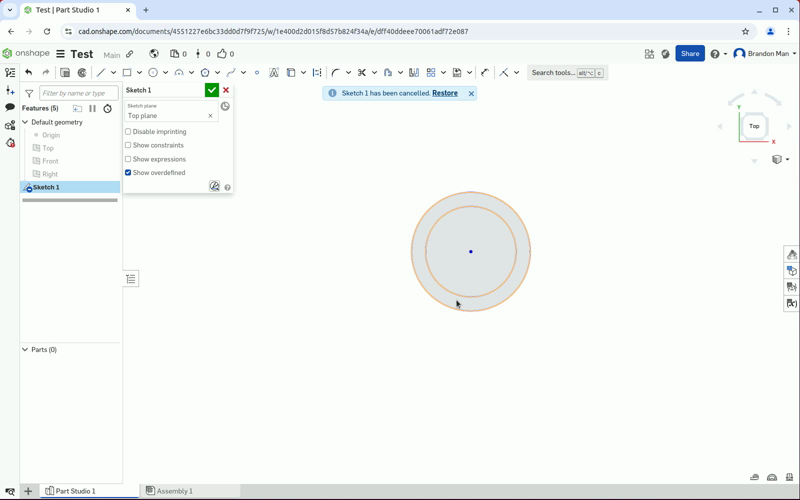
scroll(6)
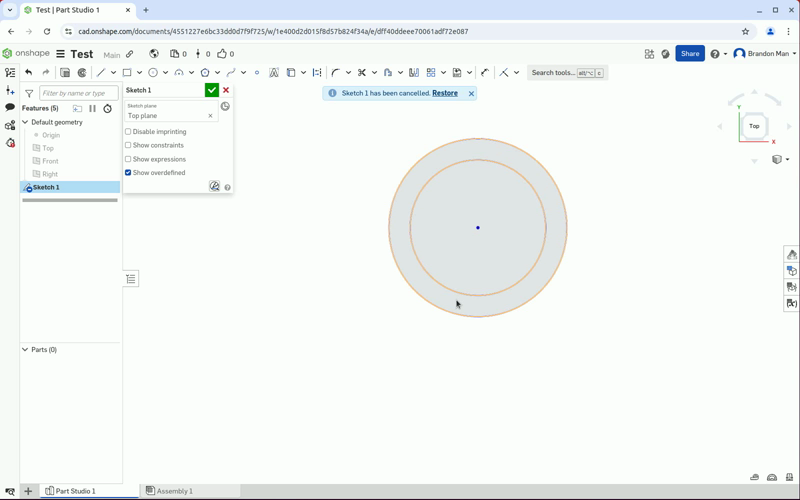
scroll(6)
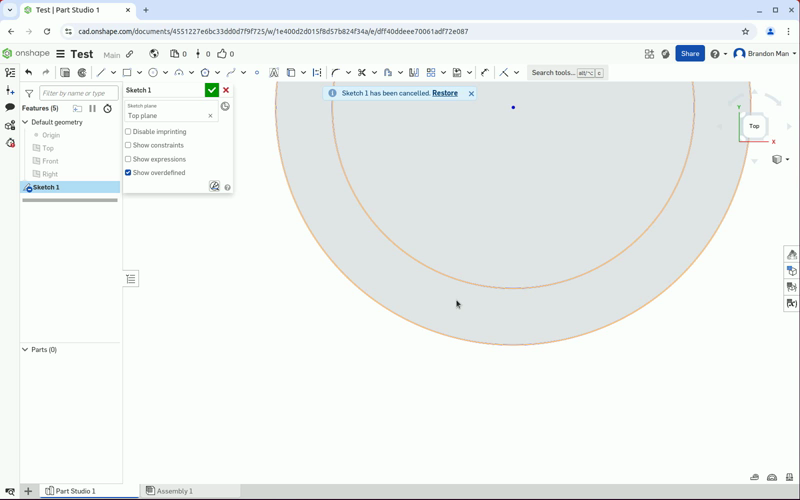
click(456, 299)
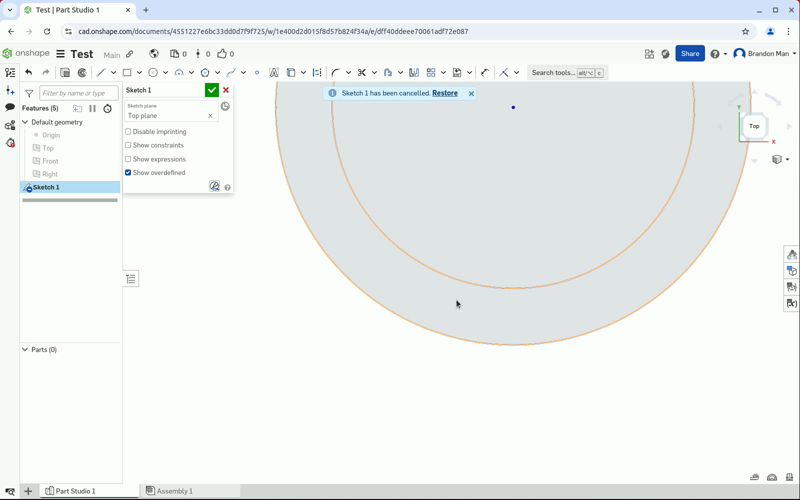
scroll(-6)
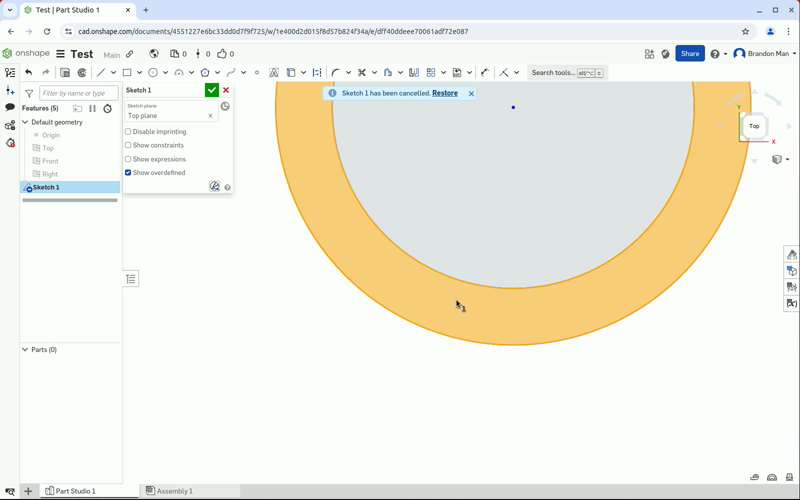
scroll(-6)
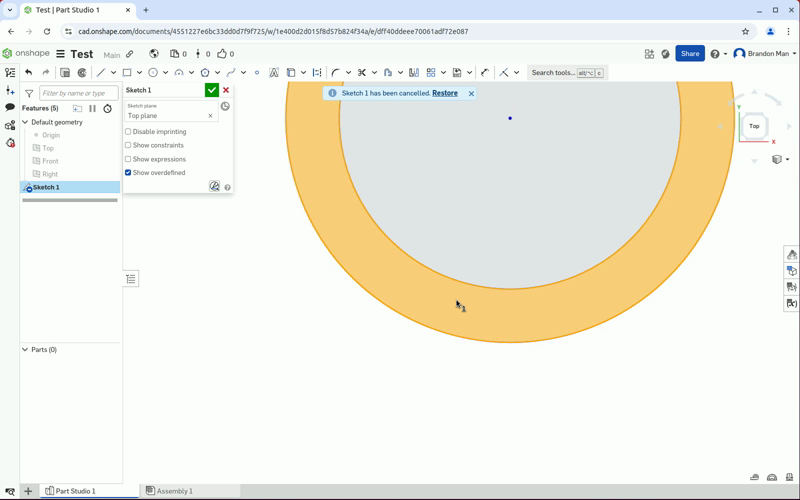
scroll(-6)
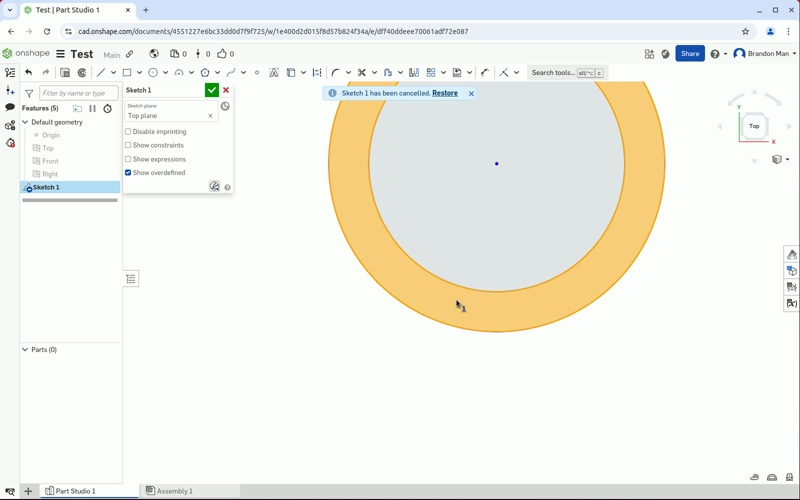
scroll(-6)
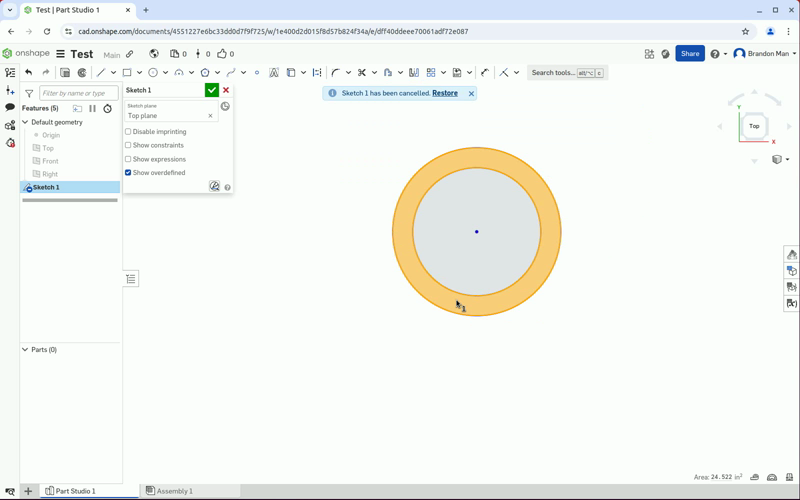
scroll(-6)
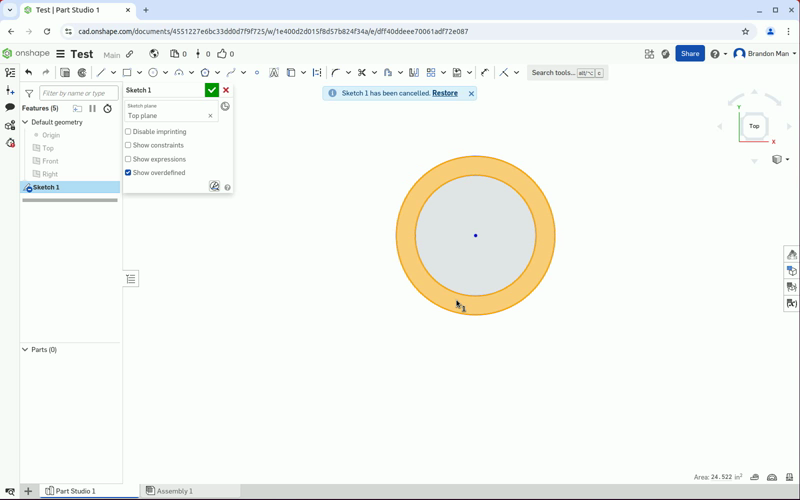
scroll(-6)
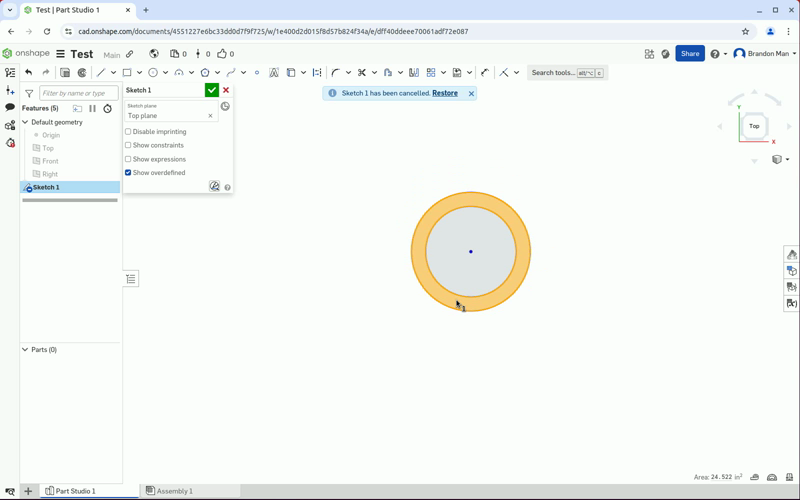
scroll(-6)
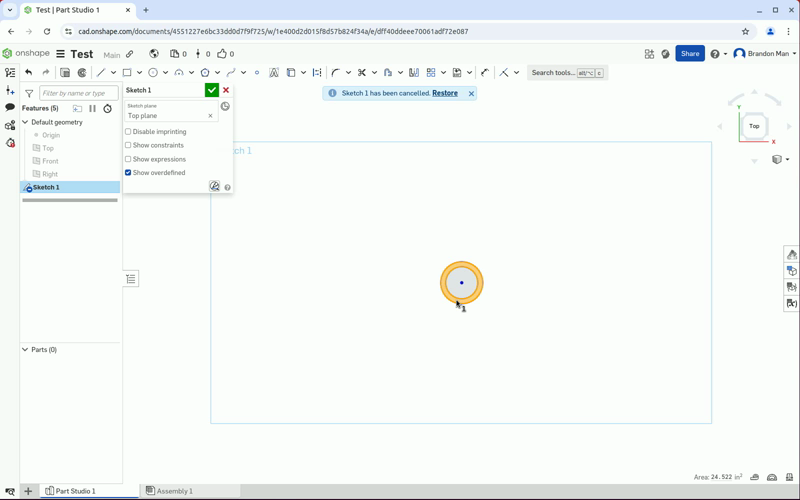
mouse_move(73, 352)
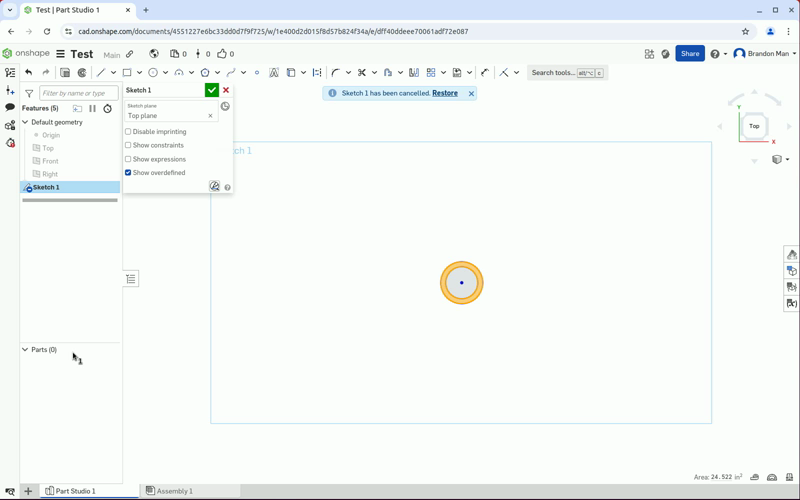
key(shift+y)
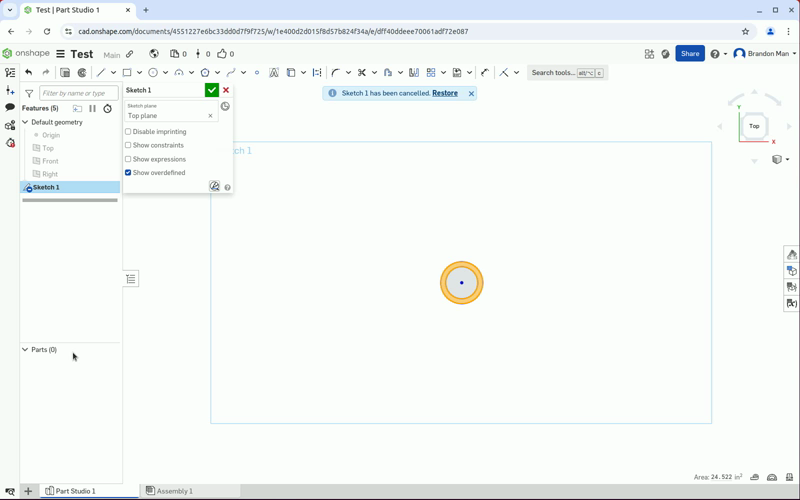
key(shift+e)
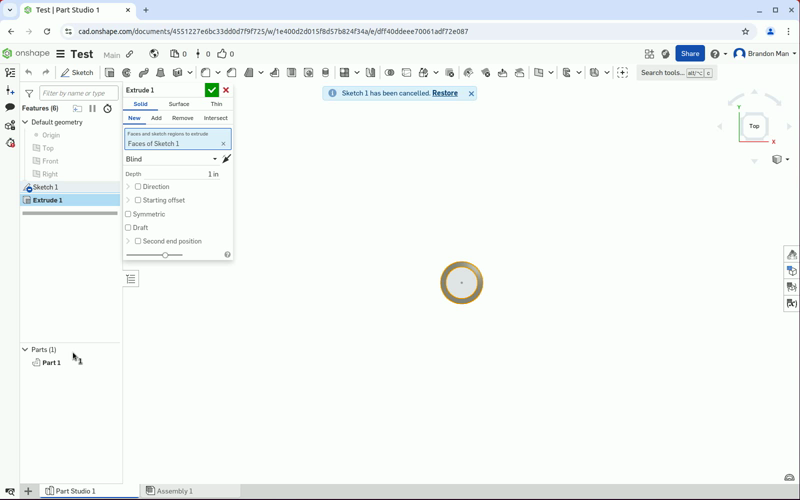
mouse_move(143, 106)
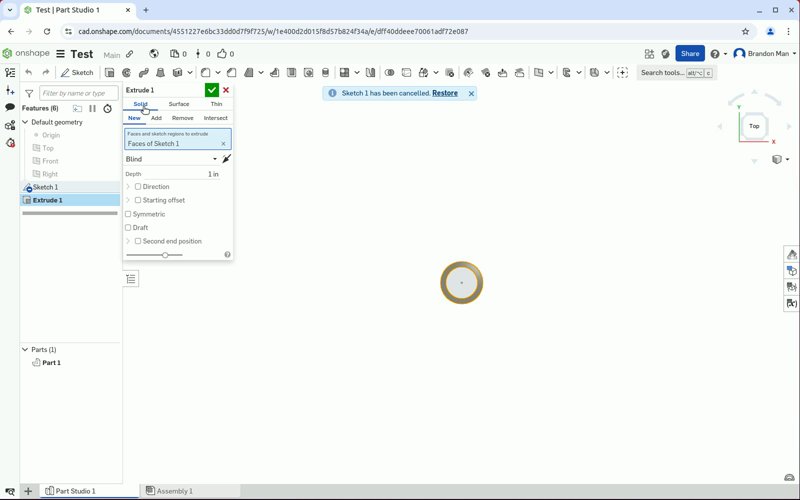
click(143, 106)
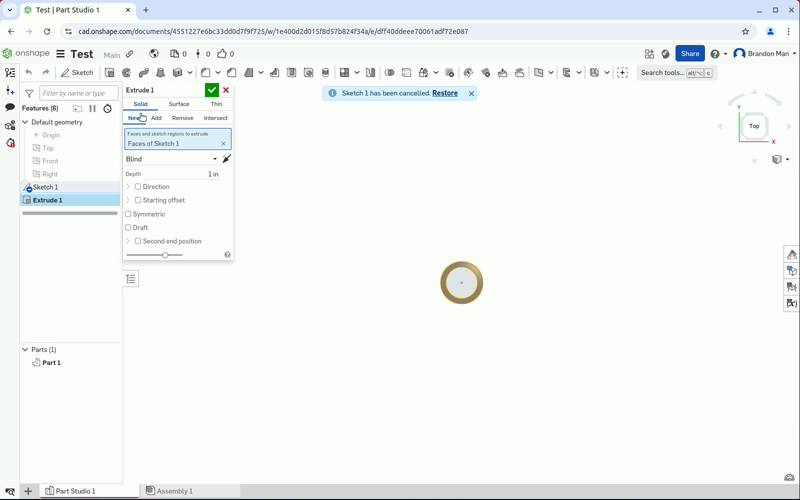
mouse_move(137, 120)
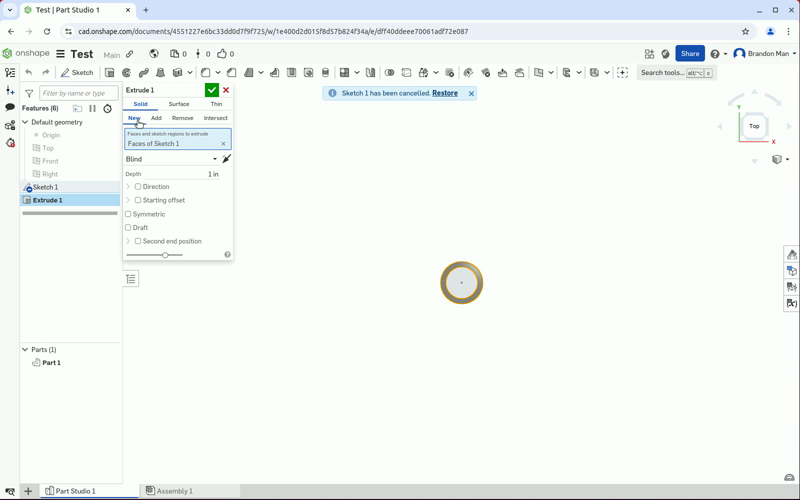
click(137, 120)
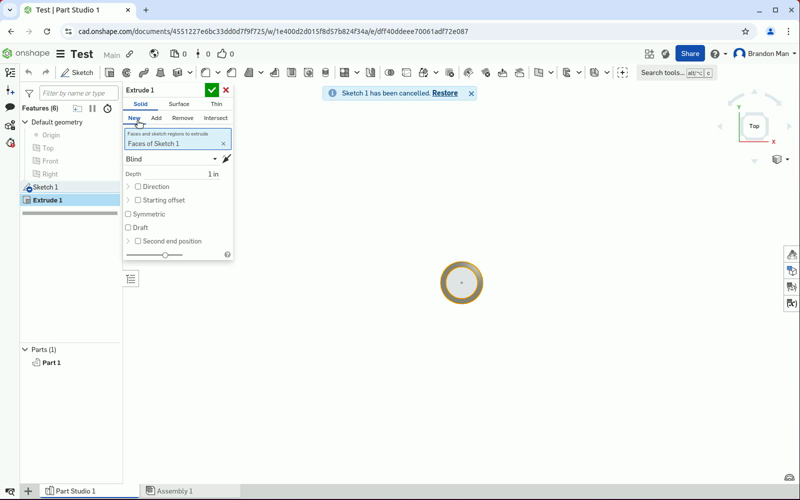
key(tab, 4)
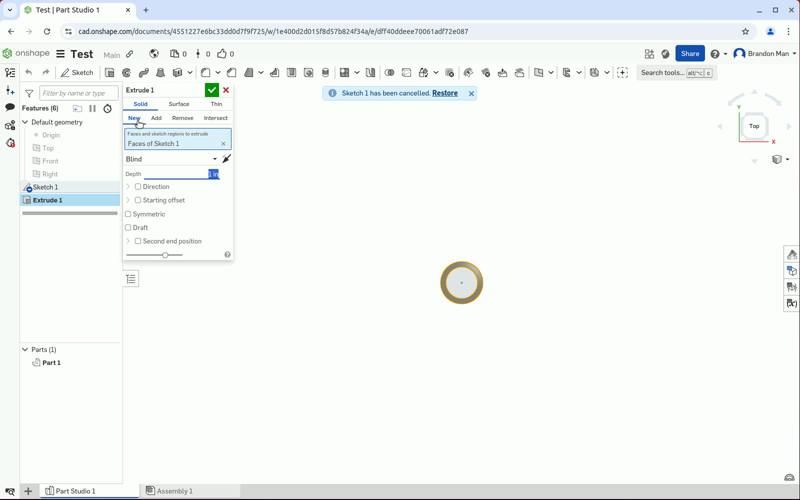
text(4.092)
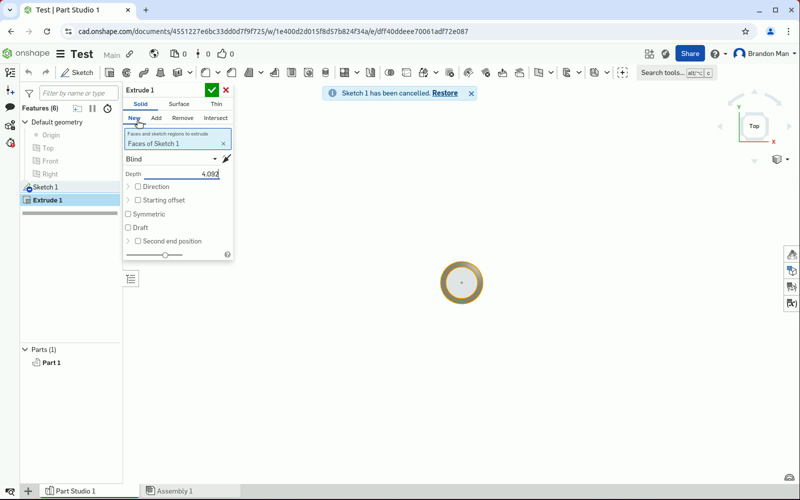
key(enter)
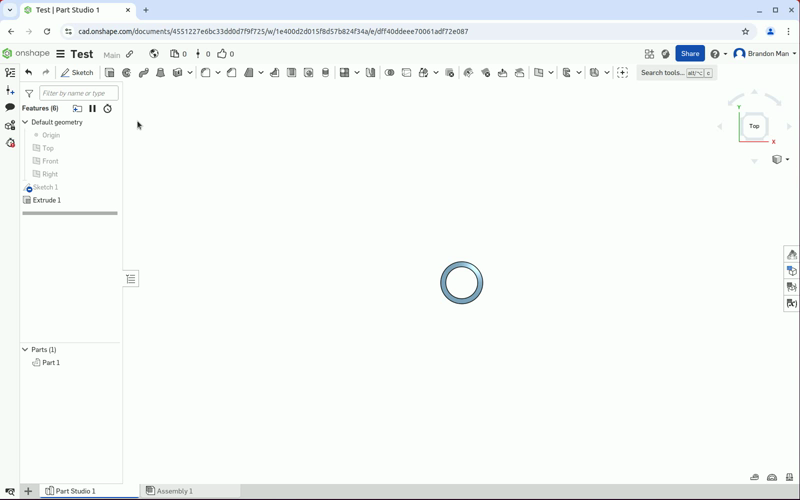
key(shift+h)
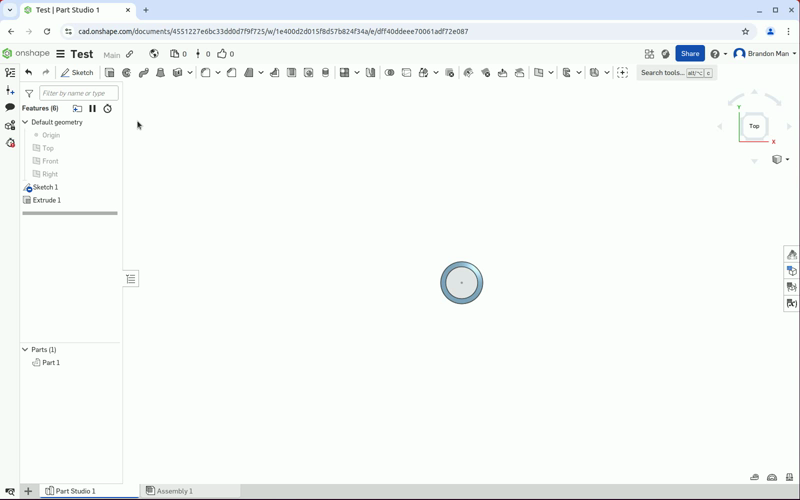
key(shift+h)
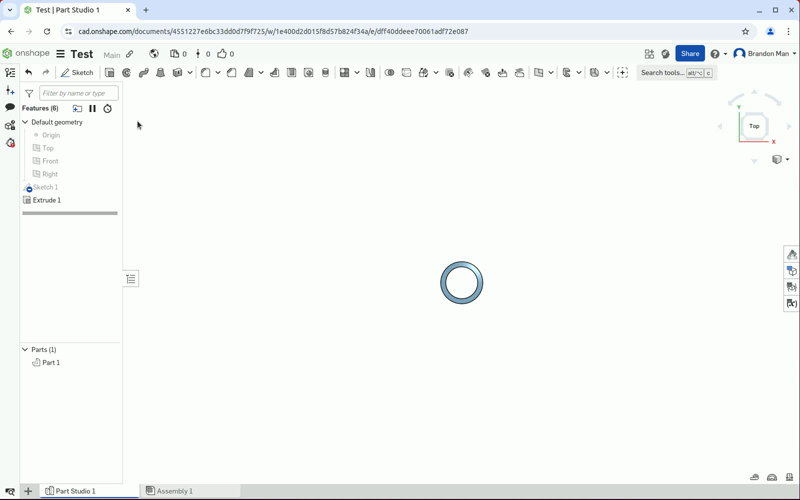
mouse_move(73, 189)
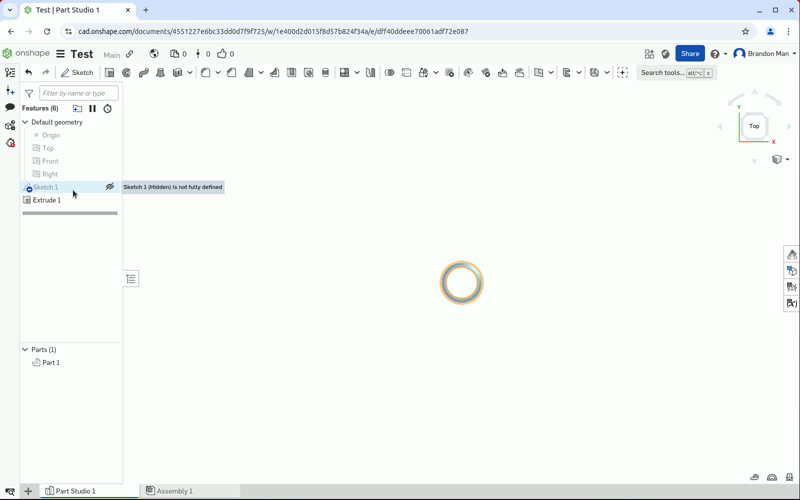
click(73, 189)
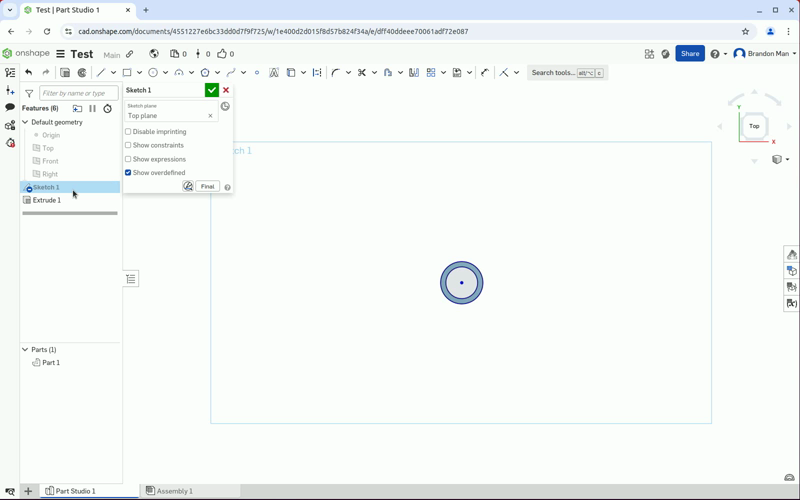
mouse_move(229, 92)
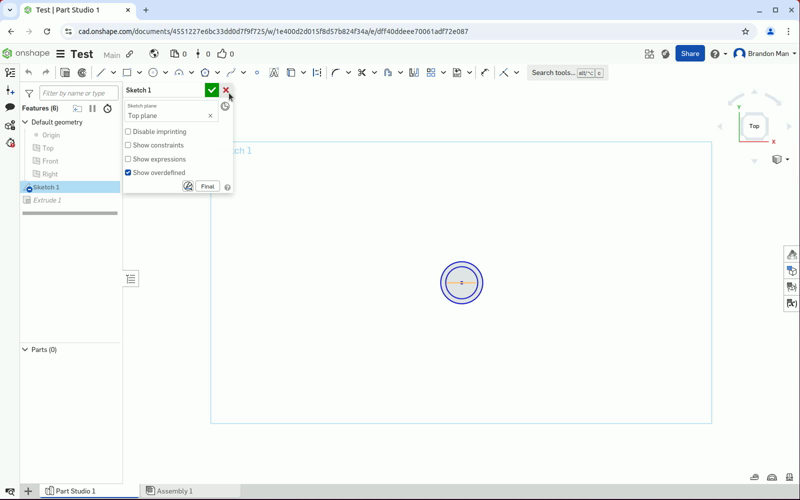
click(229, 92)
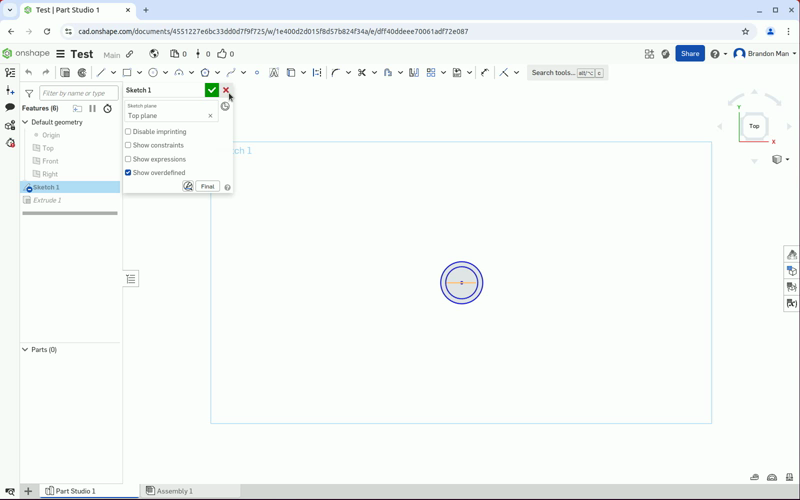
key(shift+s)
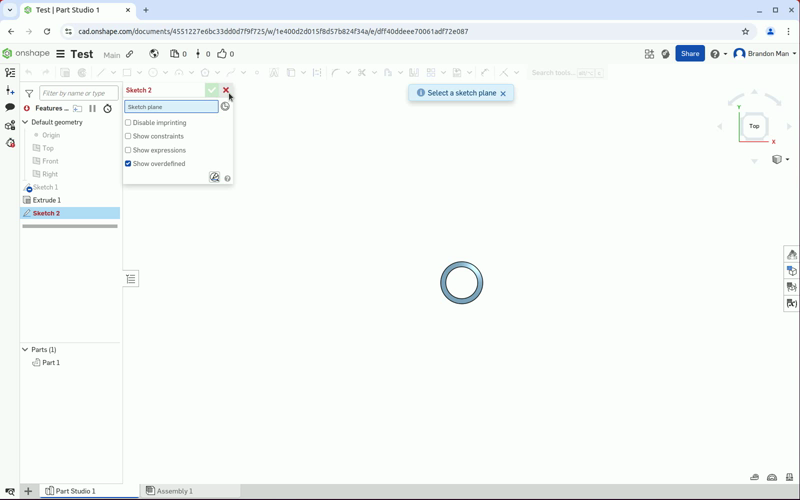
mouse_move(73, 150)
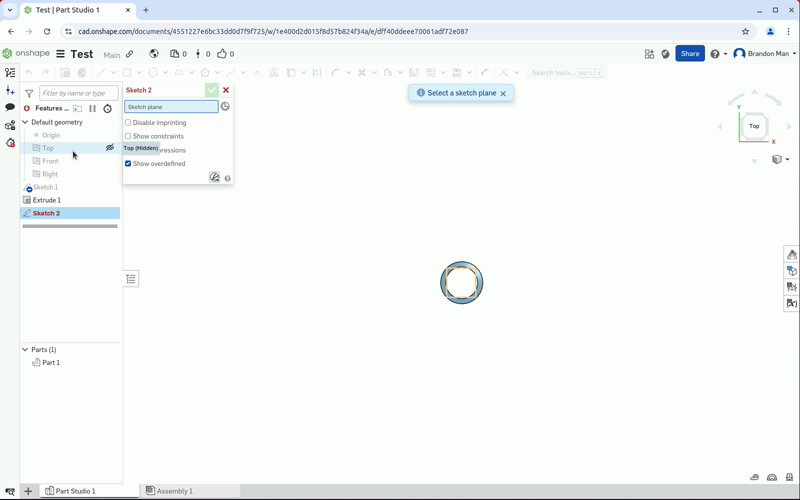
click(73, 150)
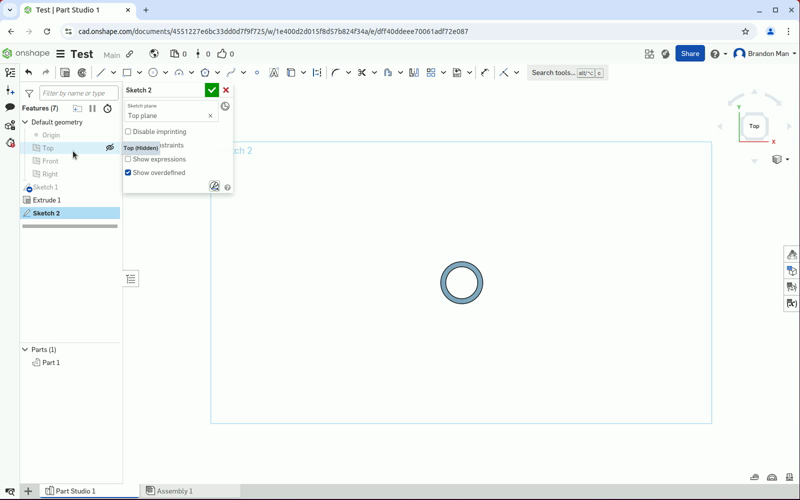
mouse_move(73, 352)
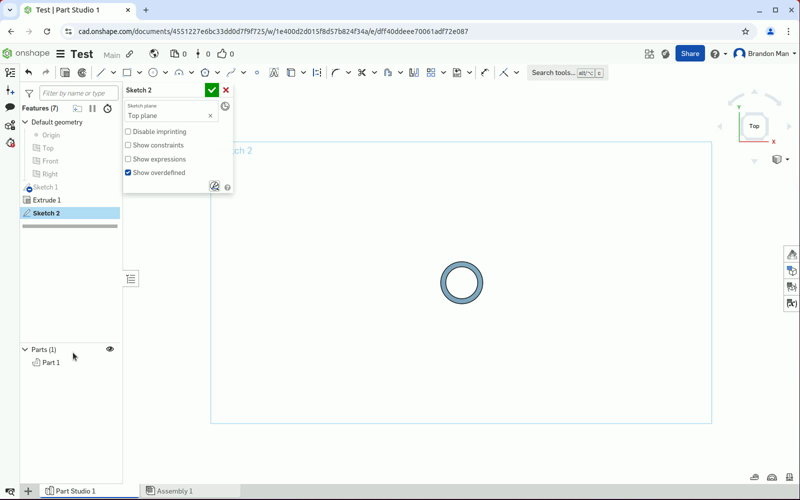
key(y)
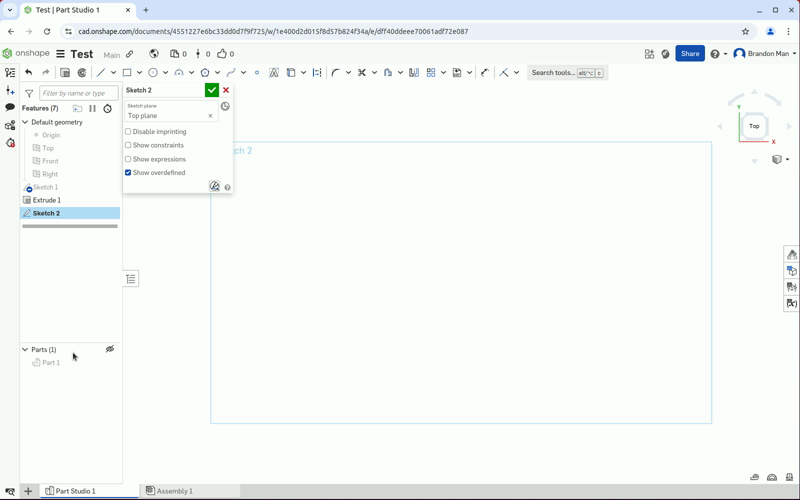
key(c)
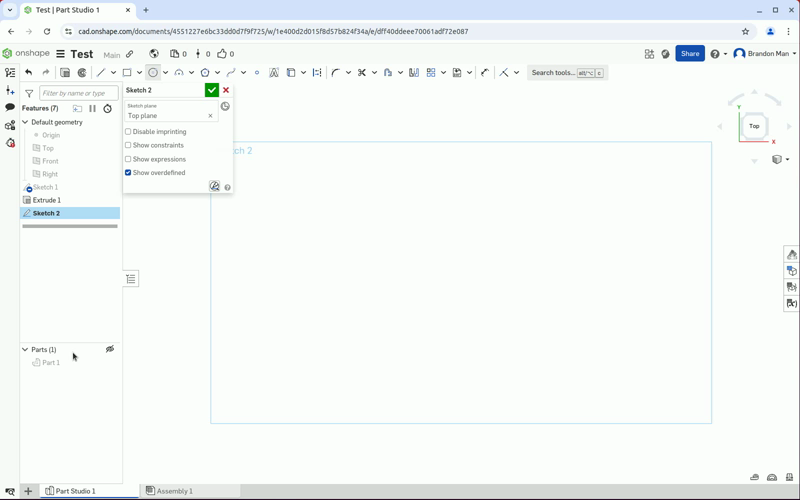
key_down(shift)
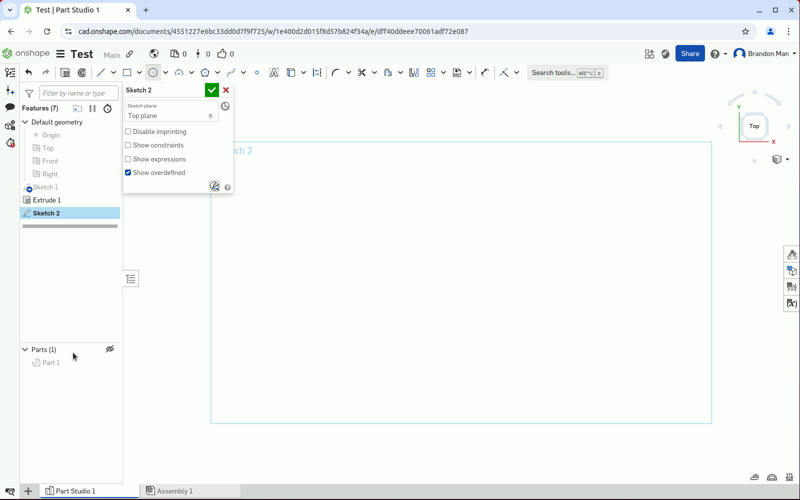
mouse_move(564, 282)
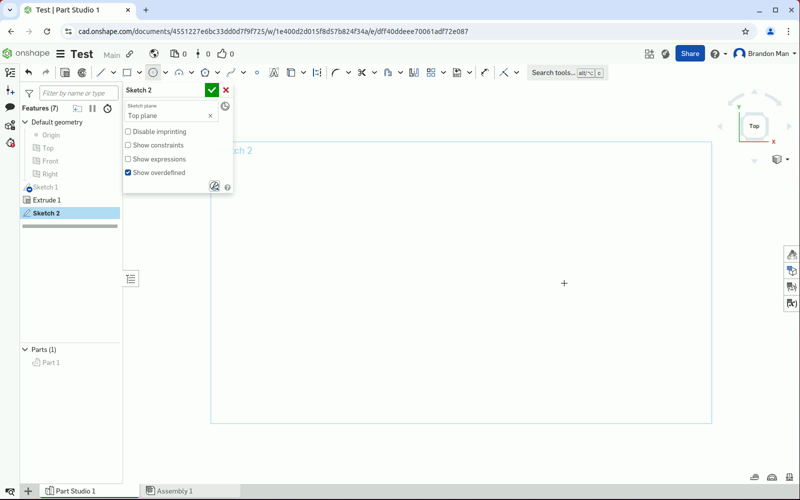
click(564, 282)
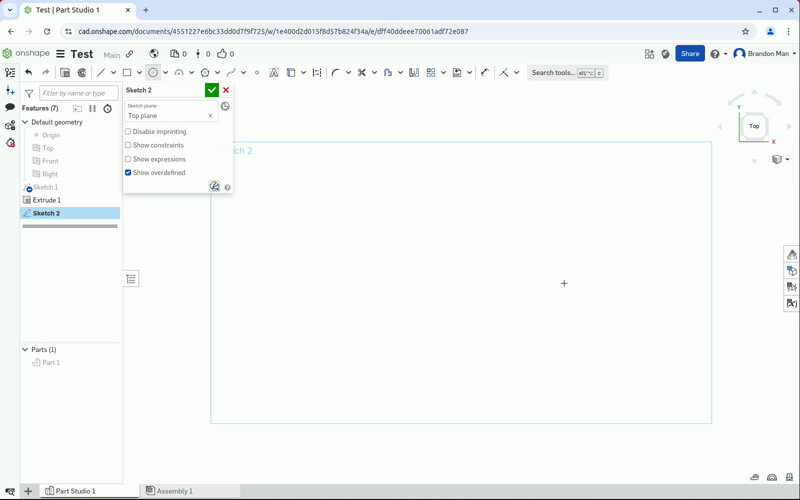
key_up(shift)
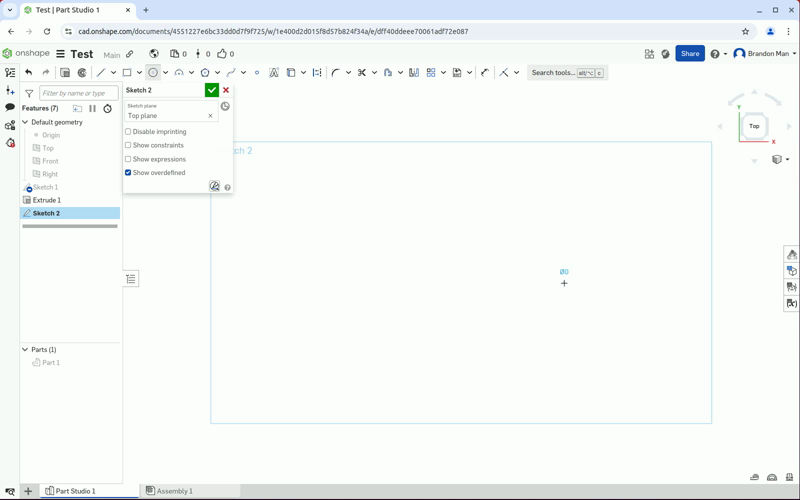
mouse_move(574, 282)
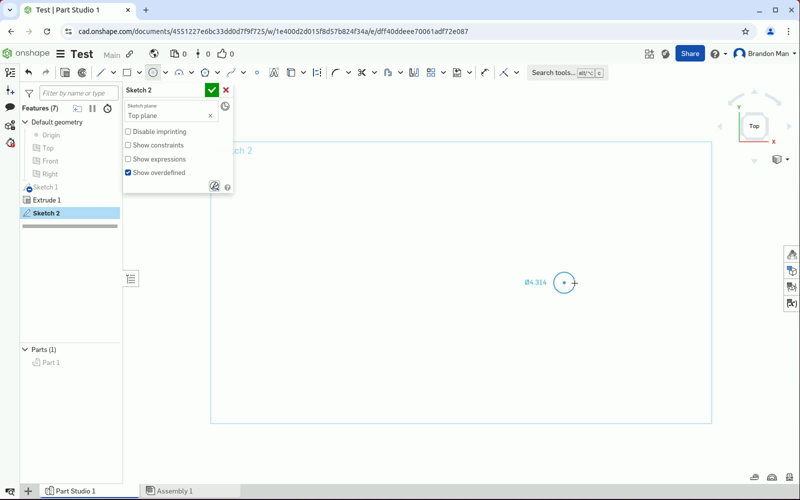
click(574, 282)
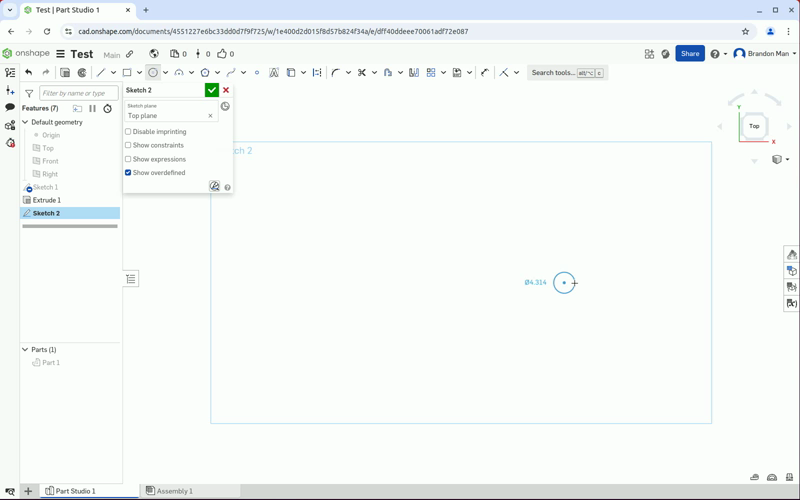
key(esc)
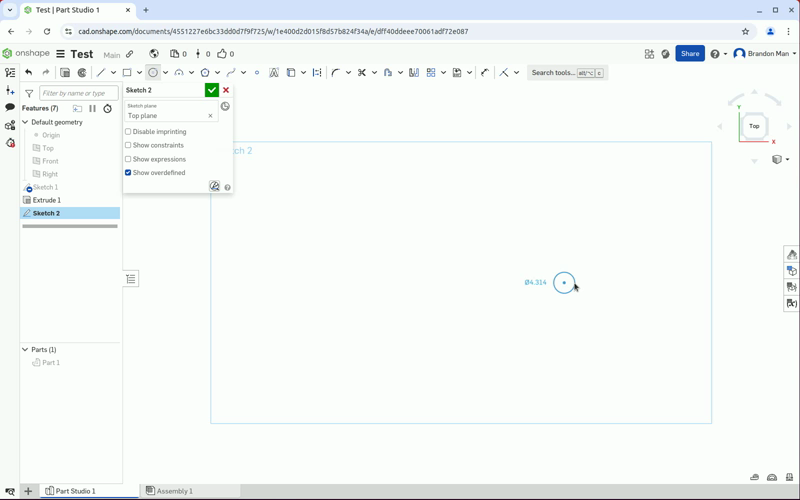
key(c)
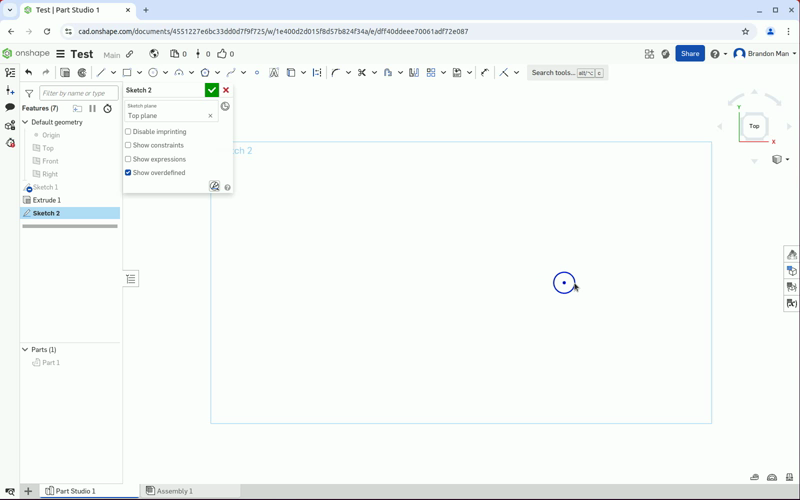
key_down(shift)
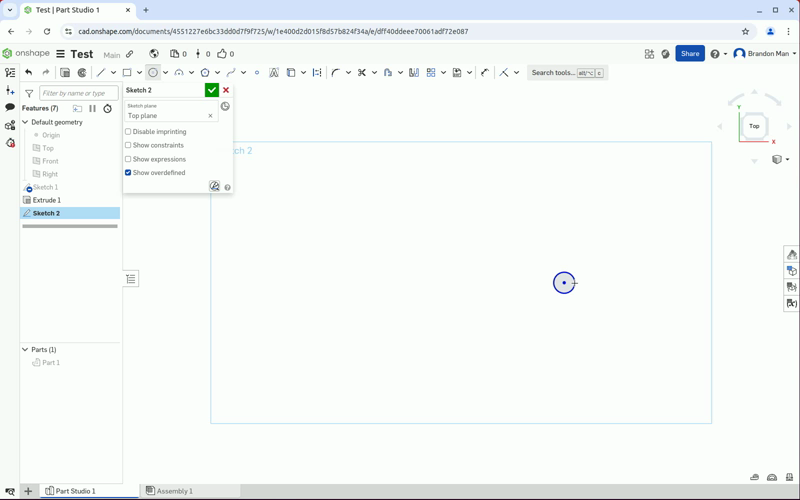
mouse_move(564, 282)
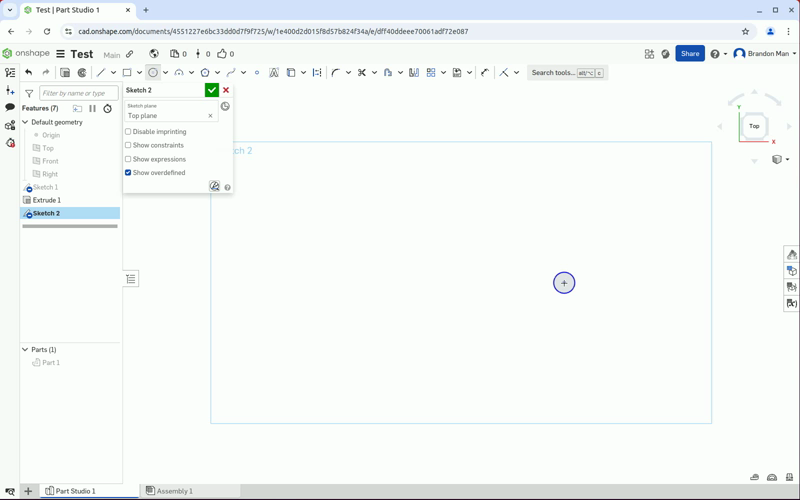
click(564, 282)
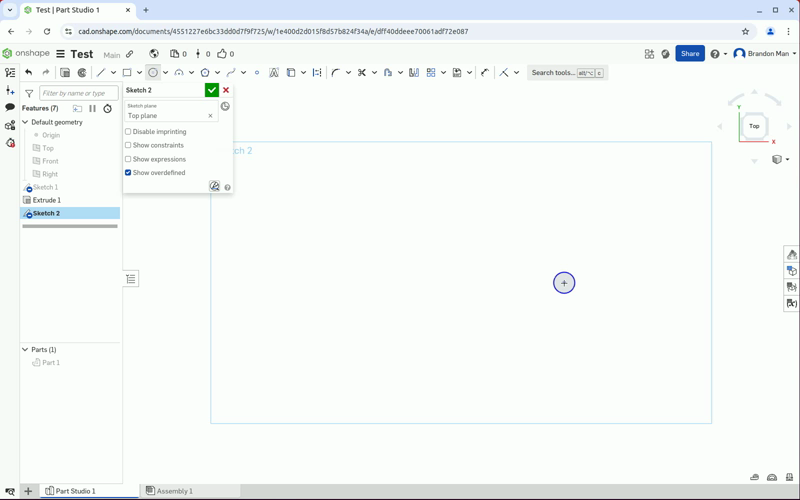
key_up(shift)
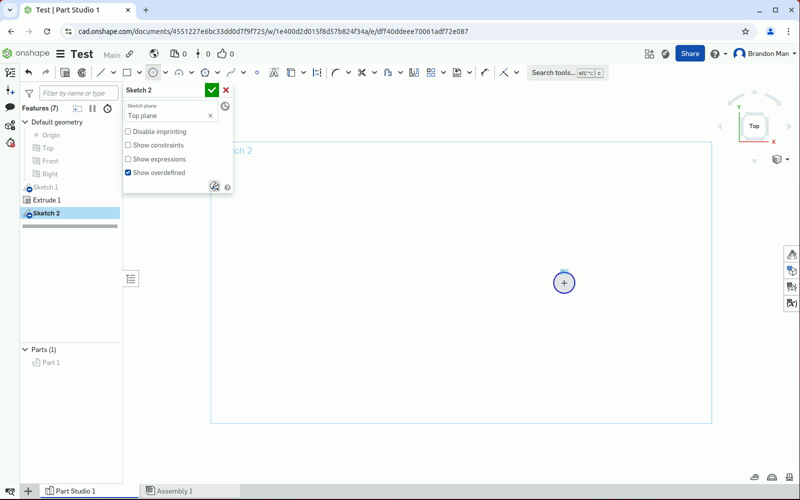
mouse_move(569, 282)
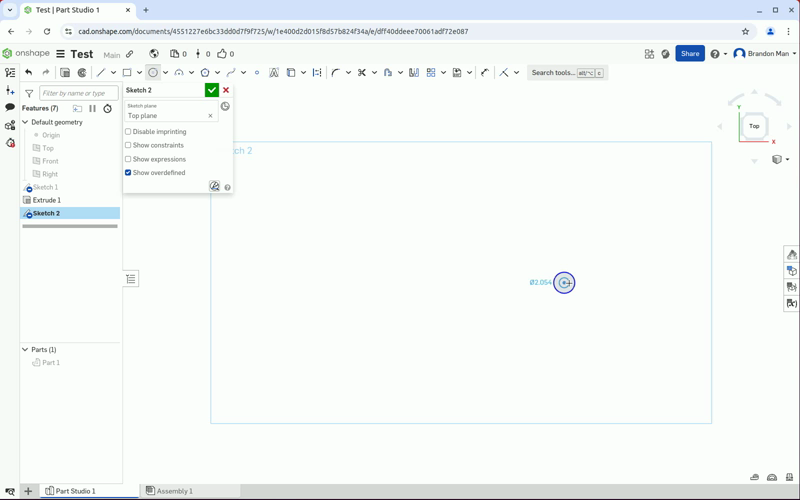
click(569, 282)
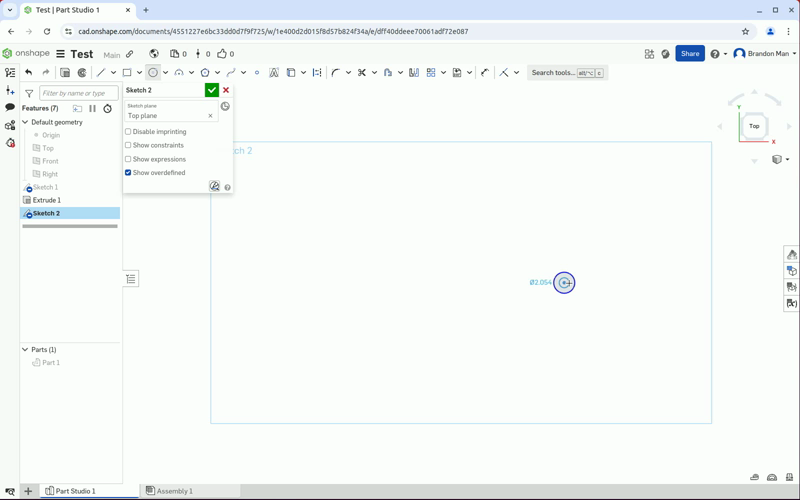
key(esc)
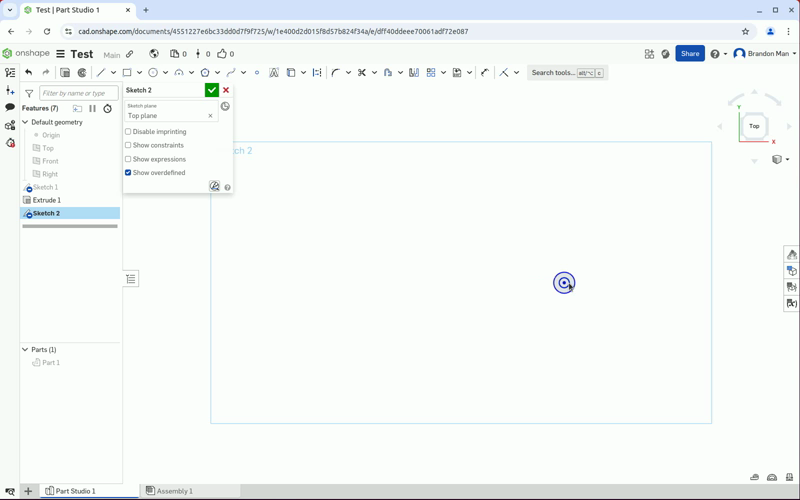
mouse_move(559, 288)
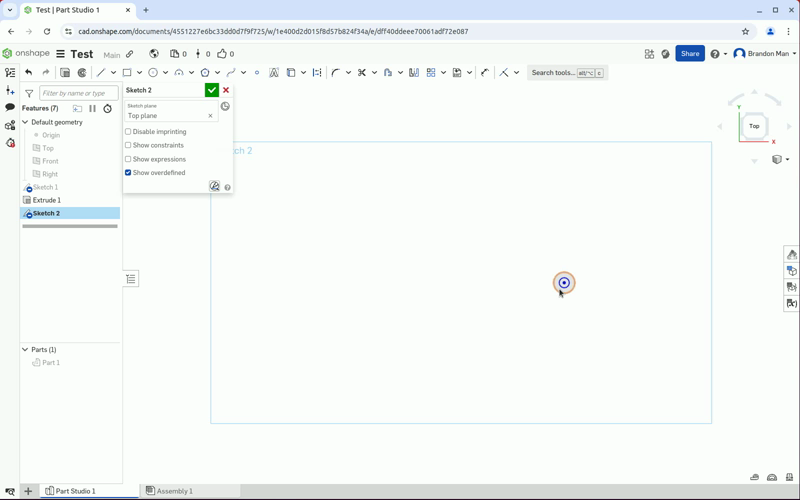
scroll(6)
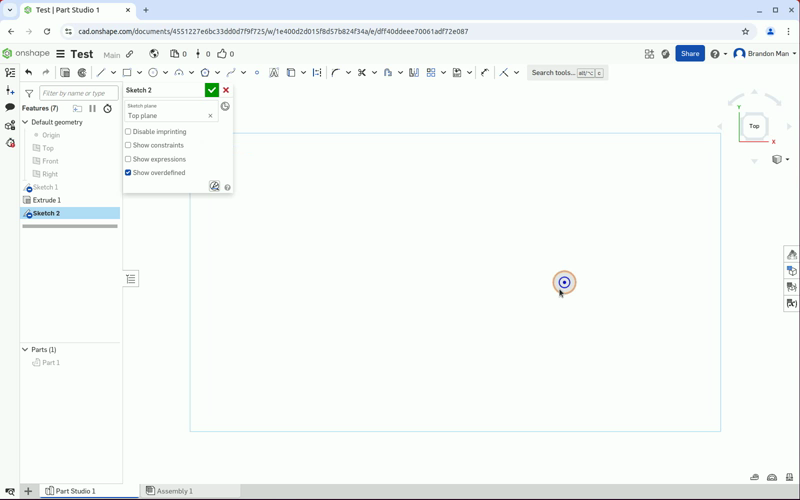
scroll(6)
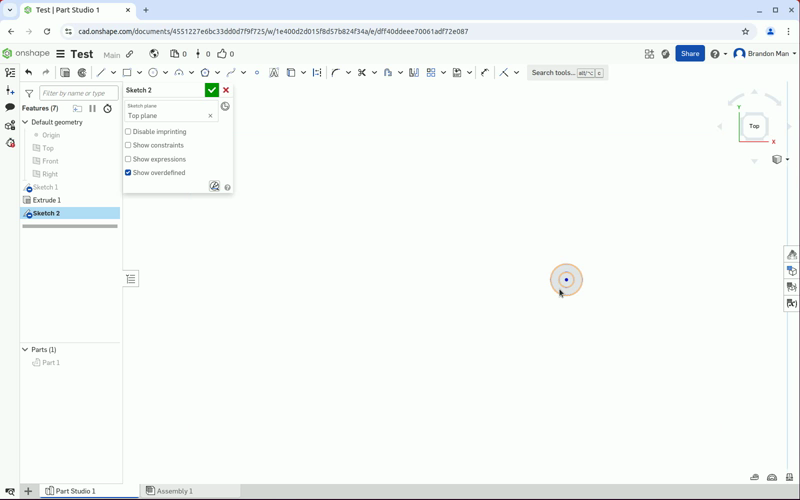
scroll(6)
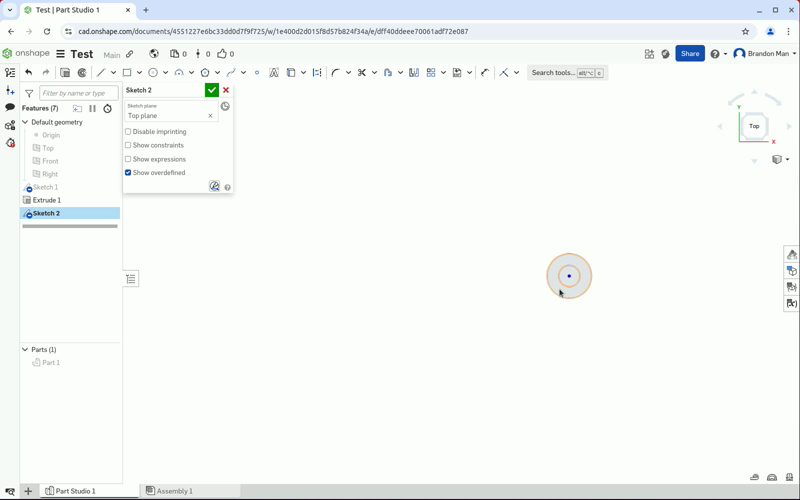
scroll(6)
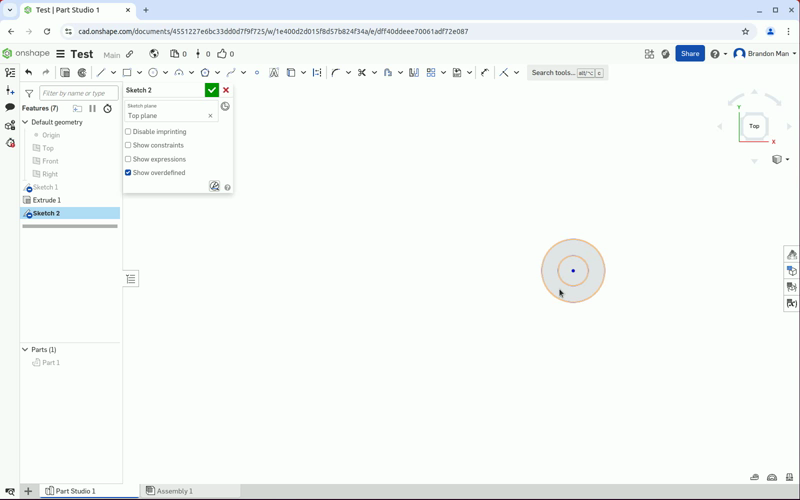
scroll(6)
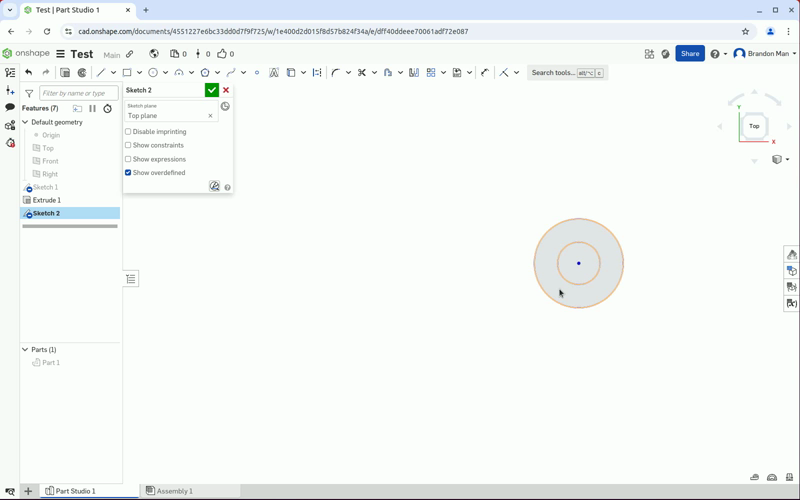
scroll(6)
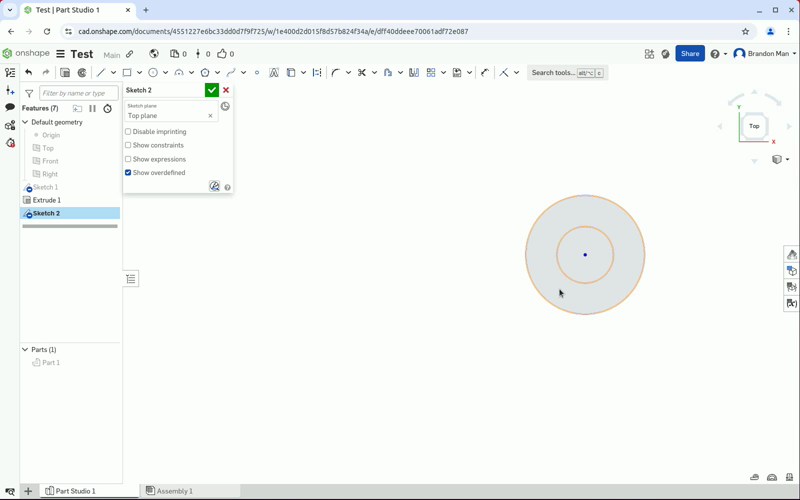
scroll(6)
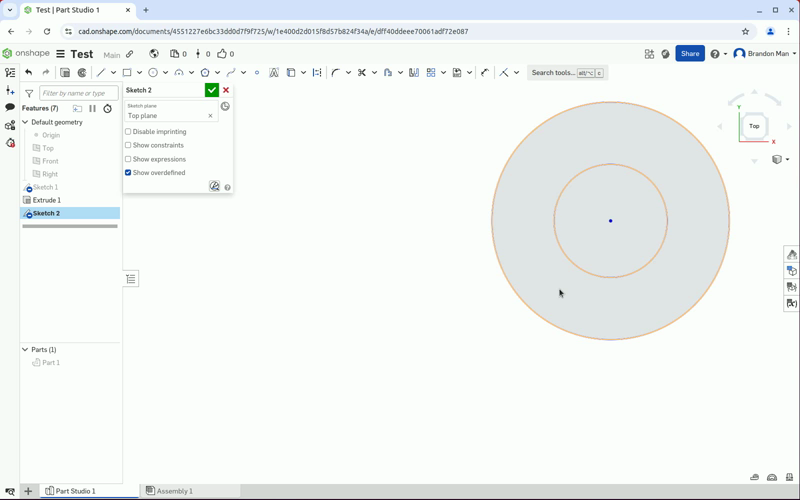
click(559, 288)
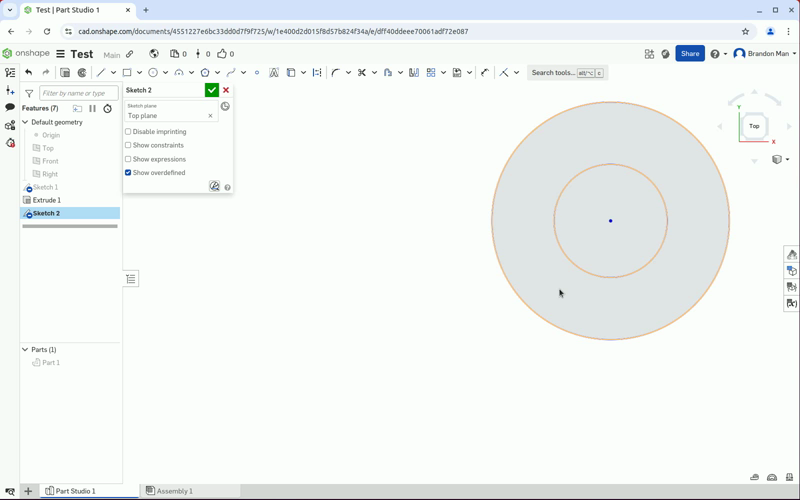
scroll(-6)
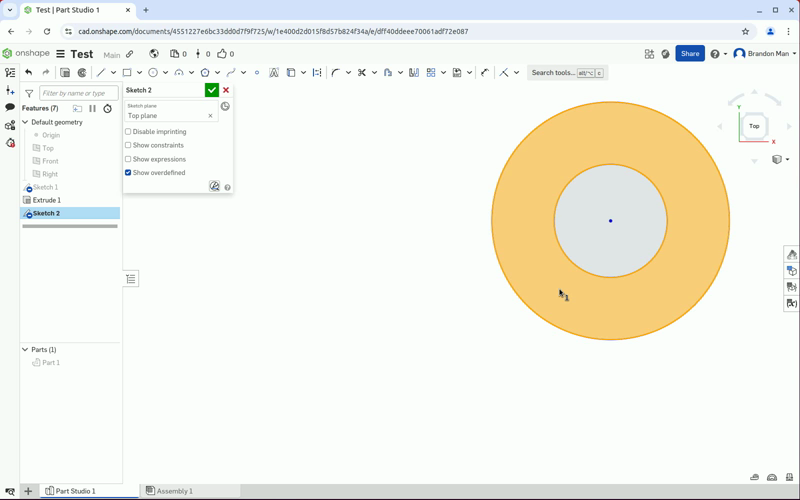
scroll(-6)
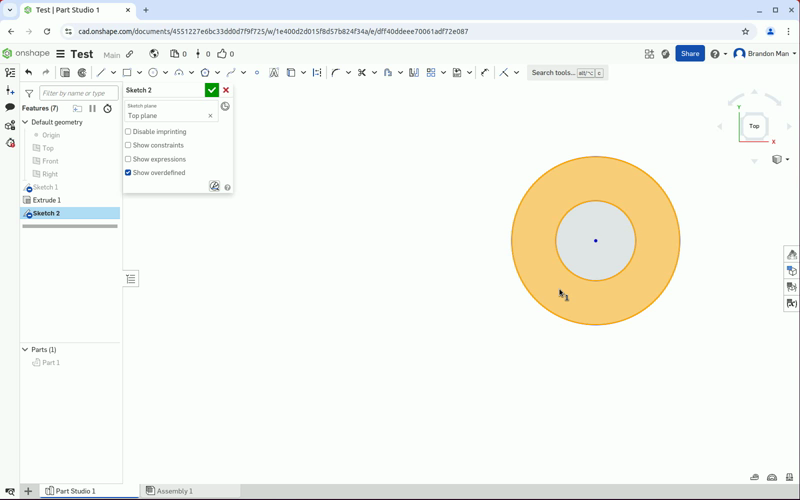
scroll(-6)
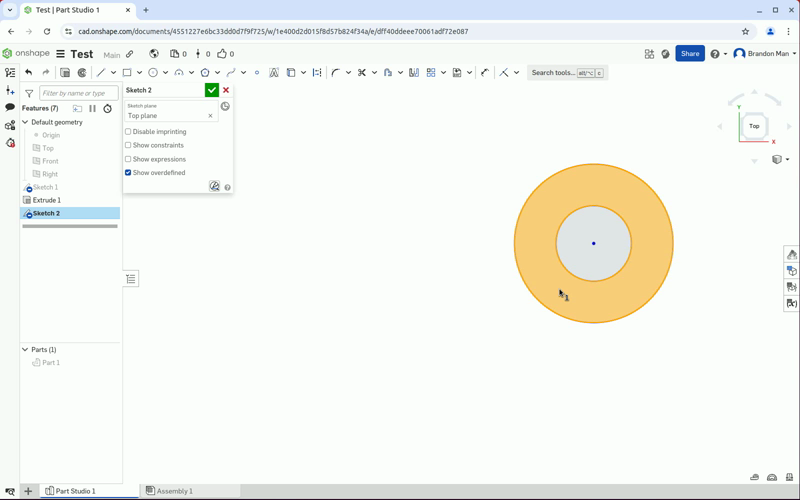
scroll(-6)
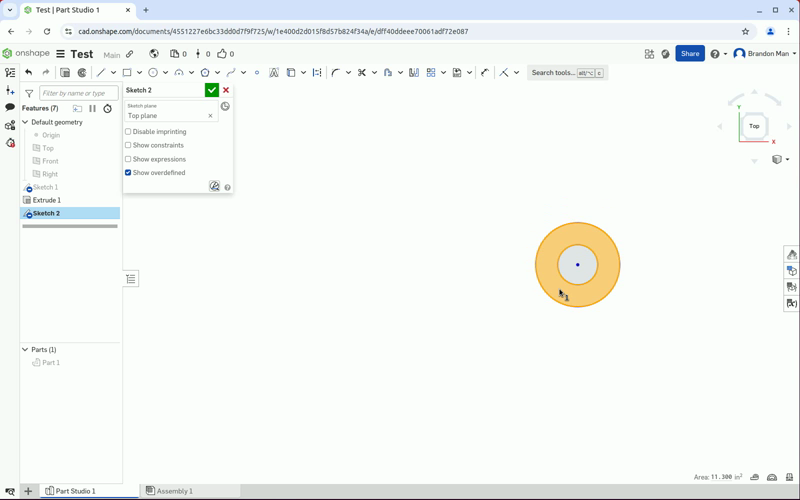
scroll(-6)
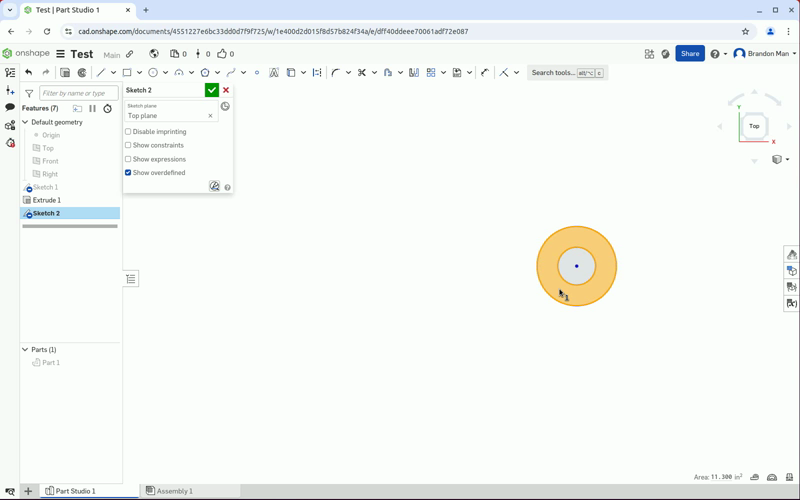
scroll(-6)
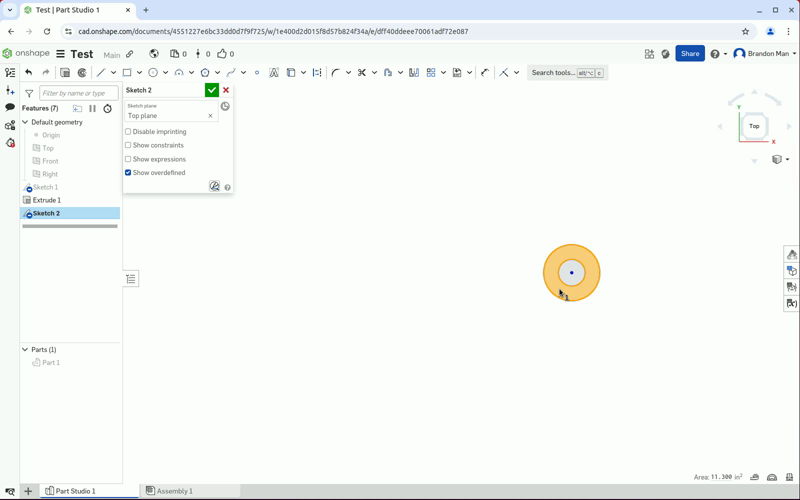
scroll(-6)
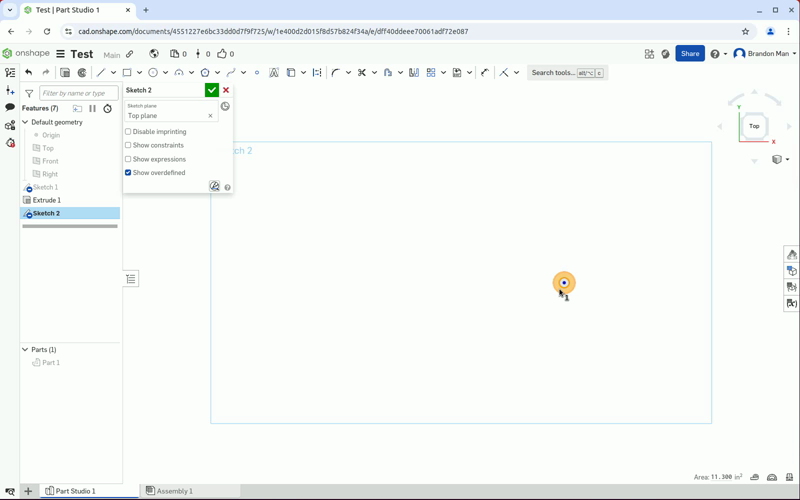
mouse_move(73, 352)
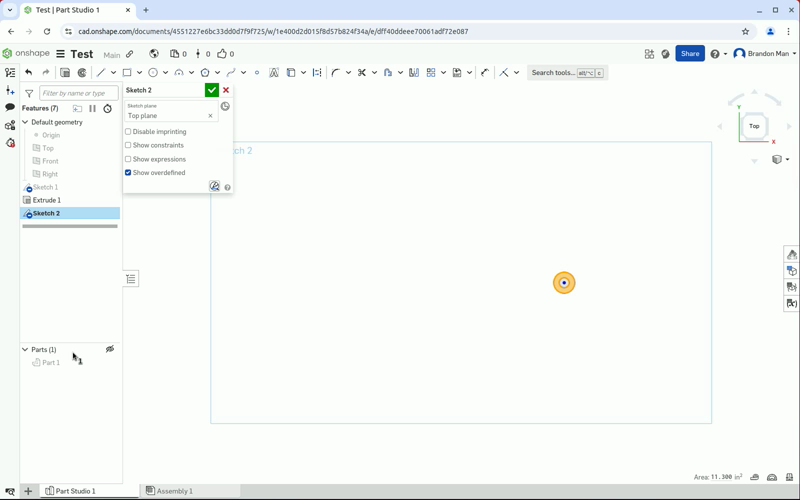
key(shift+y)
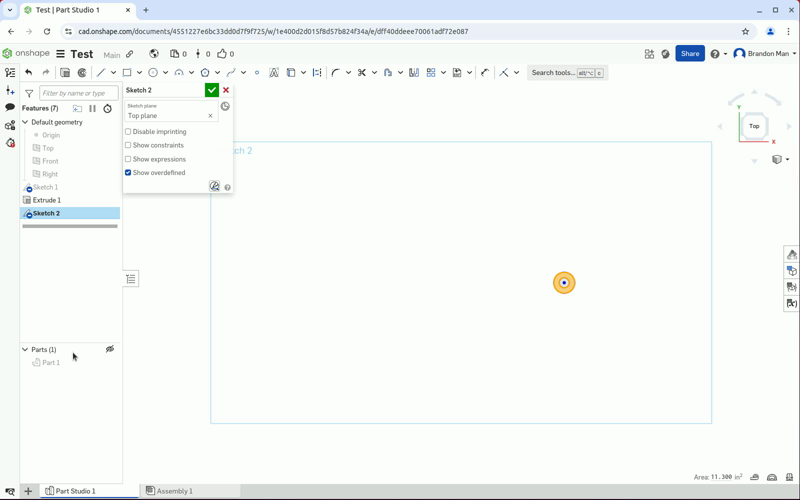
key(shift+e)
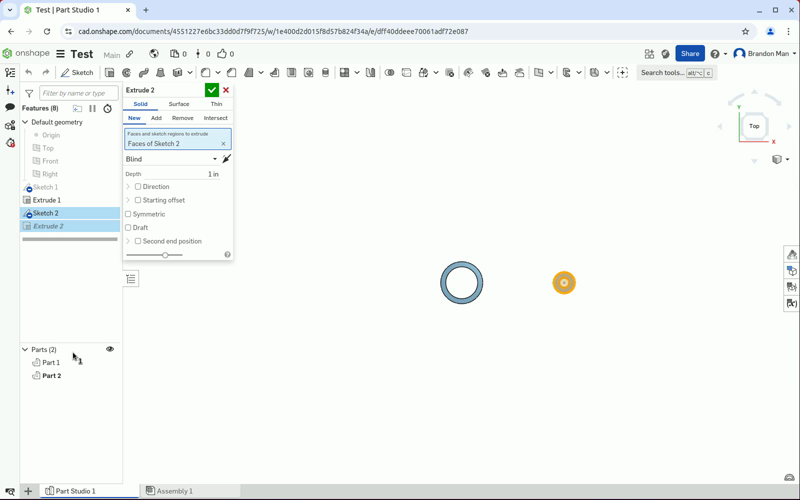
mouse_move(143, 106)
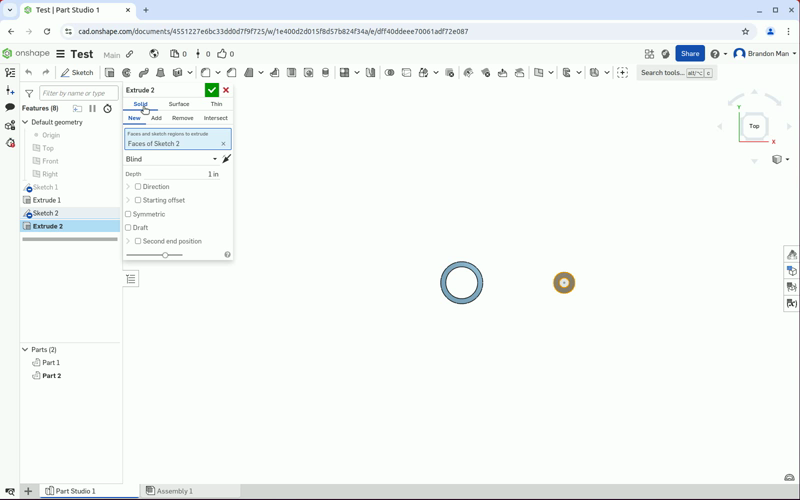
click(143, 106)
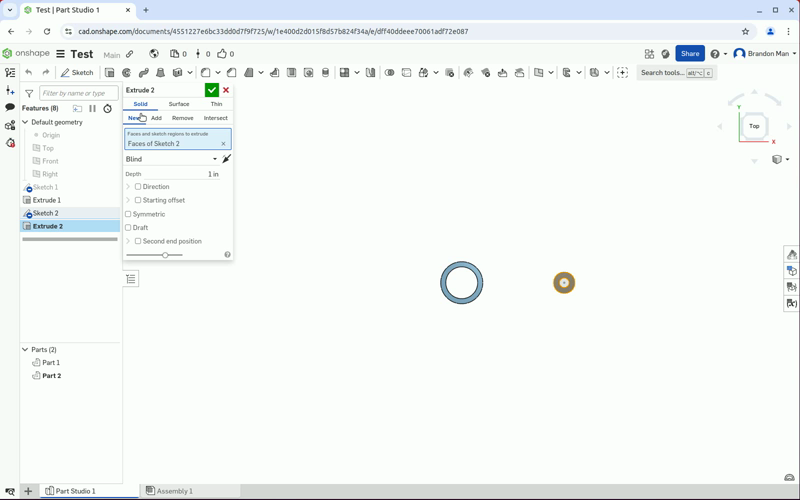
mouse_move(137, 120)
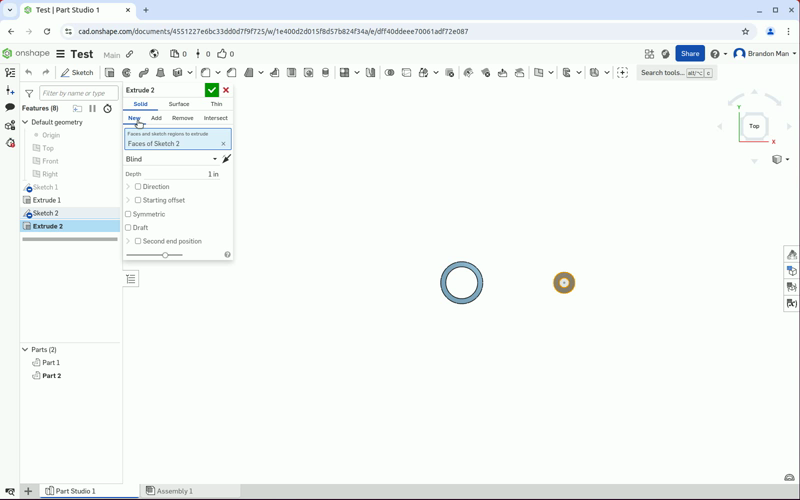
click(137, 120)
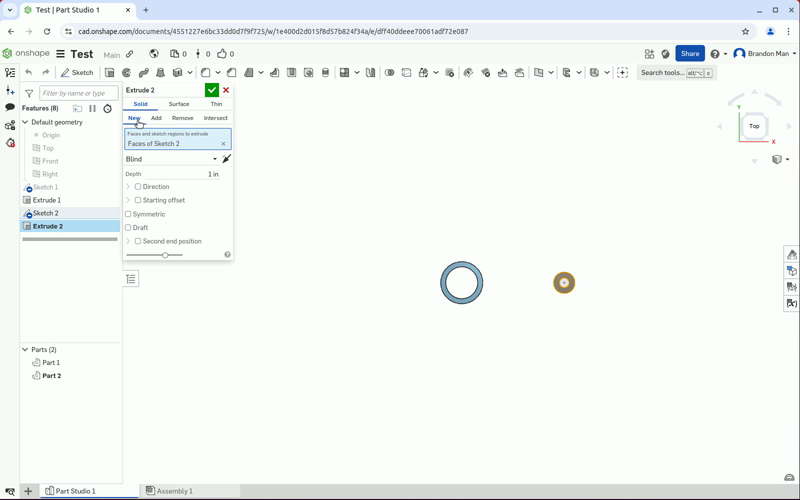
key(tab, 4)
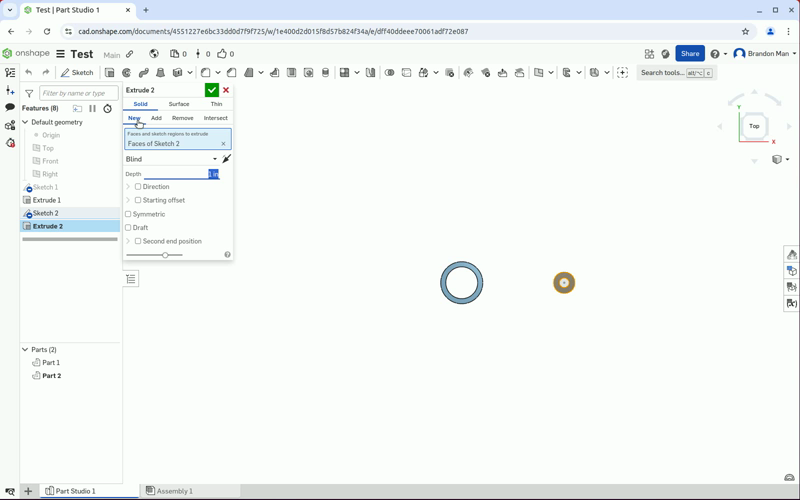
text(4.092)
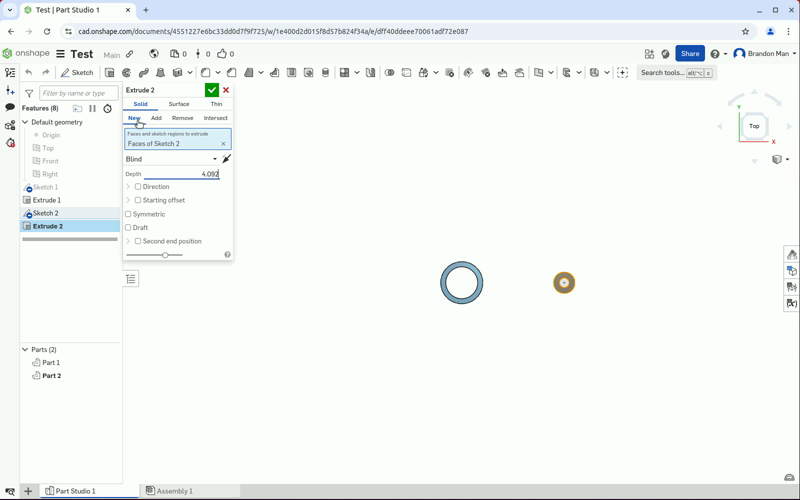
key(enter)
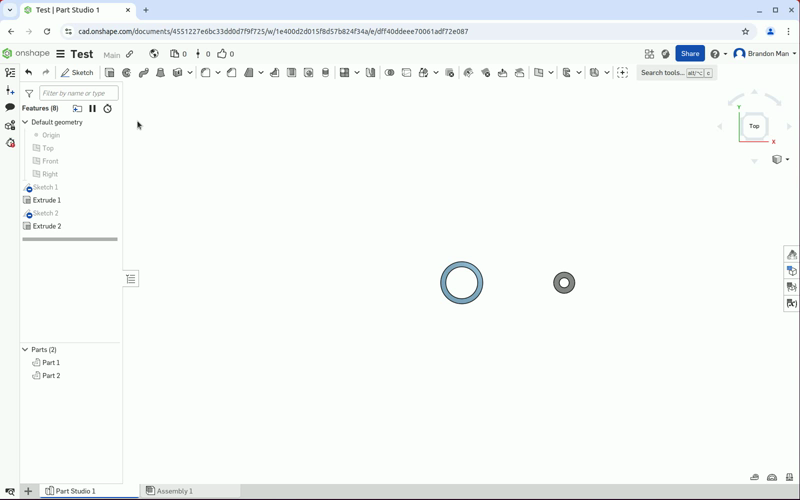
key(shift+h)
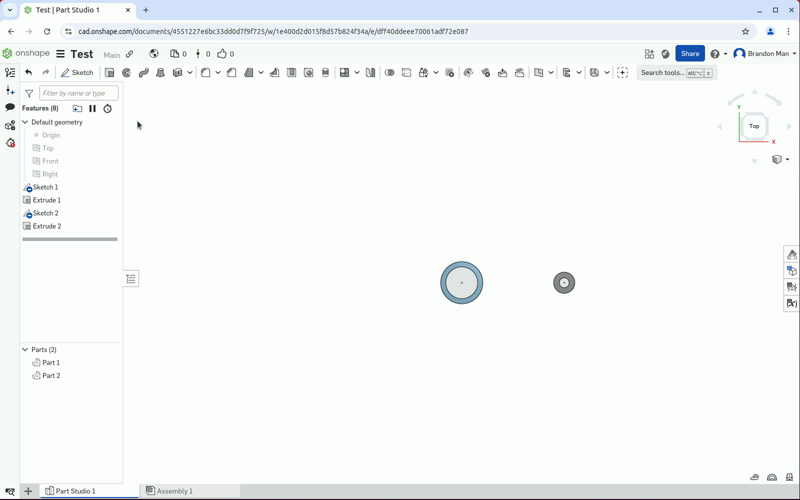
key(shift+h)
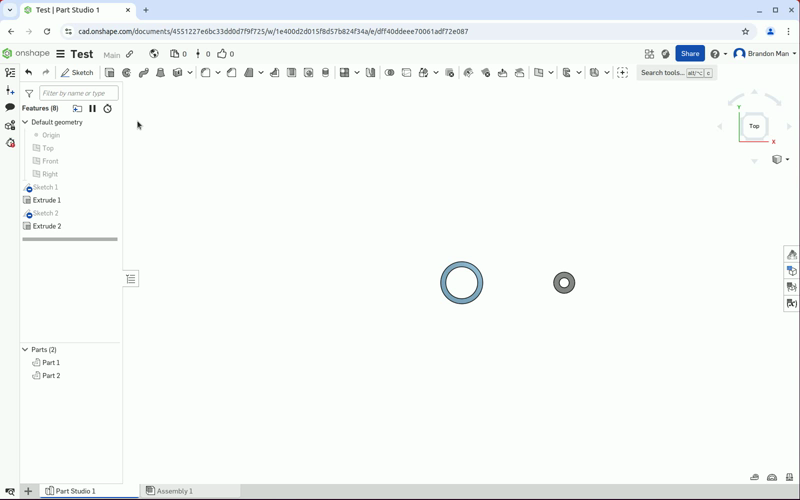
mouse_move(73, 189)
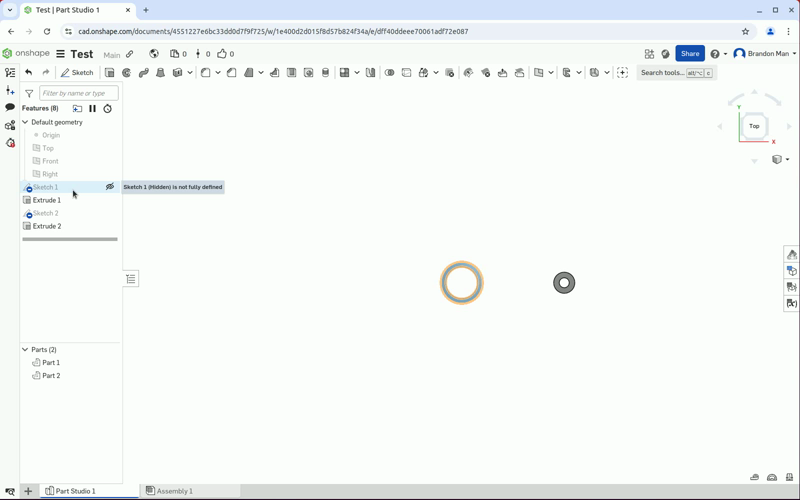
click(73, 189)
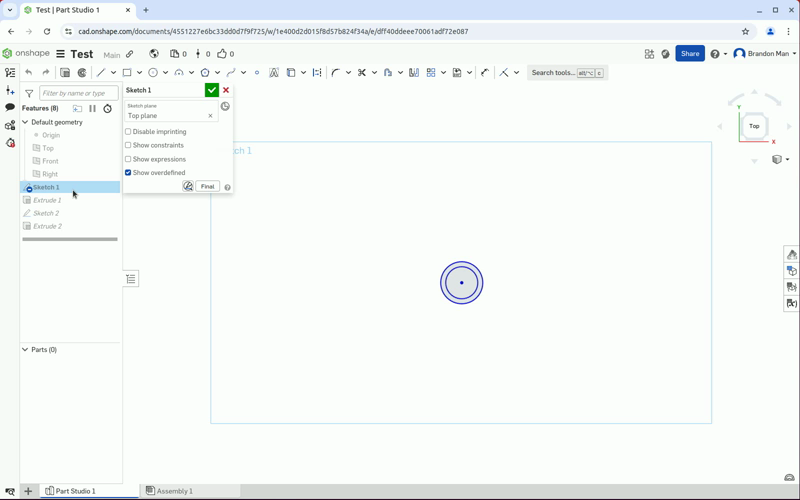
mouse_move(229, 92)
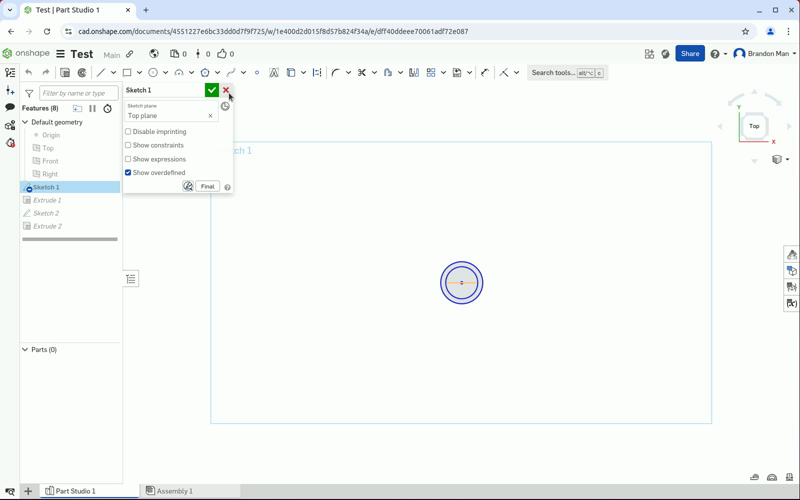
click(229, 92)
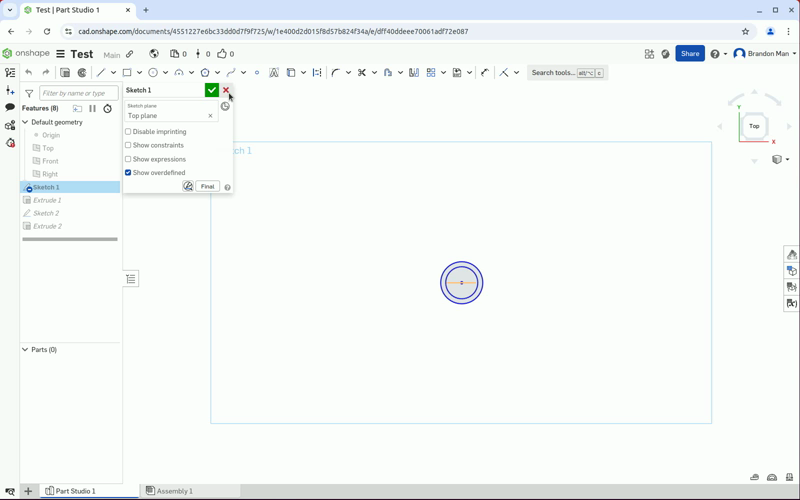
key(shift+s)
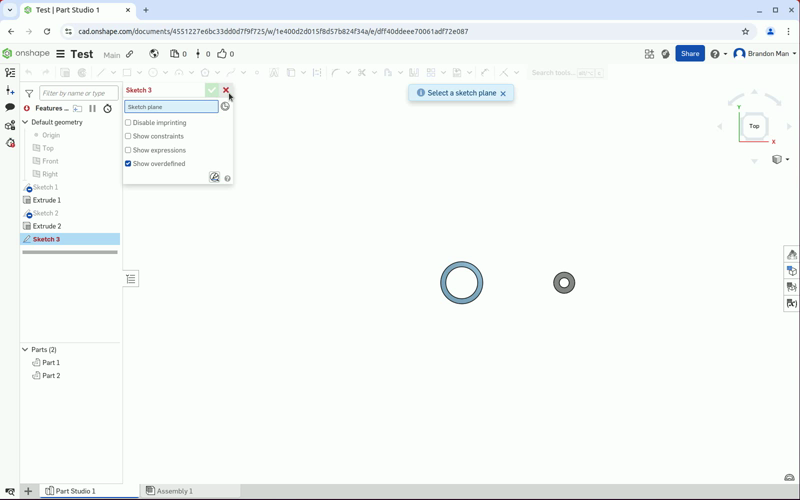
mouse_move(73, 150)
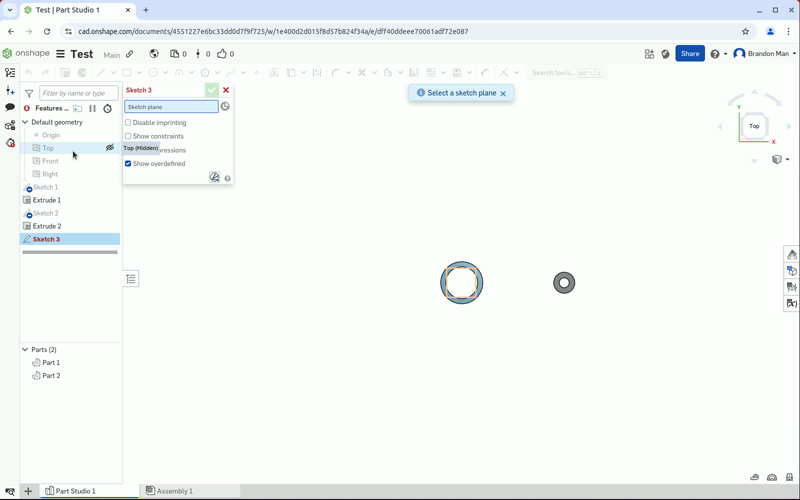
click(73, 150)
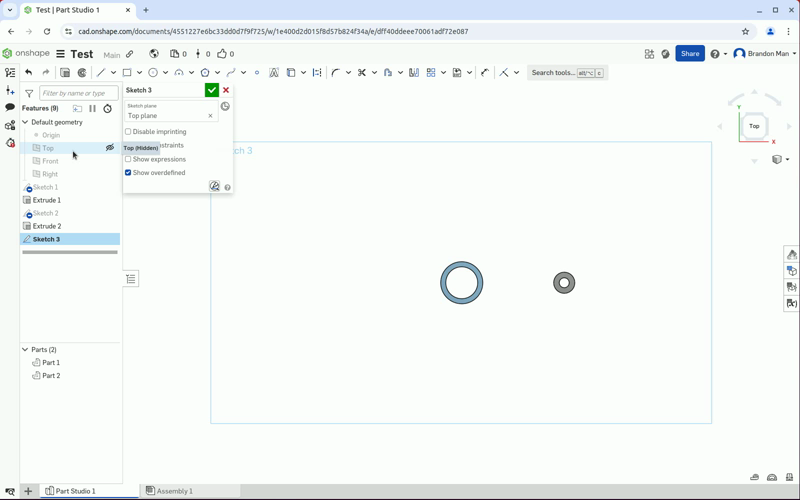
mouse_move(73, 352)
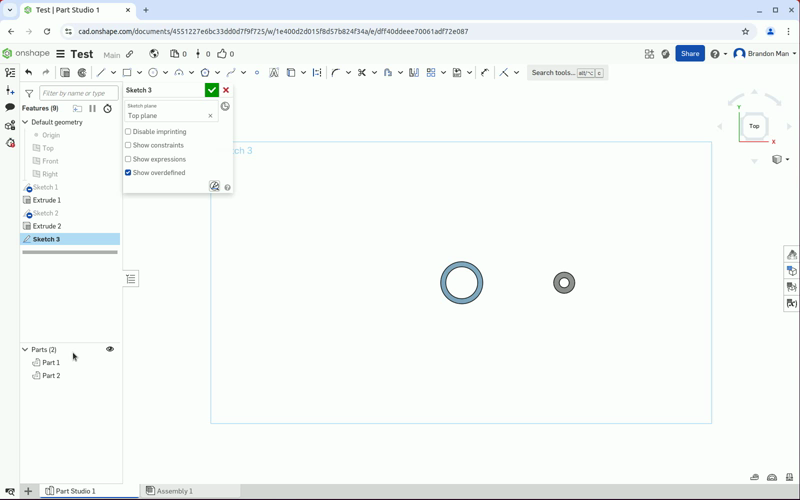
key(y)
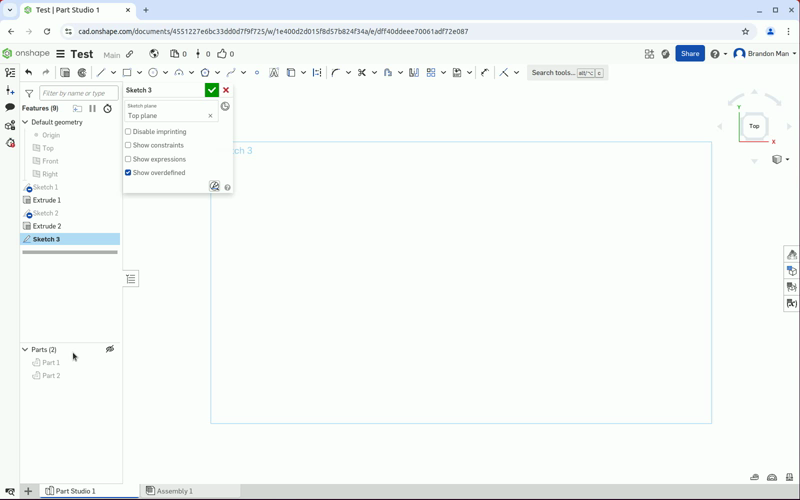
key(l)
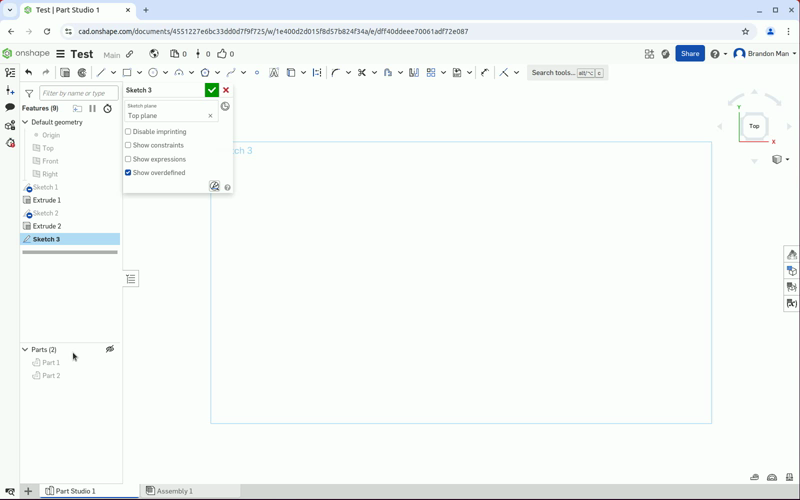
key_down(shift)
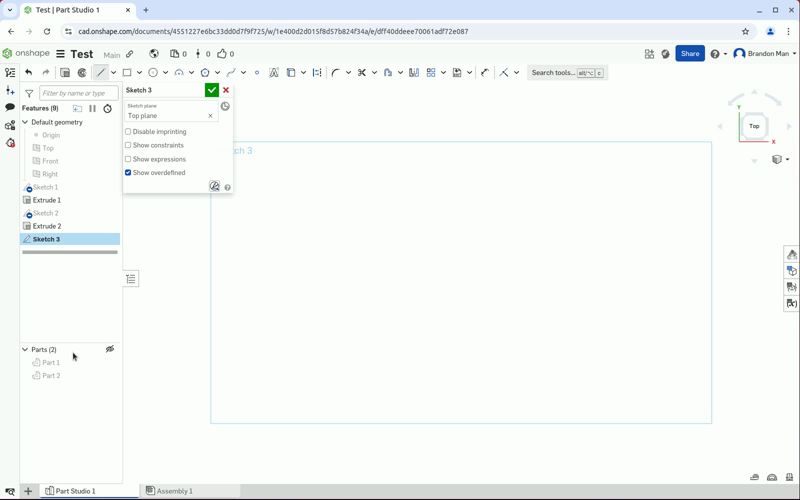
mouse_move(463, 303)
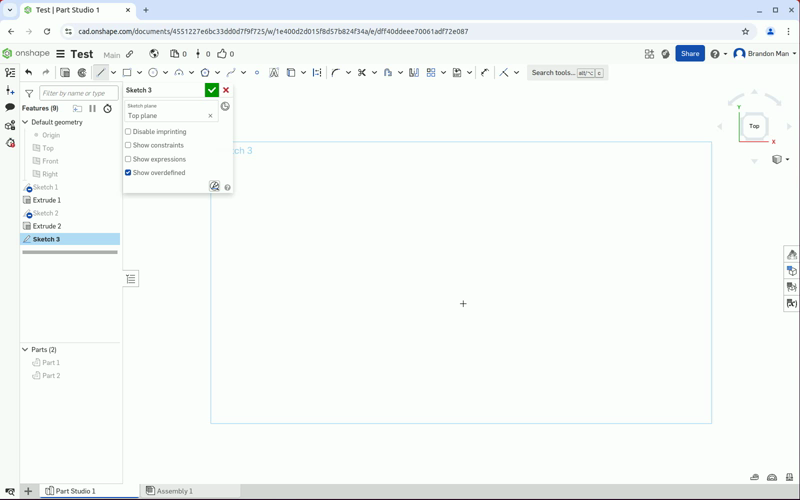
click(463, 303)
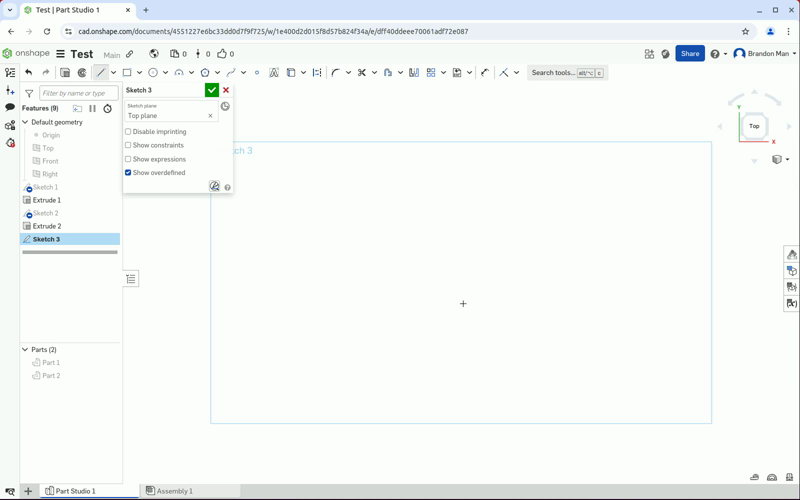
key_up(shift)
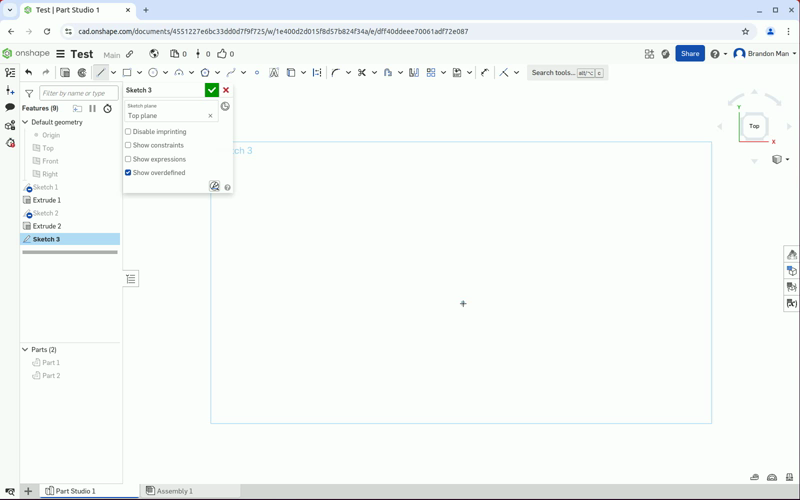
key_down(shift)
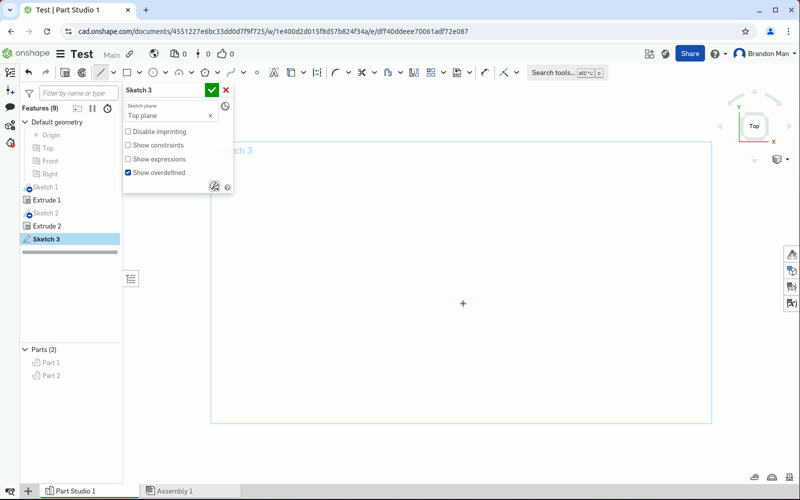
mouse_move(564, 292)
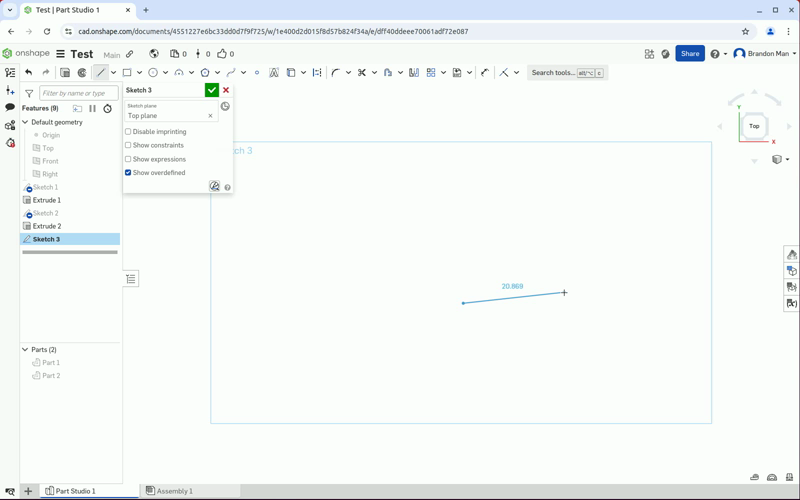
click(564, 292)
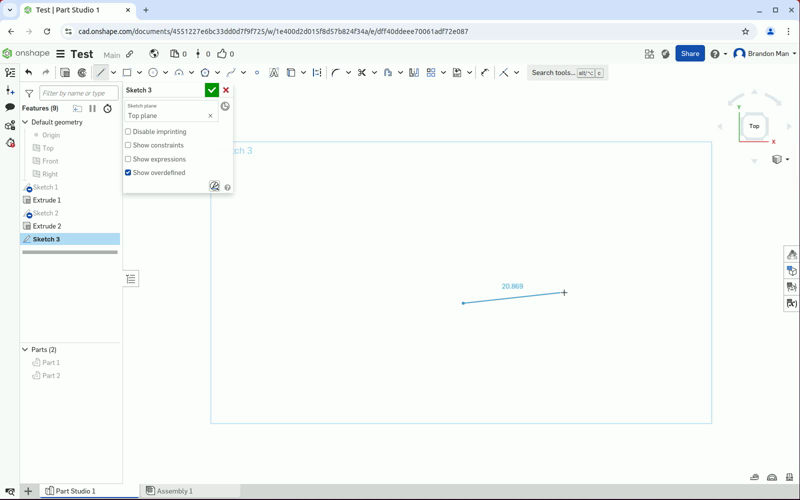
key_up(shift)
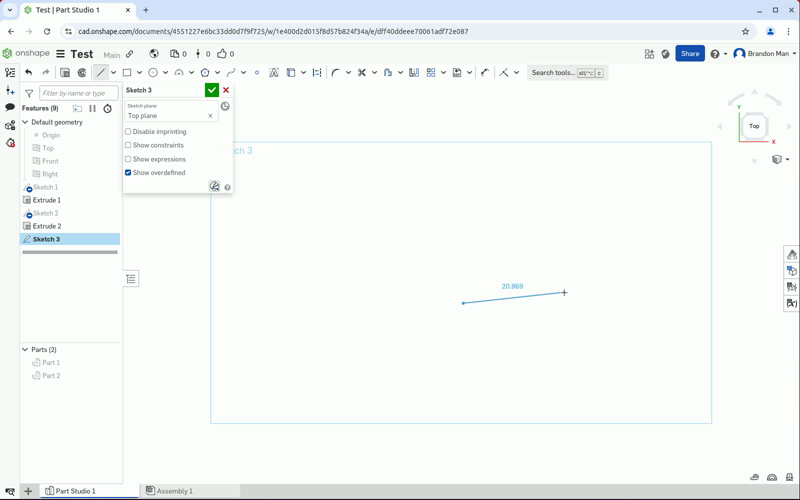
key(esc)
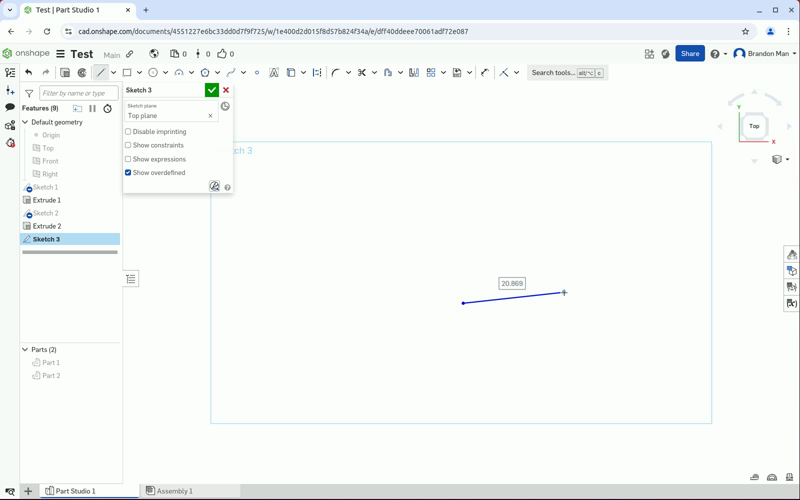
key(a)
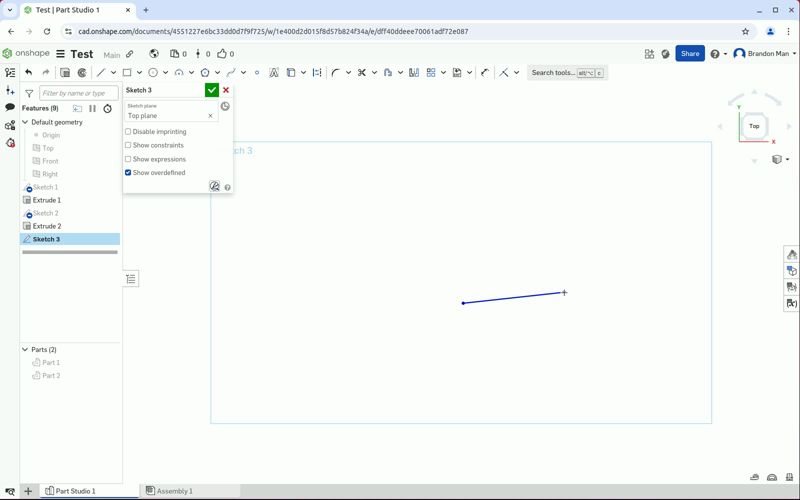
mouse_move(564, 292)
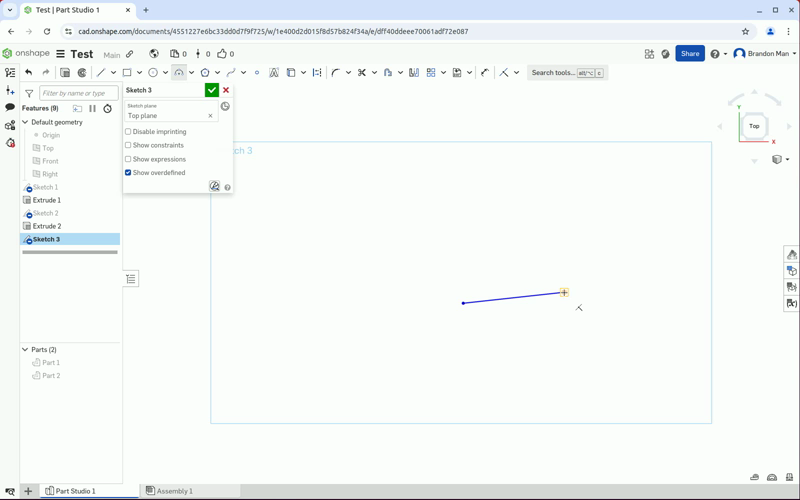
click(564, 292)
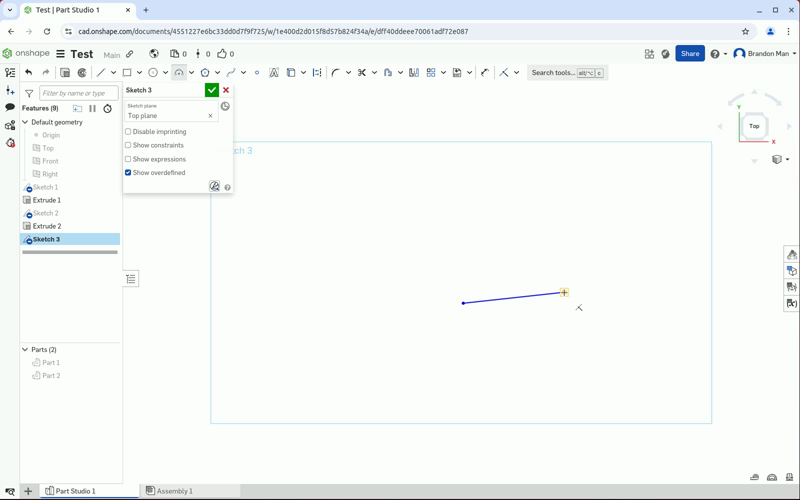
key_down(shift)
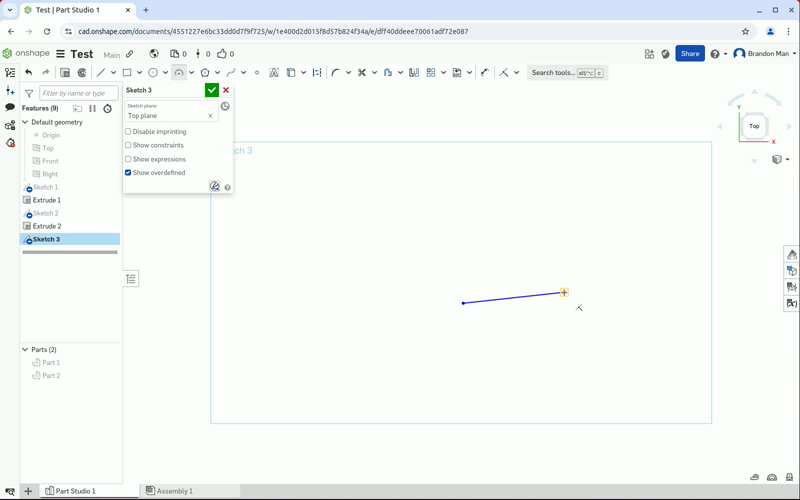
mouse_move(564, 272)
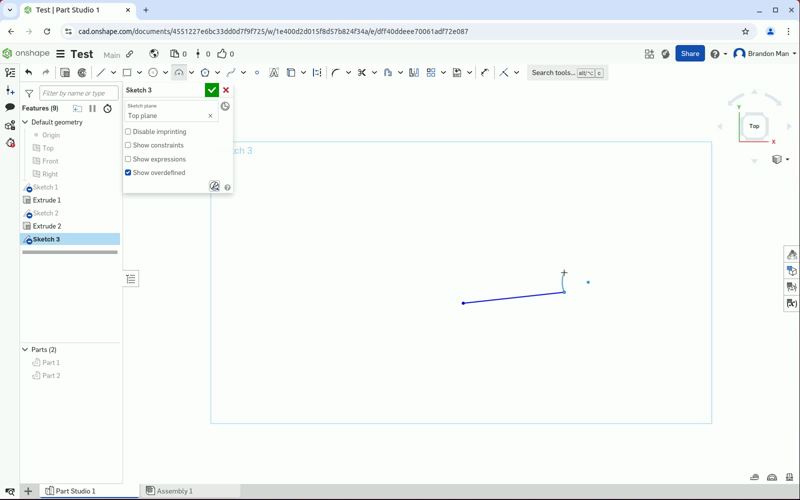
click(564, 272)
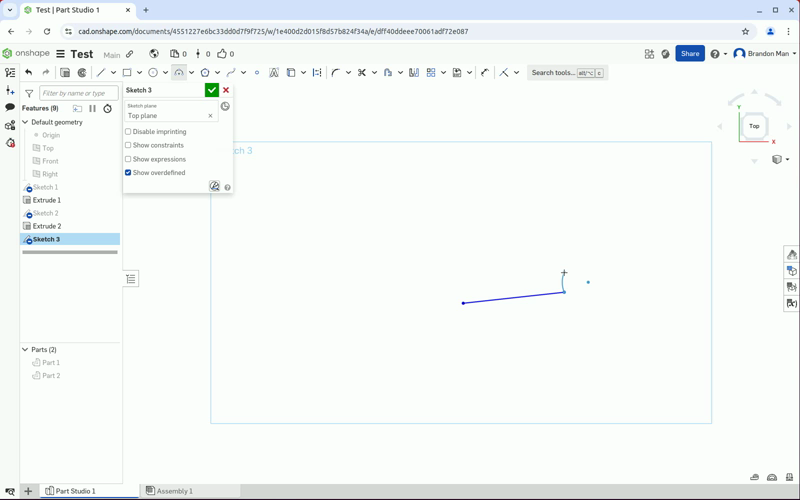
mouse_move(552, 282)
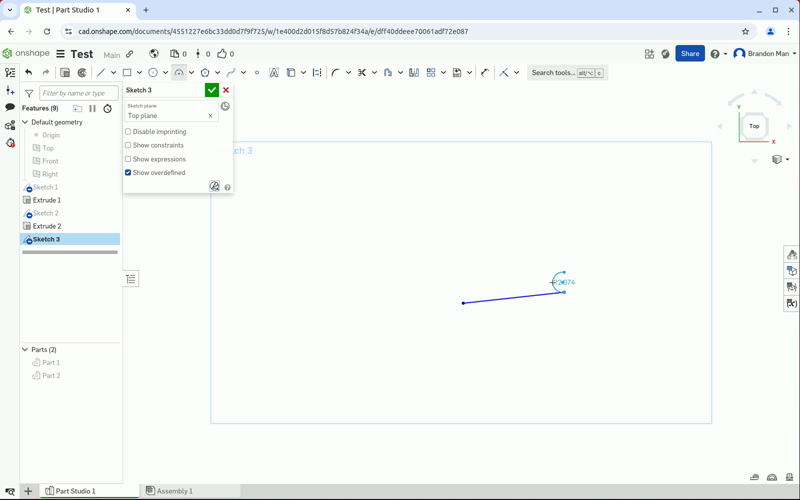
click(552, 282)
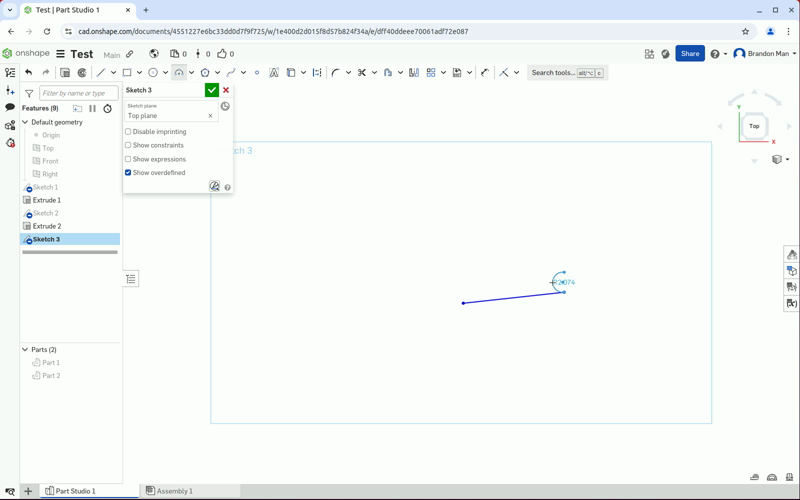
key_up(shift)
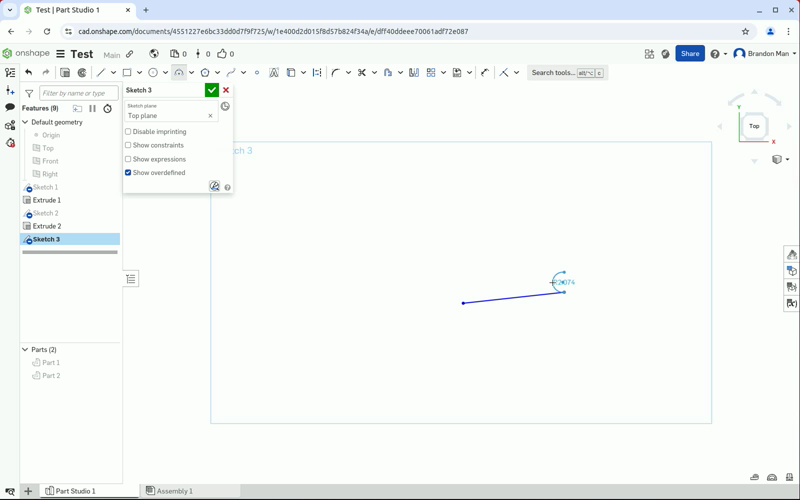
key(esc)
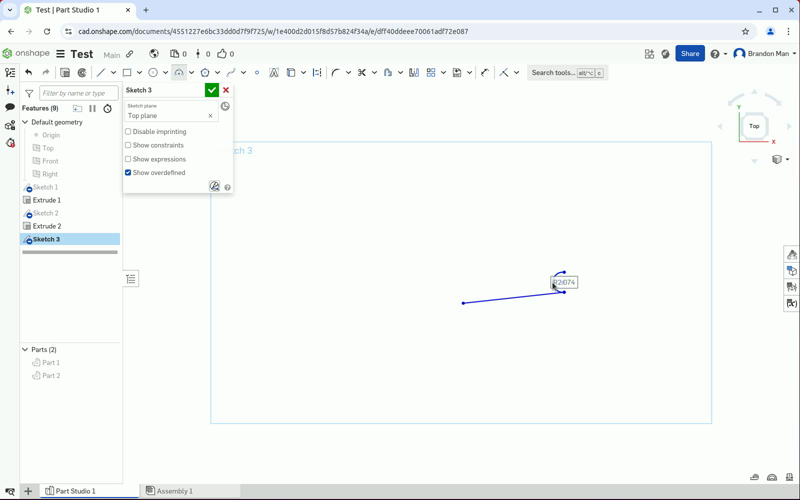
key(l)
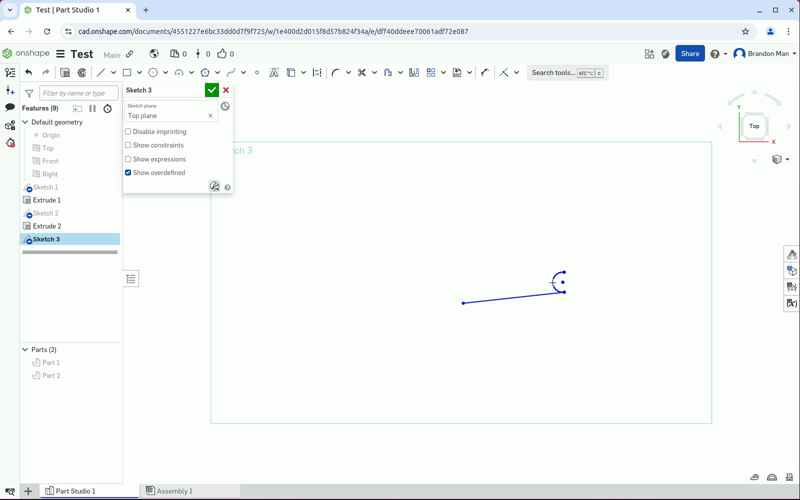
mouse_move(564, 272)
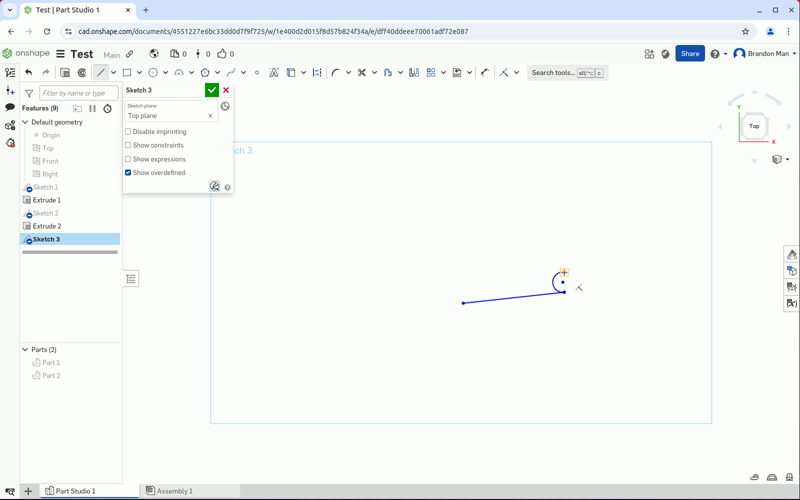
click(564, 272)
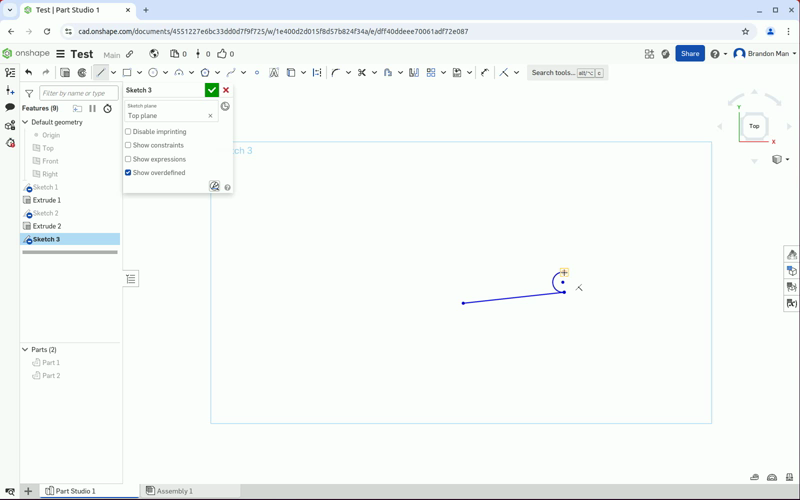
key_down(shift)
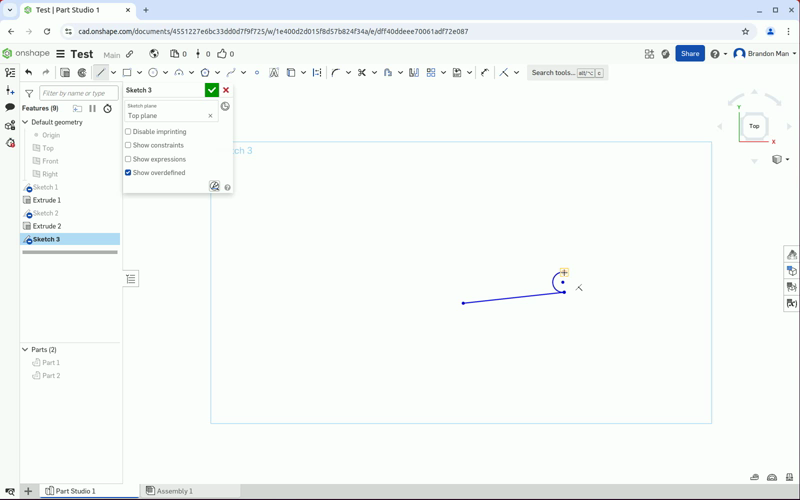
mouse_move(463, 262)
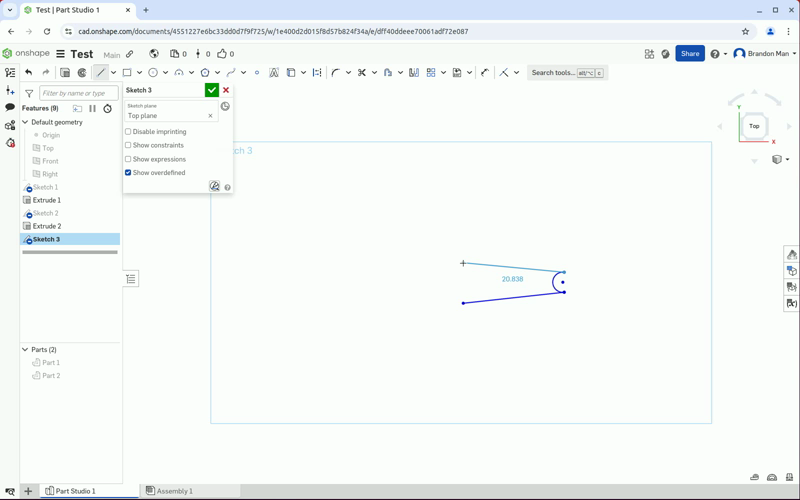
click(463, 262)
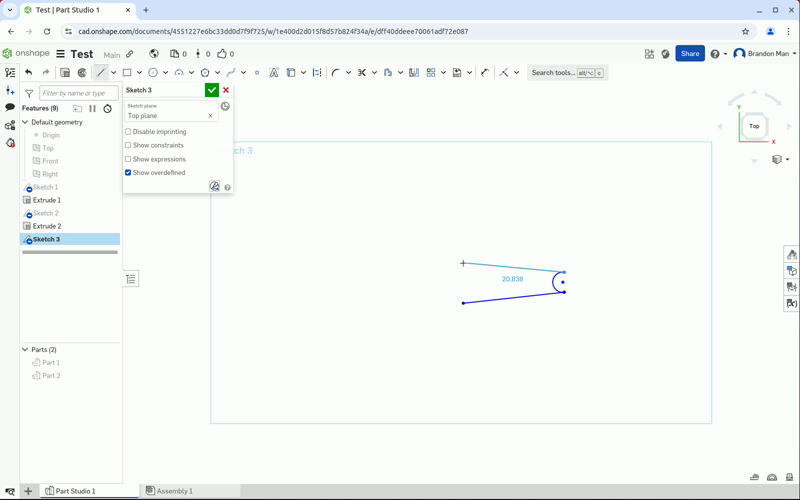
key_up(shift)
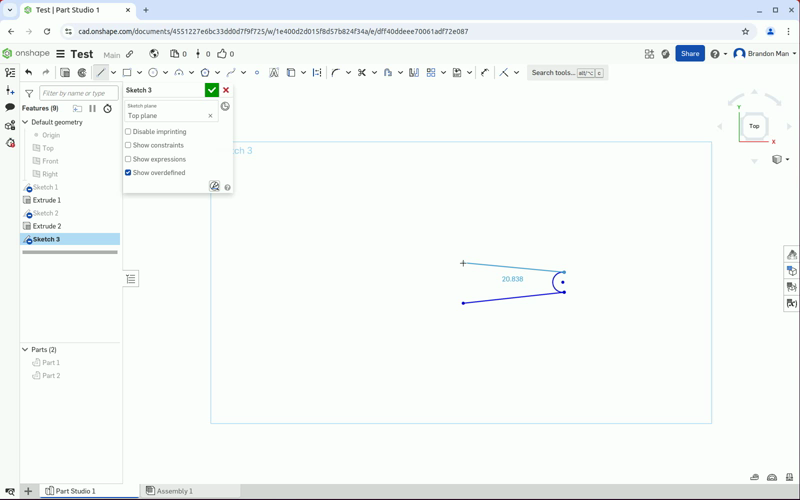
key(esc)
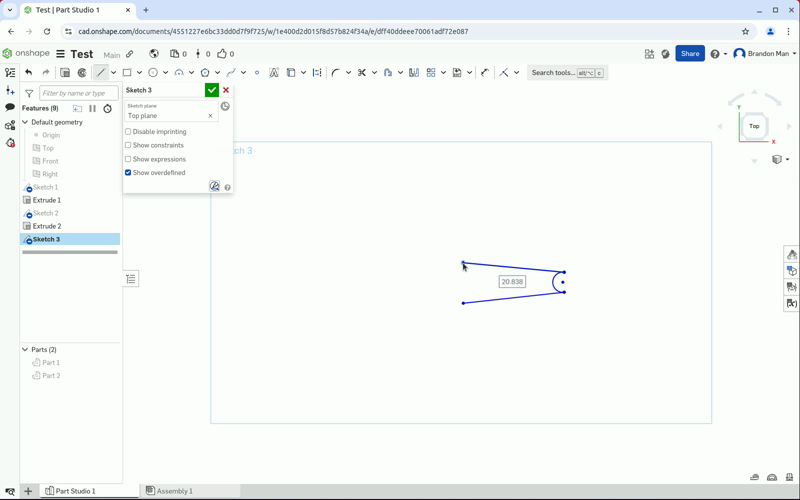
key(a)
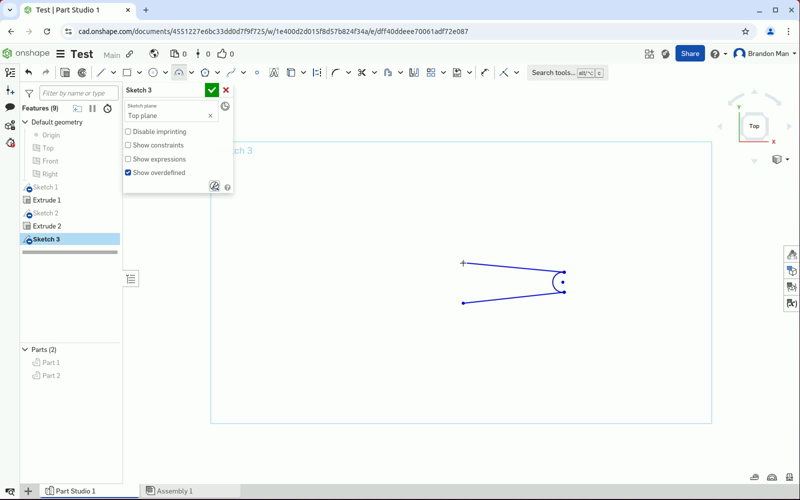
mouse_move(463, 262)
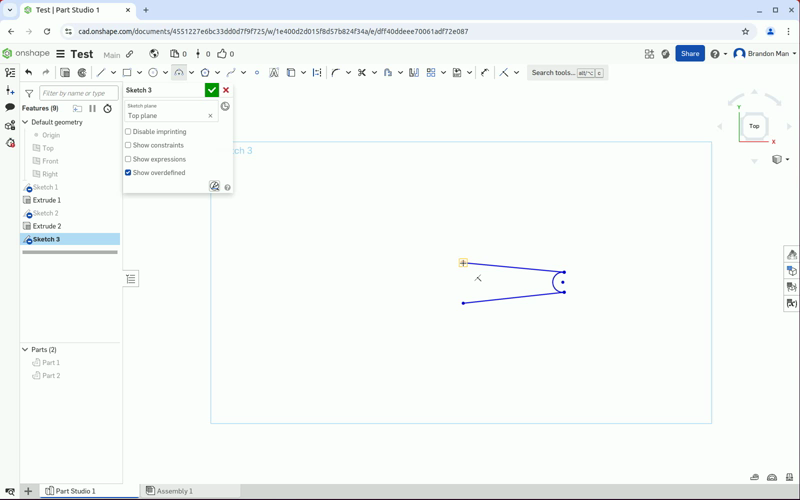
click(463, 262)
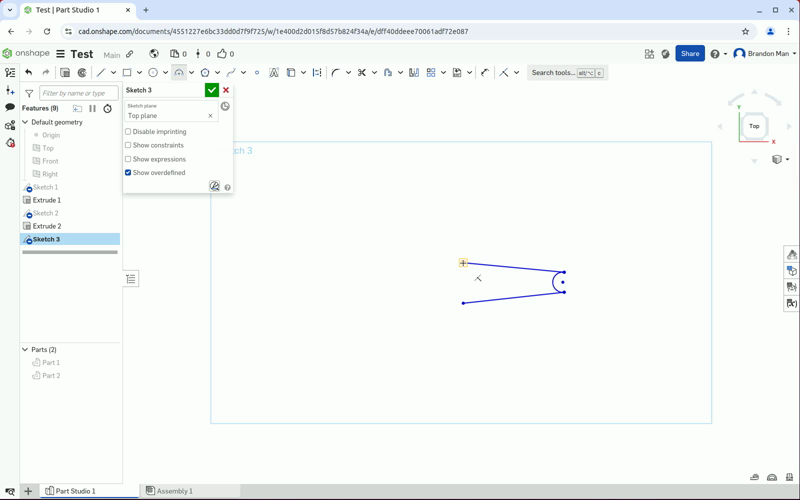
mouse_move(463, 303)
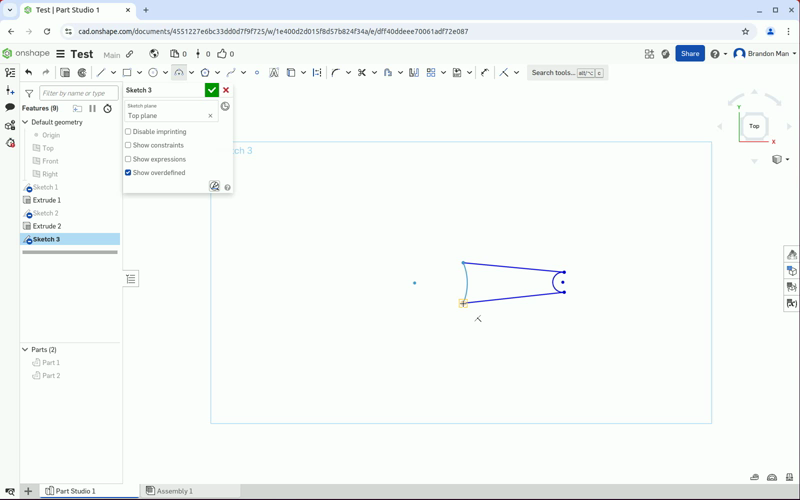
click(463, 303)
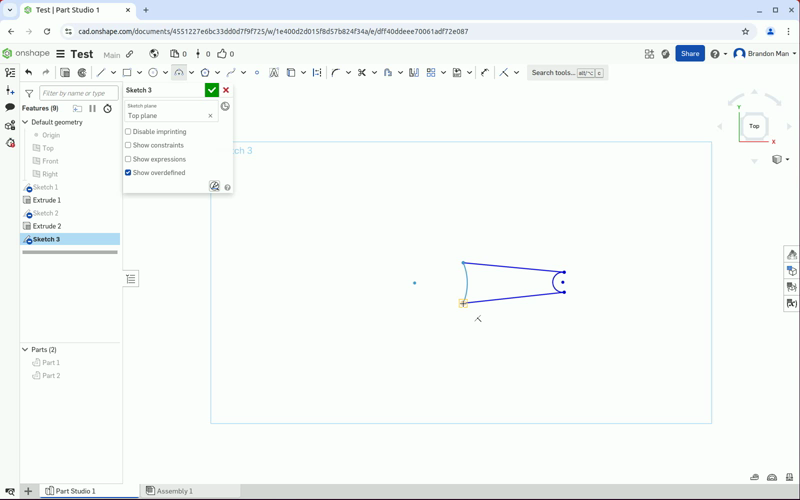
key_down(shift)
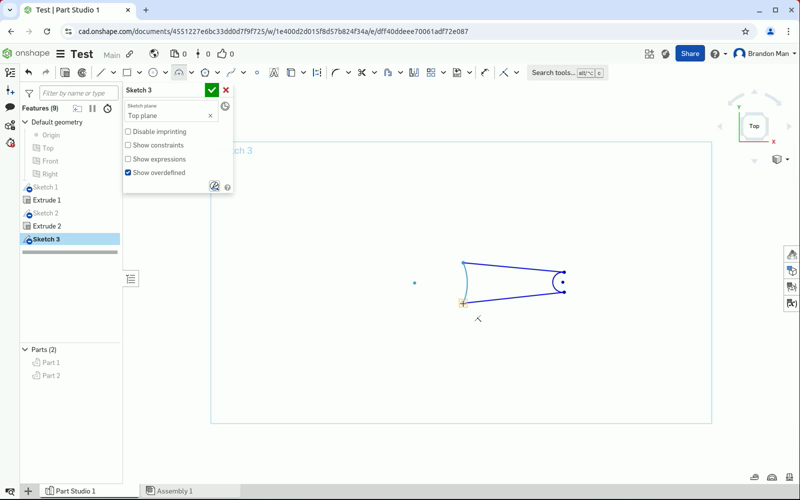
mouse_move(481, 282)
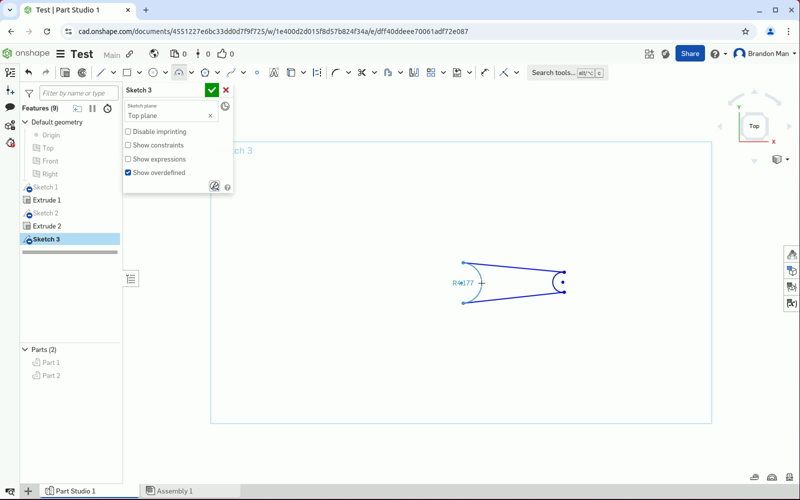
click(481, 282)
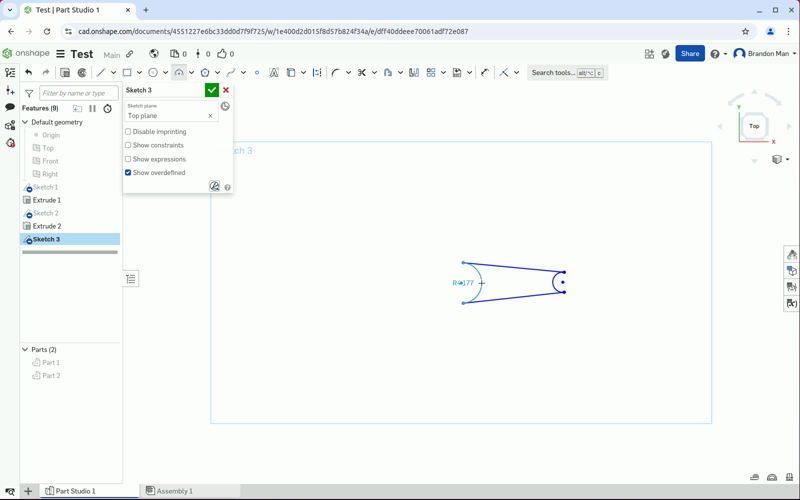
key_up(shift)
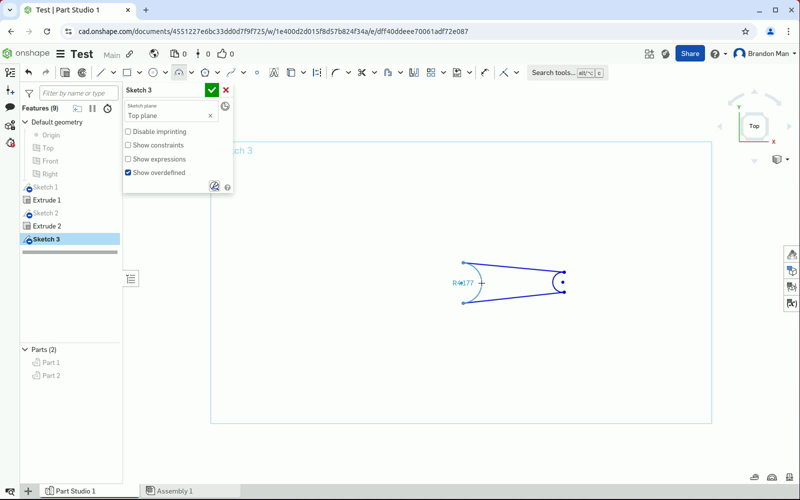
key(esc)
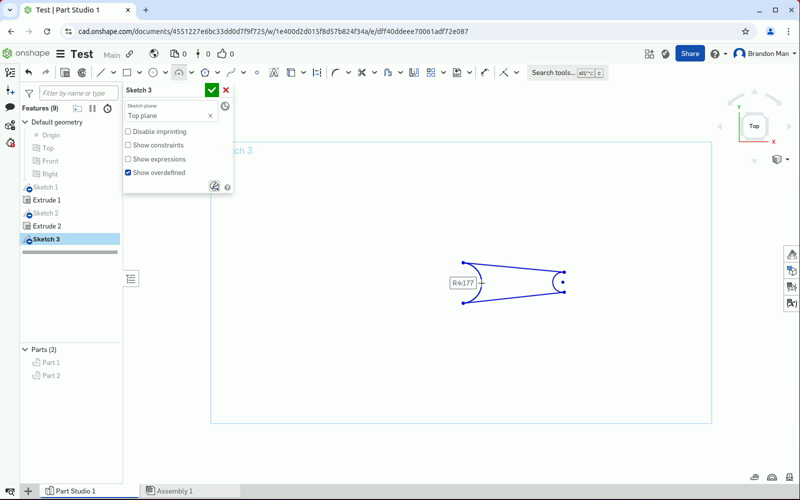
key(l)
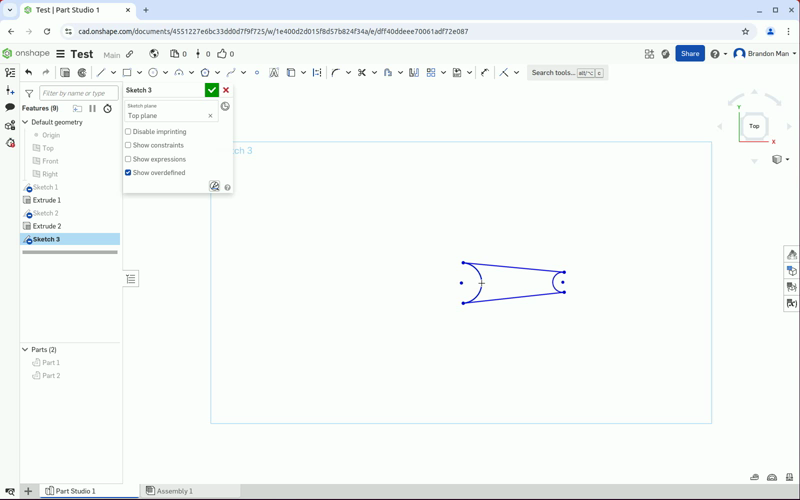
key_down(shift)
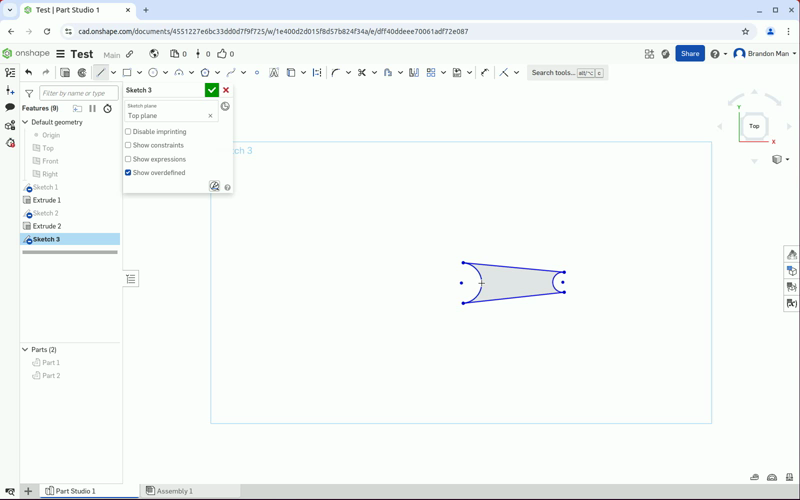
mouse_move(492, 288)
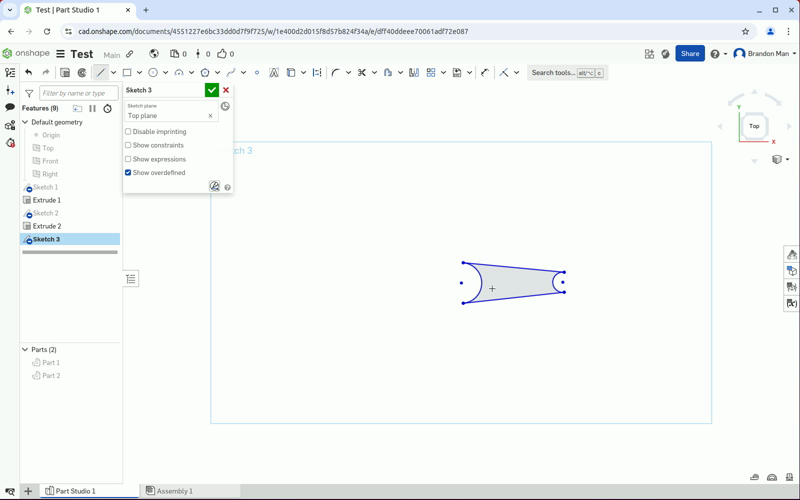
click(492, 288)
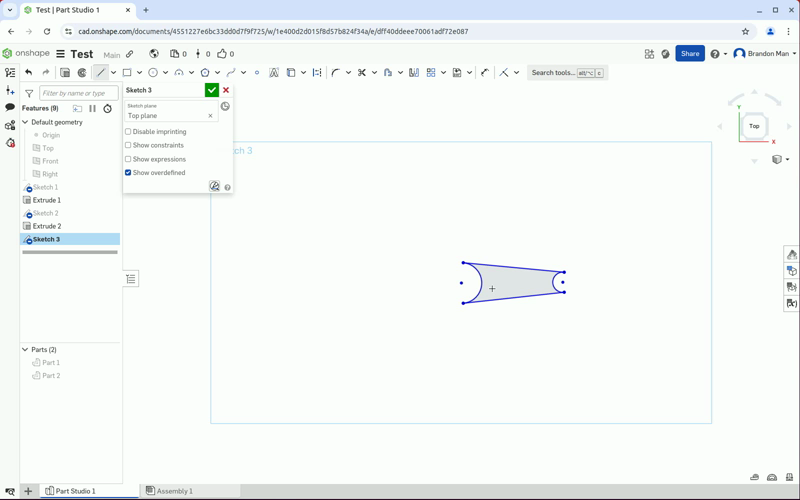
key_up(shift)
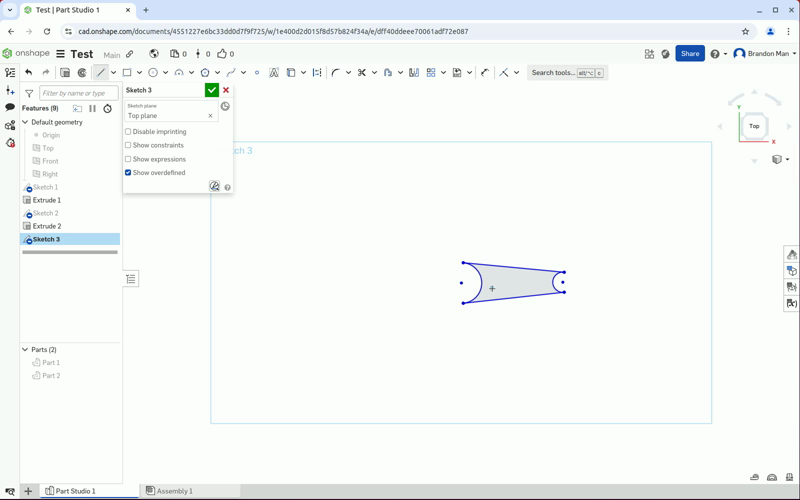
key_down(shift)
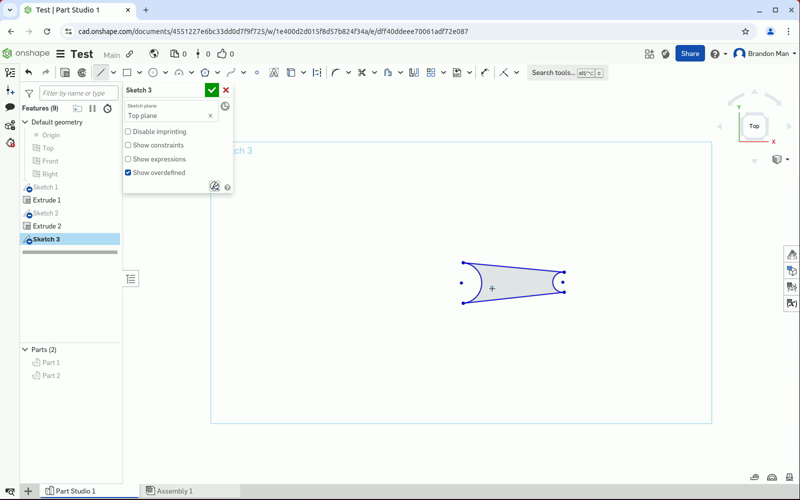
mouse_move(522, 288)
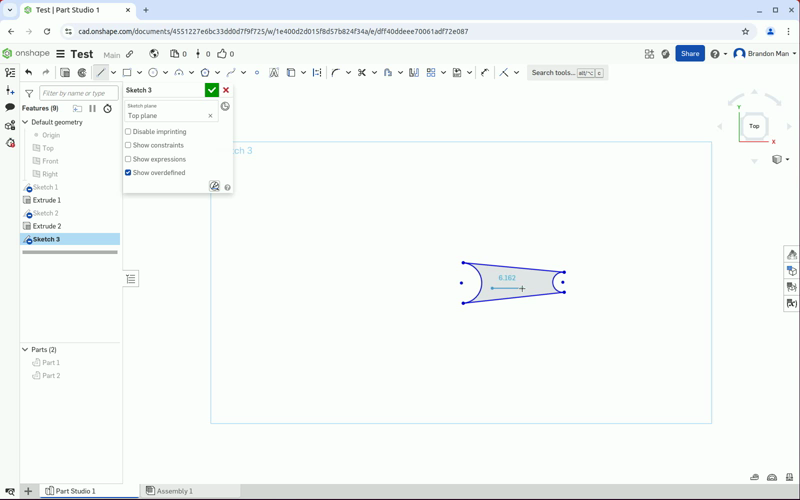
mouse_move(532, 288)
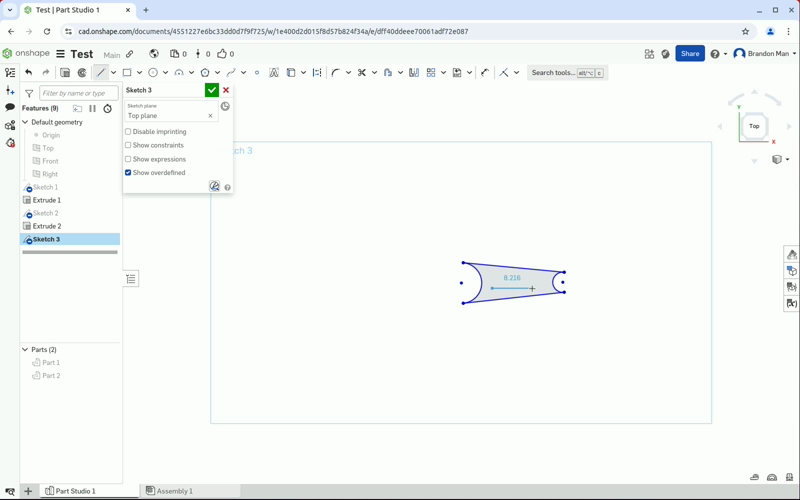
click(532, 288)
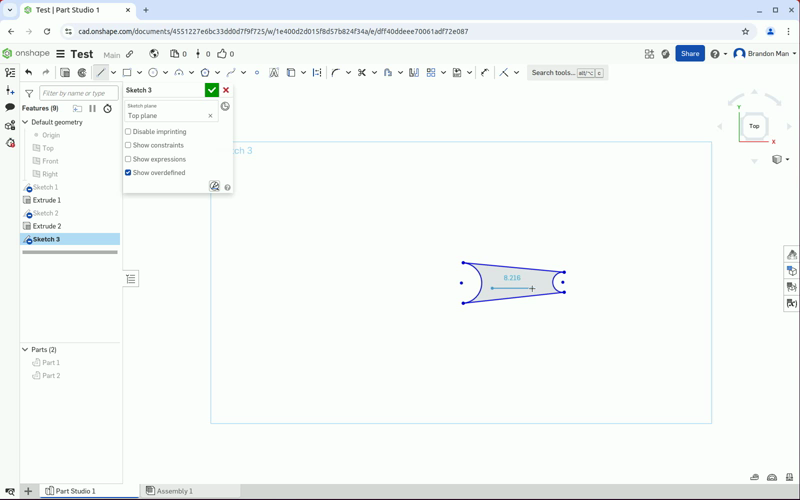
key_up(shift)
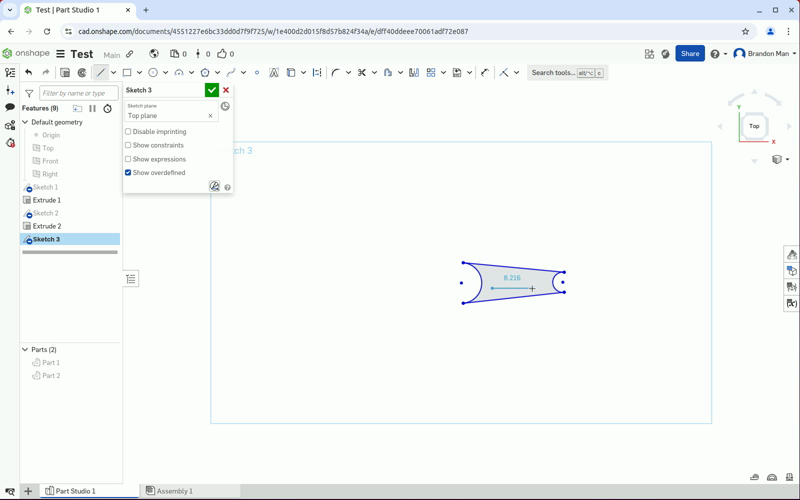
key(esc)
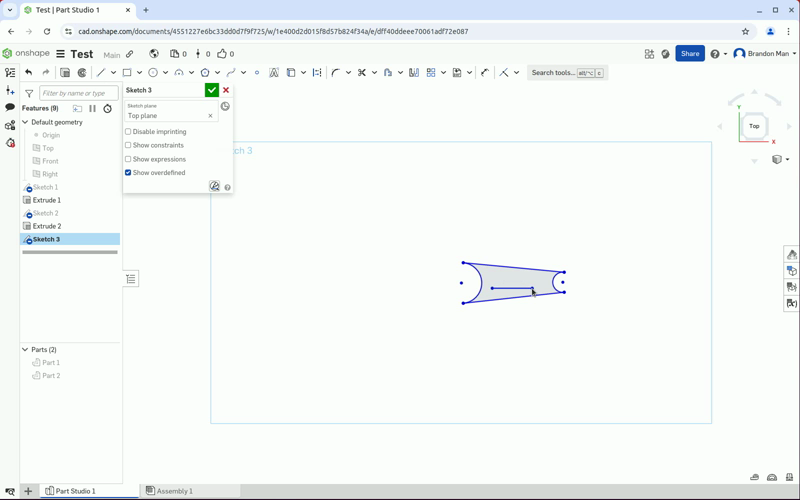
key(a)
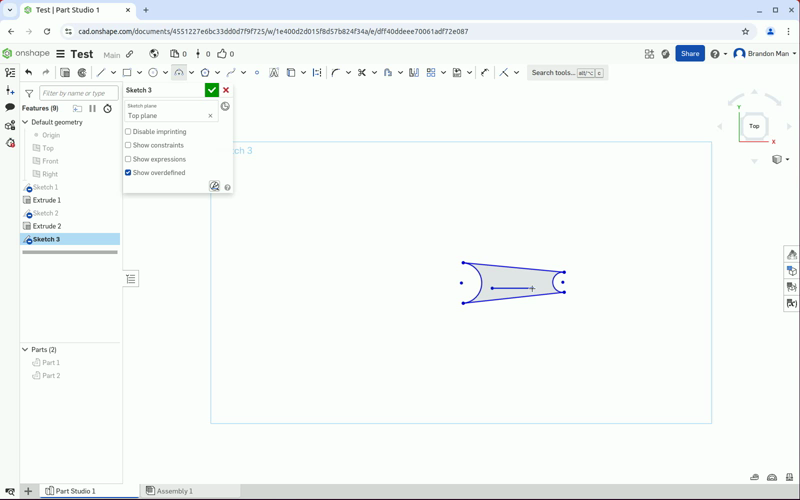
mouse_move(532, 288)
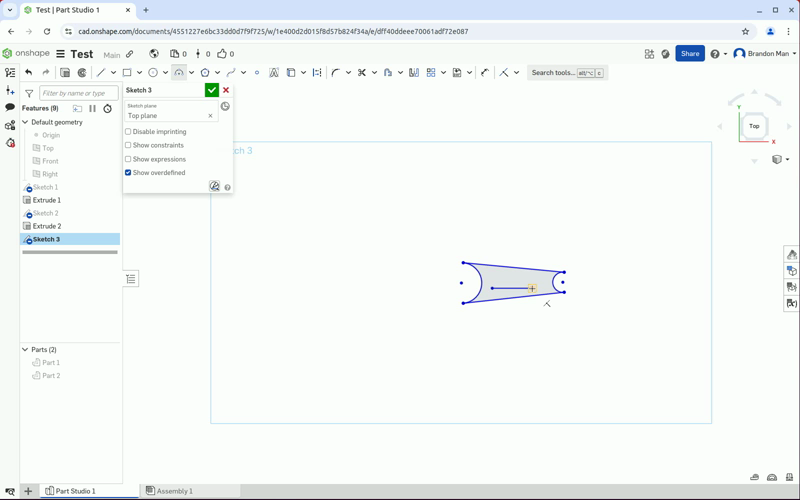
click(532, 288)
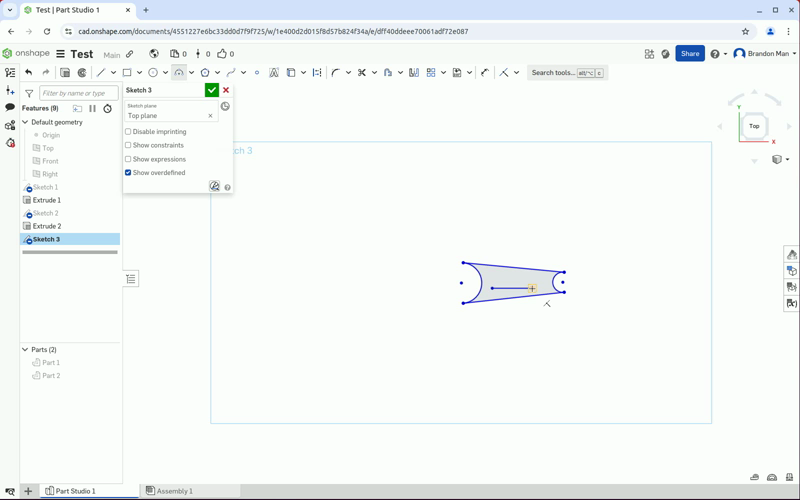
key_down(shift)
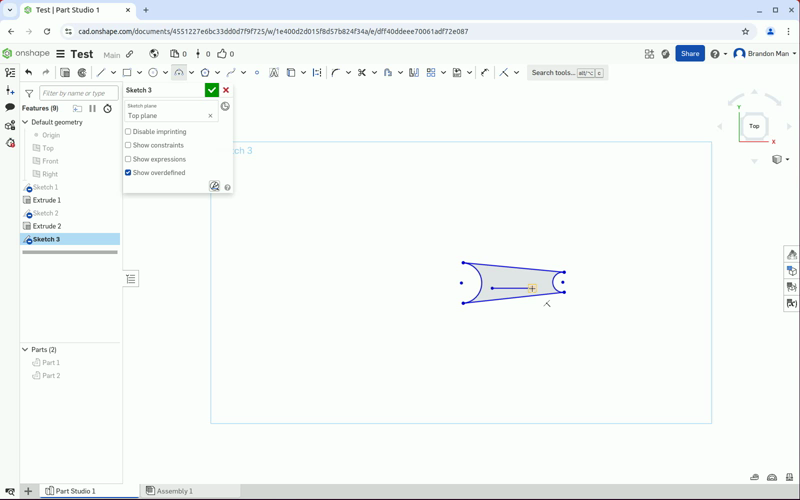
mouse_move(532, 277)
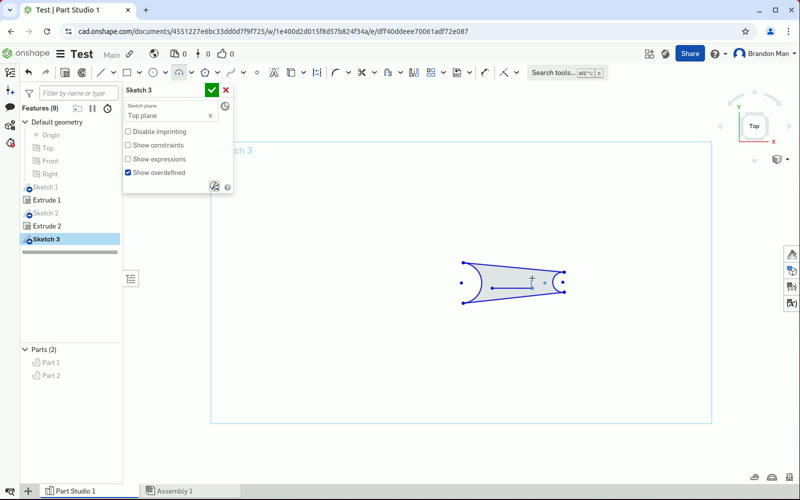
click(532, 277)
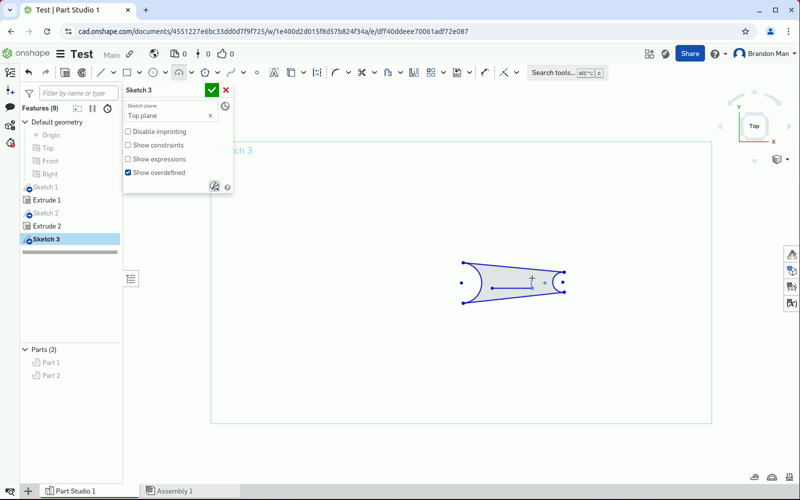
mouse_move(537, 282)
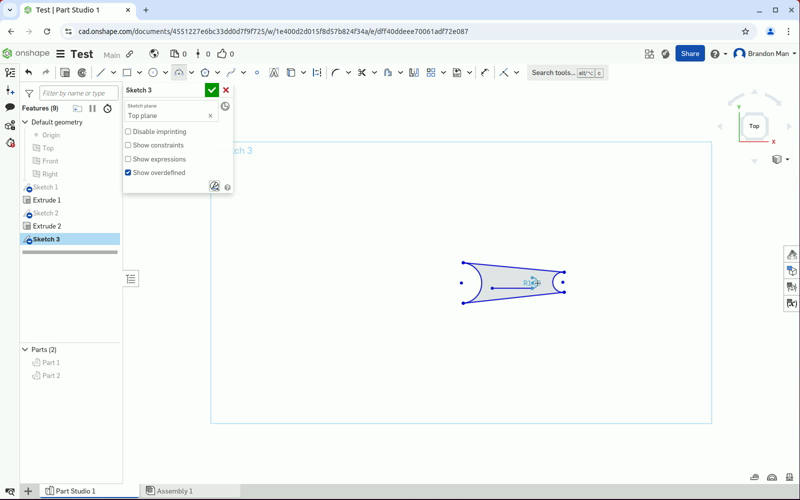
click(537, 282)
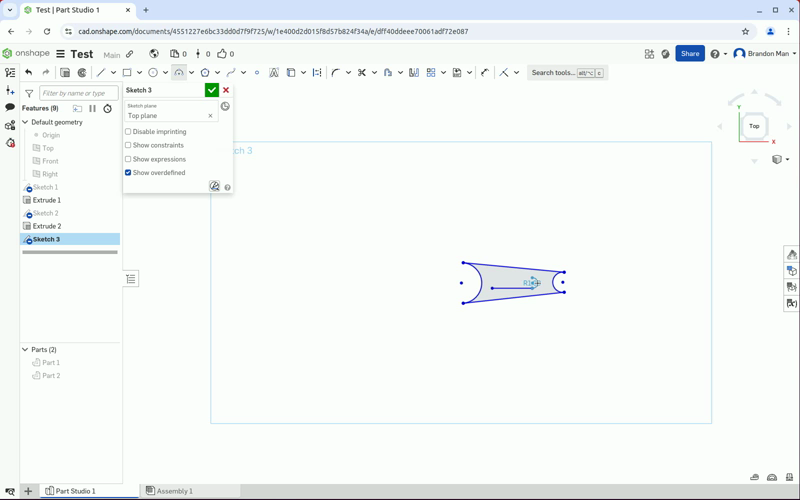
key_up(shift)
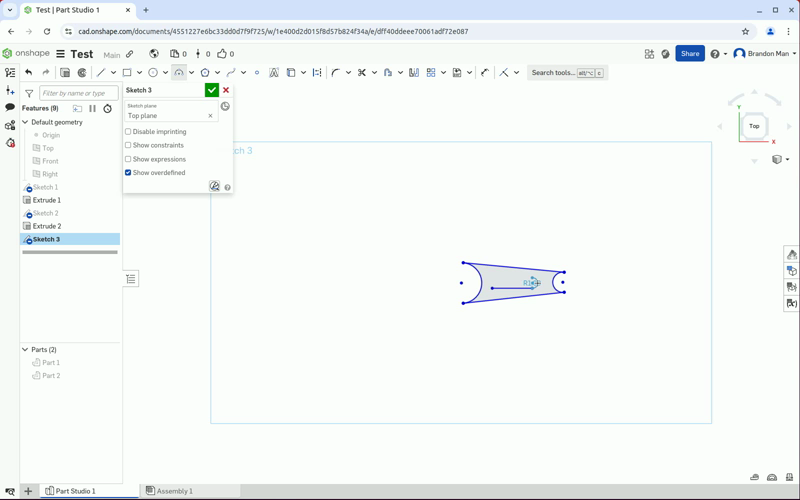
key(esc)
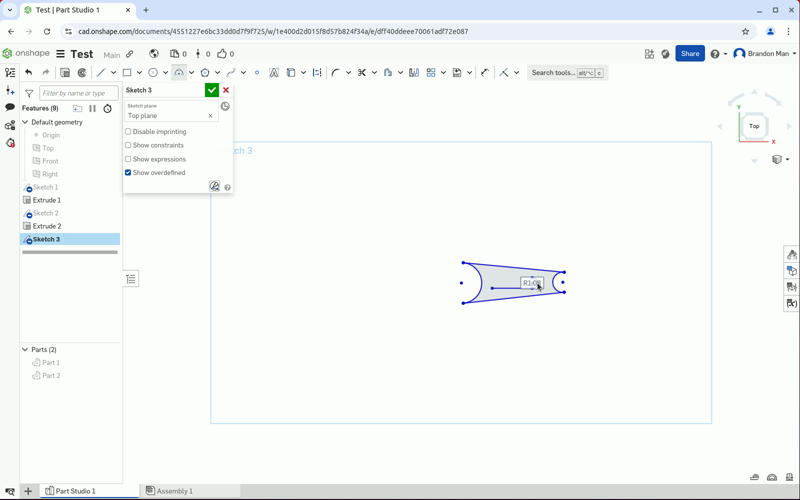
key(l)
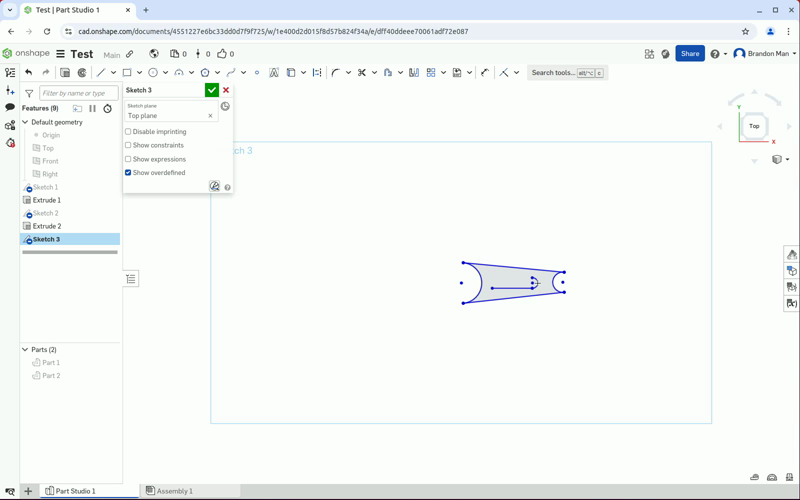
mouse_move(532, 277)
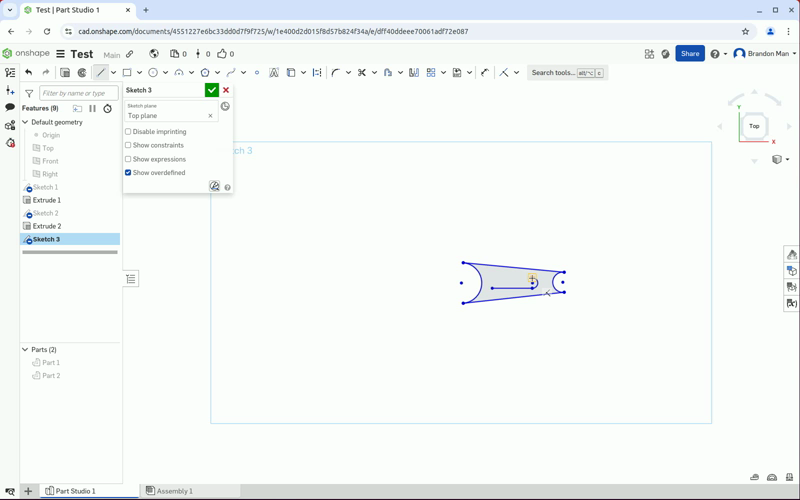
click(532, 277)
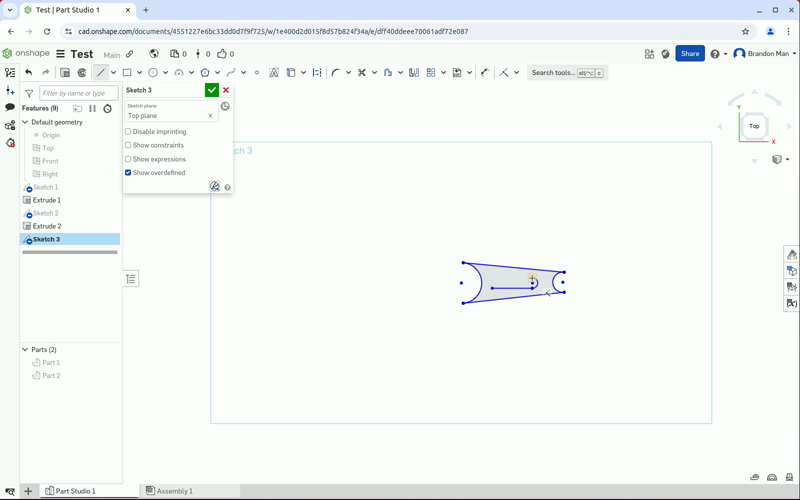
key_down(shift)
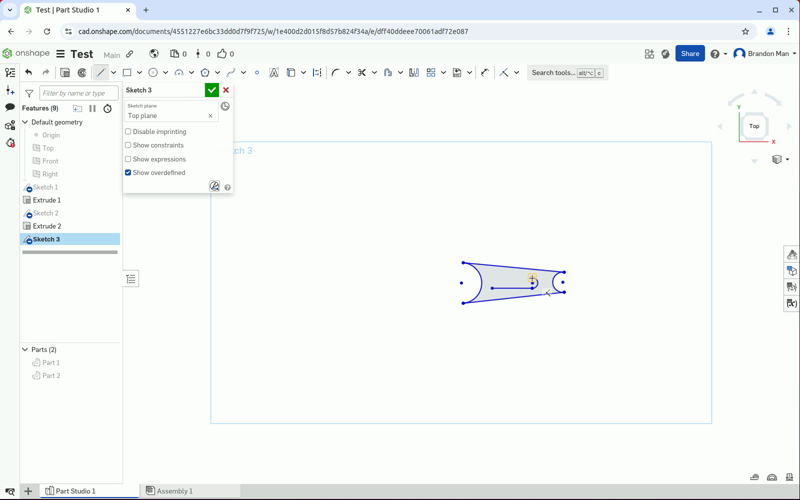
mouse_move(562, 277)
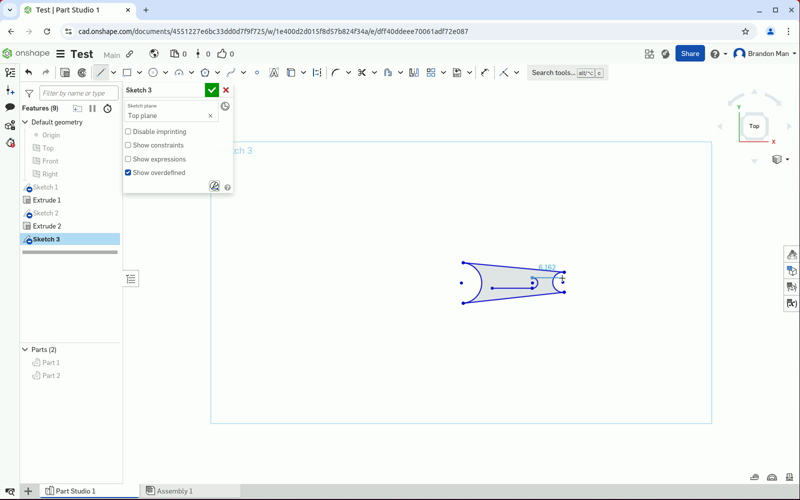
mouse_move(492, 277)
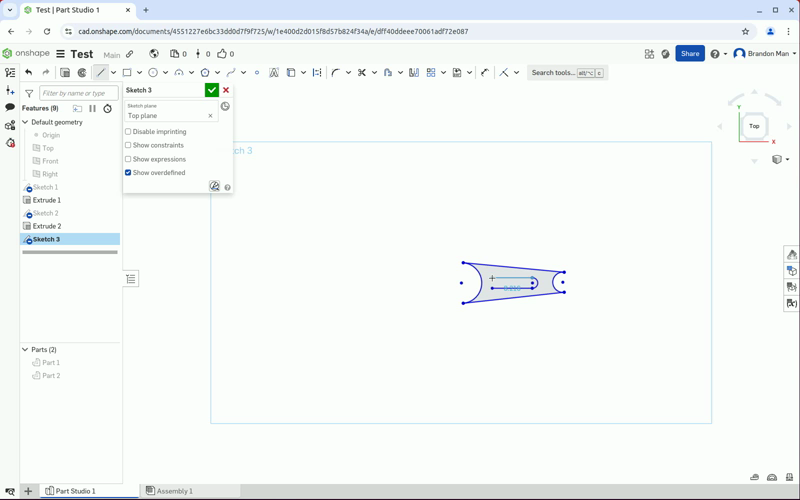
click(492, 277)
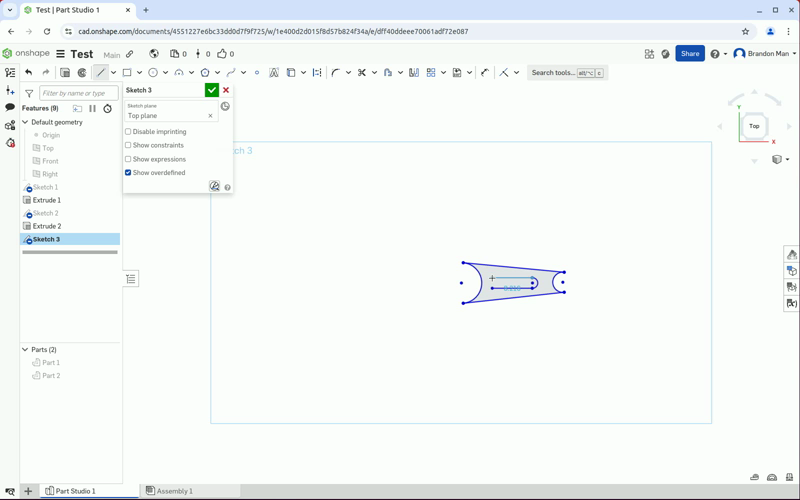
key_up(shift)
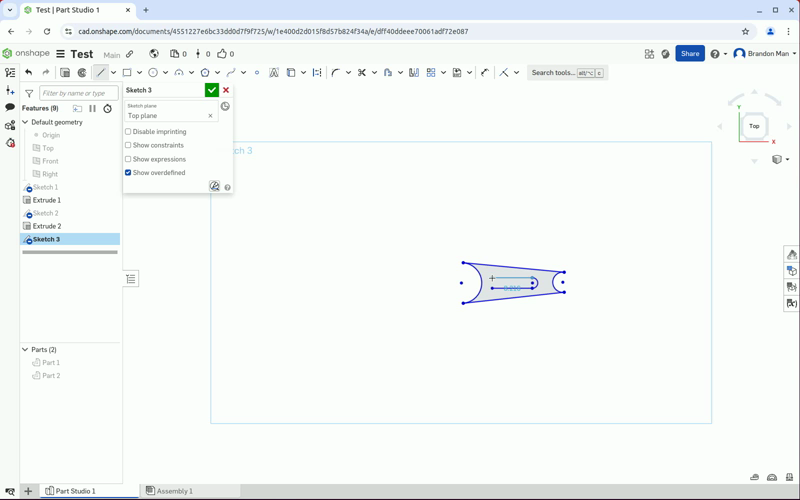
key(esc)
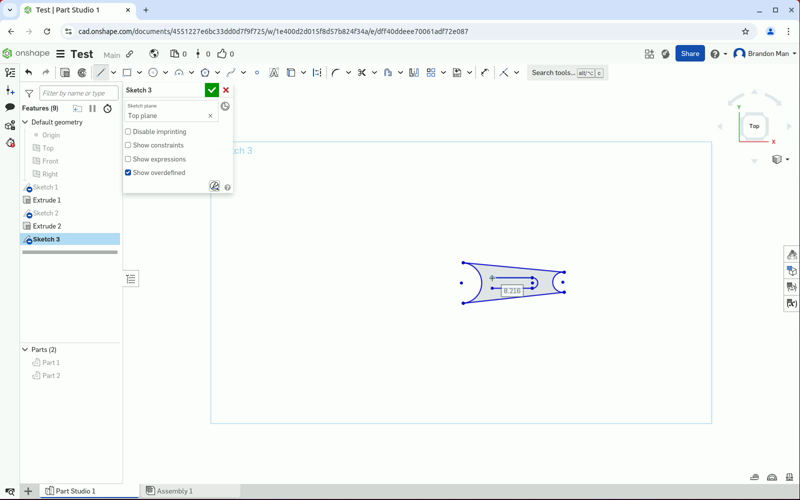
key(a)
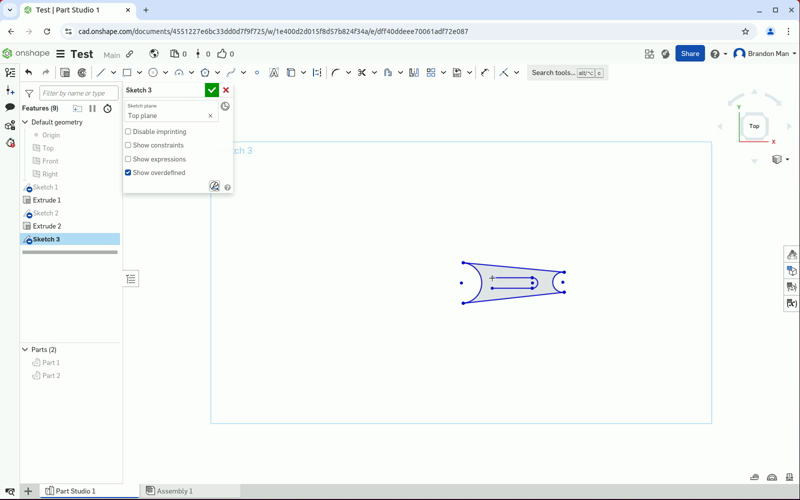
mouse_move(492, 277)
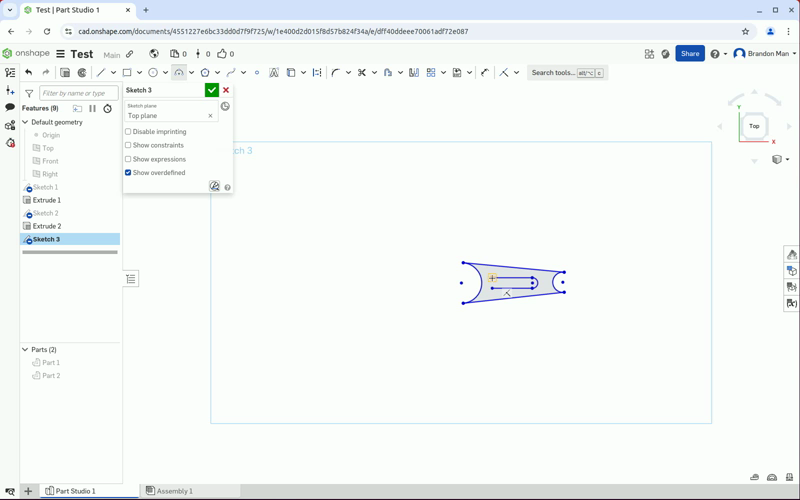
click(492, 277)
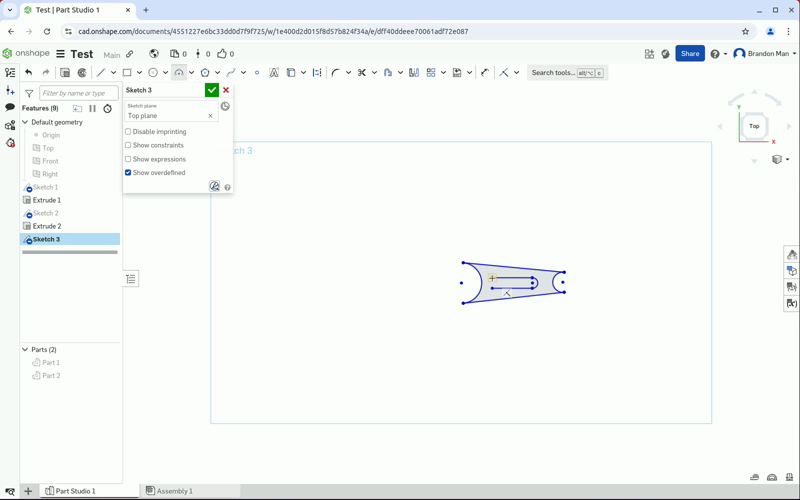
mouse_move(492, 288)
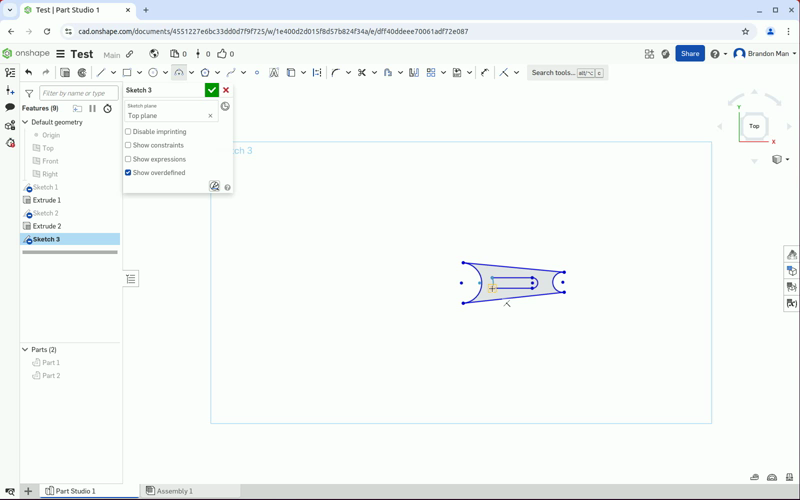
click(492, 288)
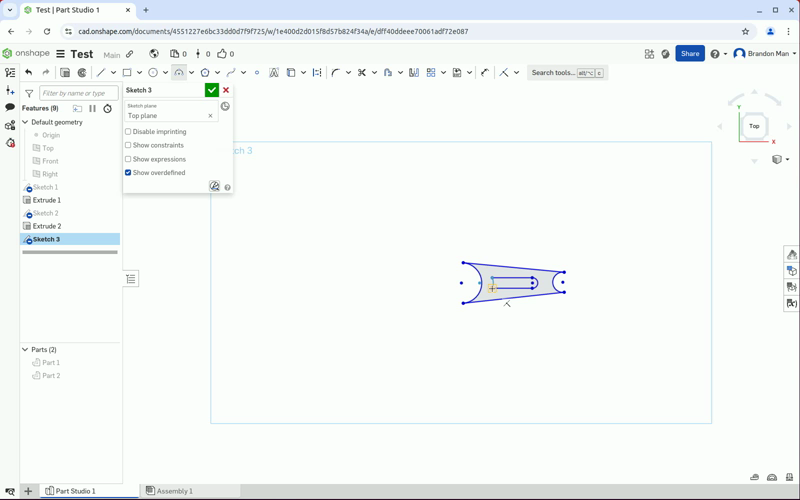
key_down(shift)
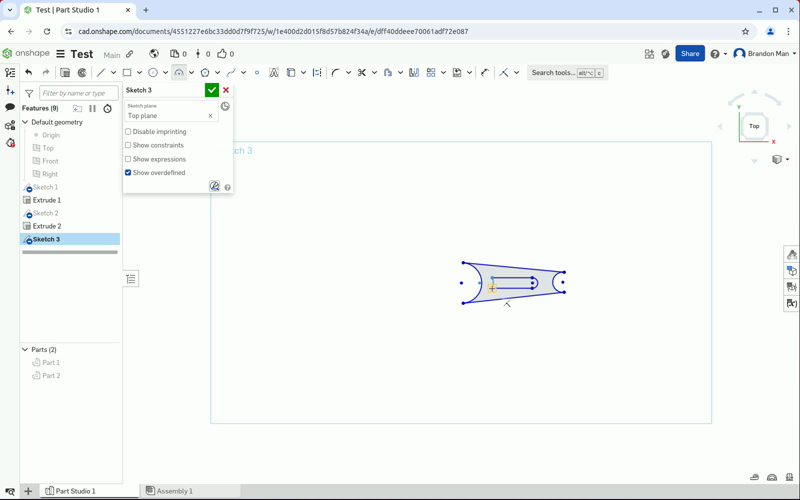
mouse_move(486, 282)
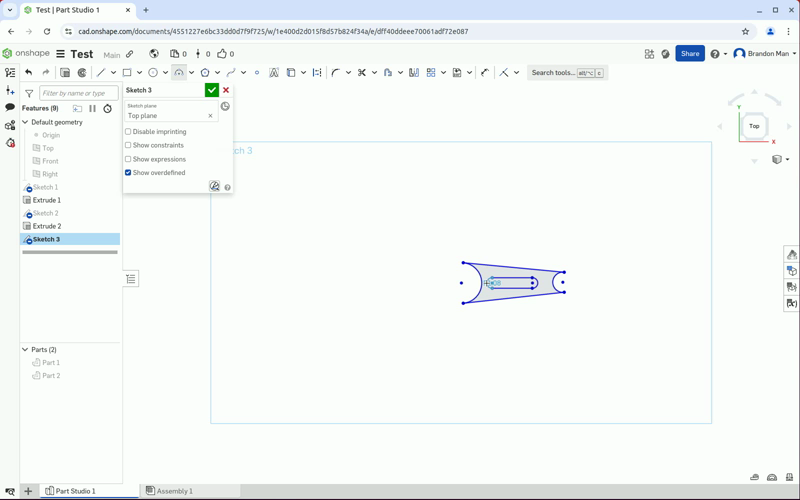
click(486, 282)
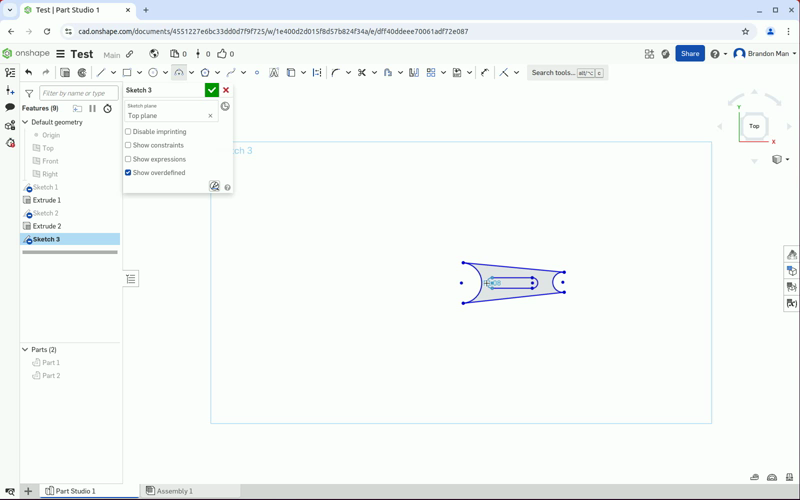
key_up(shift)
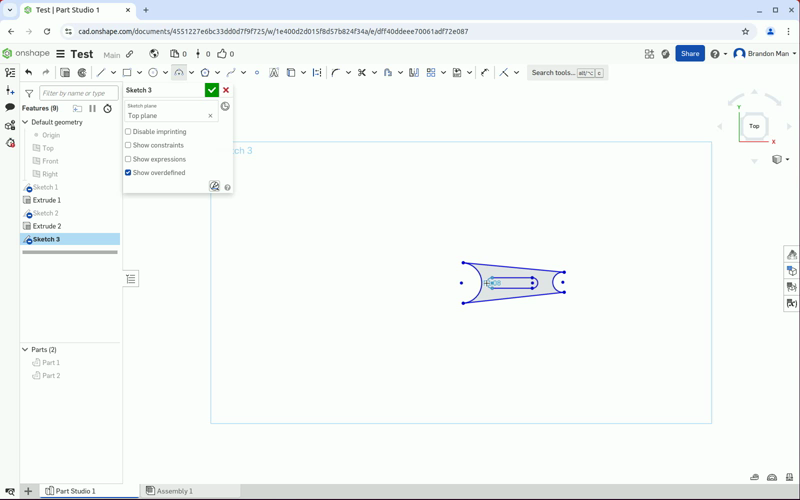
key(esc)
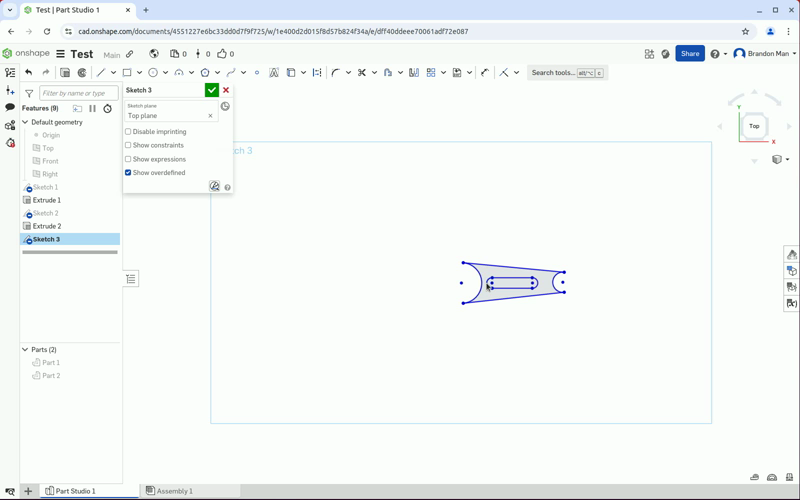
mouse_move(539, 280)
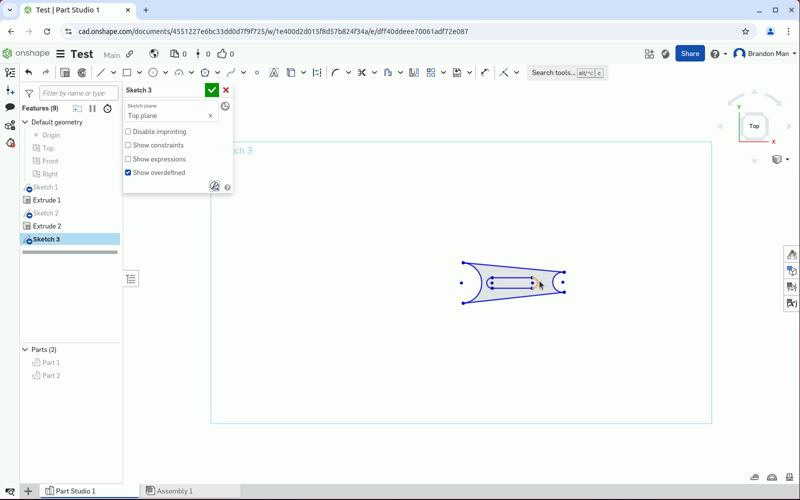
click(539, 280)
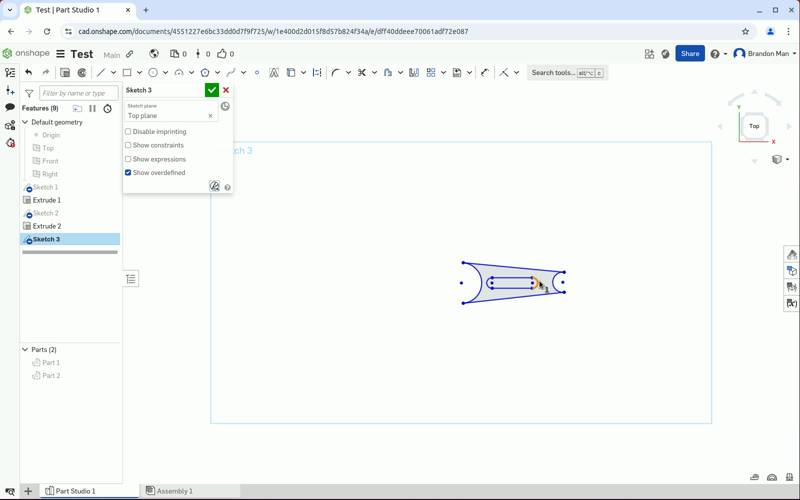
mouse_move(73, 352)
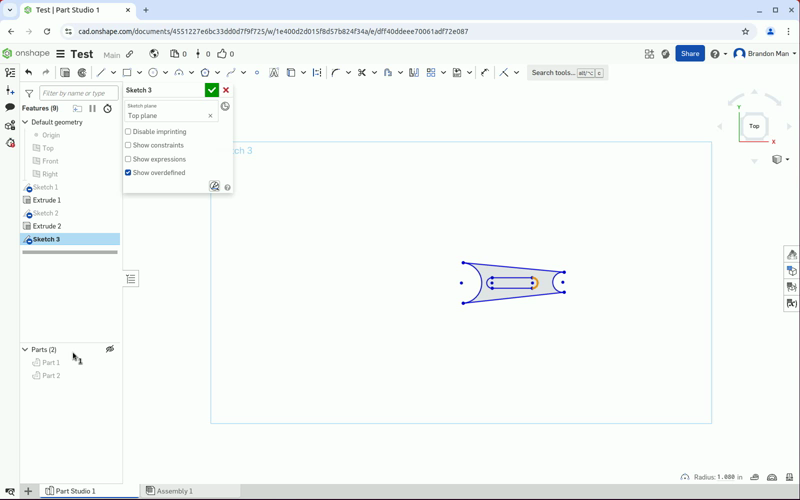
key(shift+y)
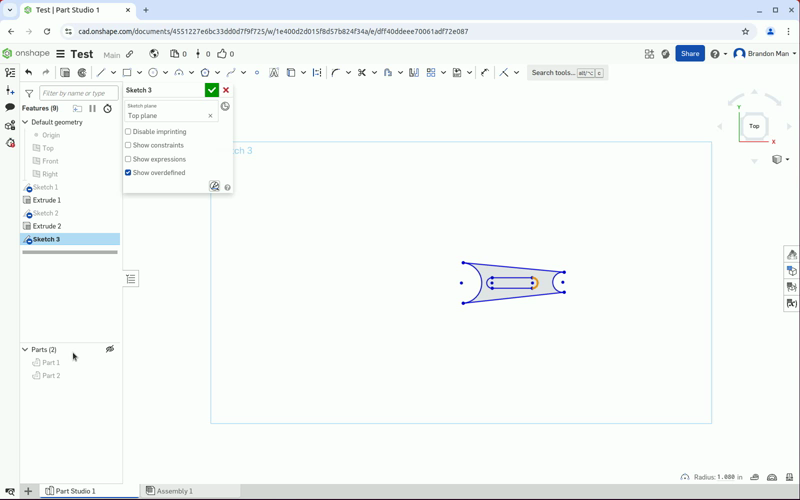
key(shift+e)
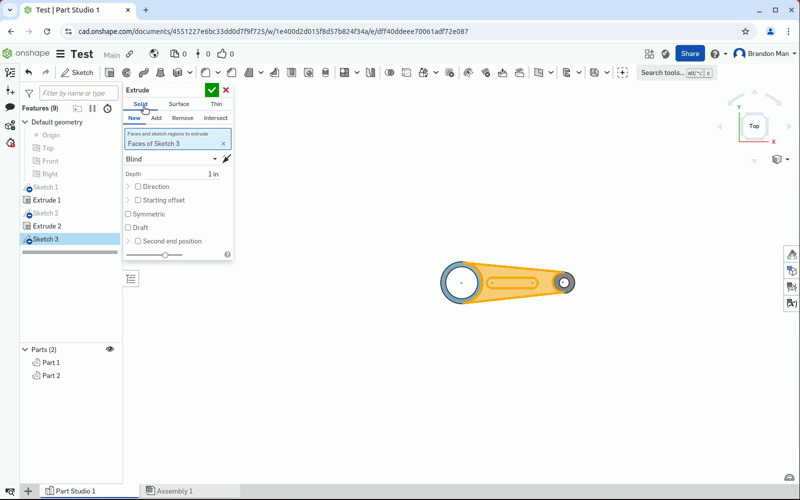
mouse_move(143, 106)
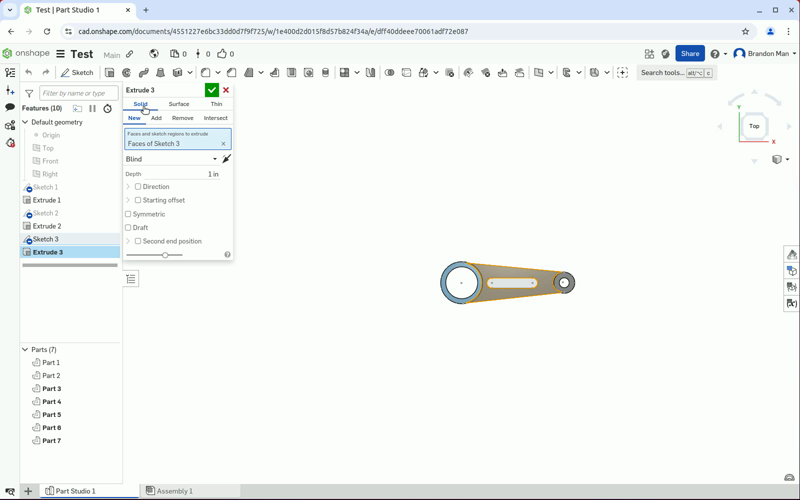
click(143, 106)
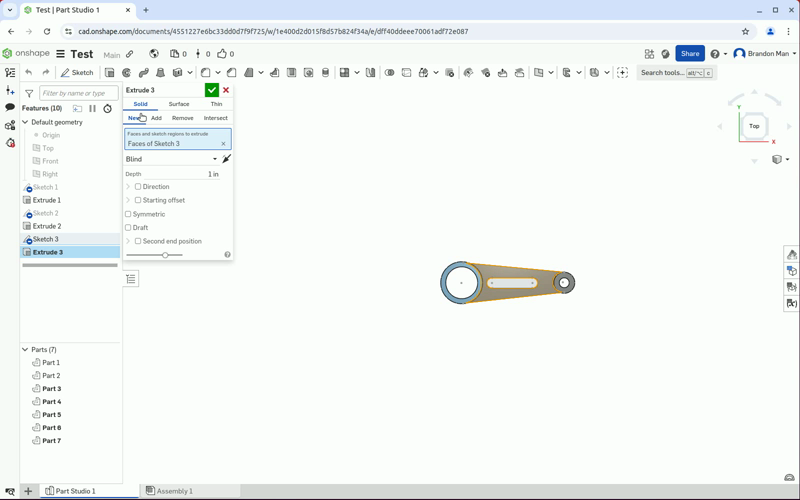
mouse_move(137, 120)
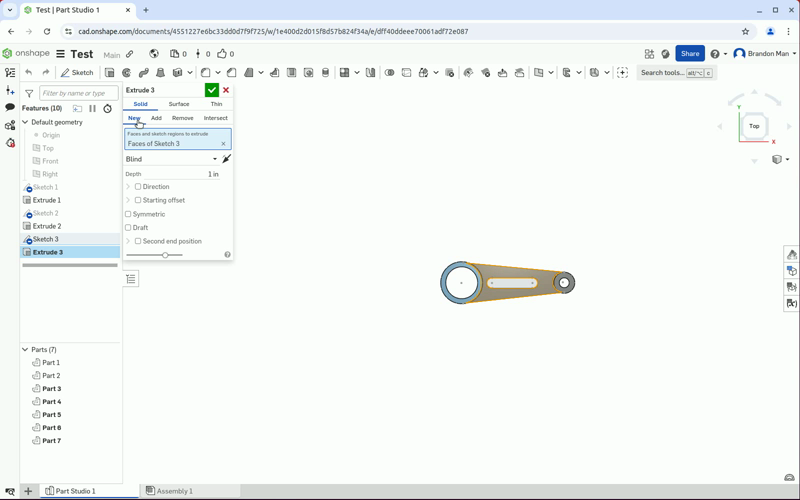
click(137, 120)
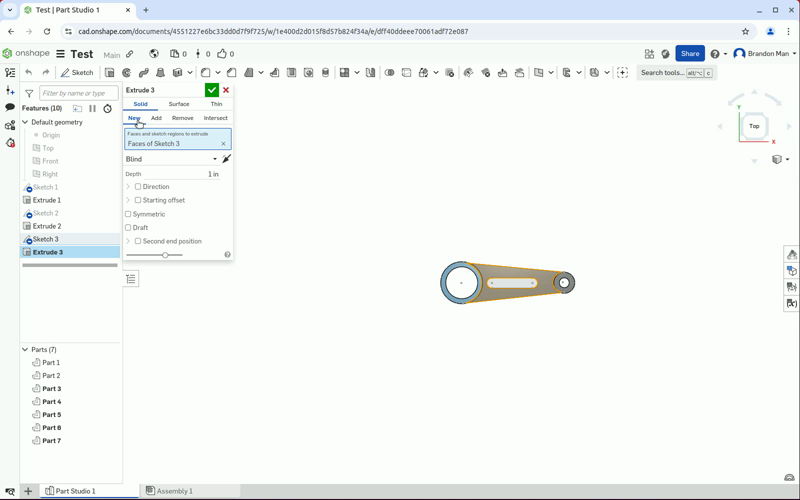
key(tab, 4)
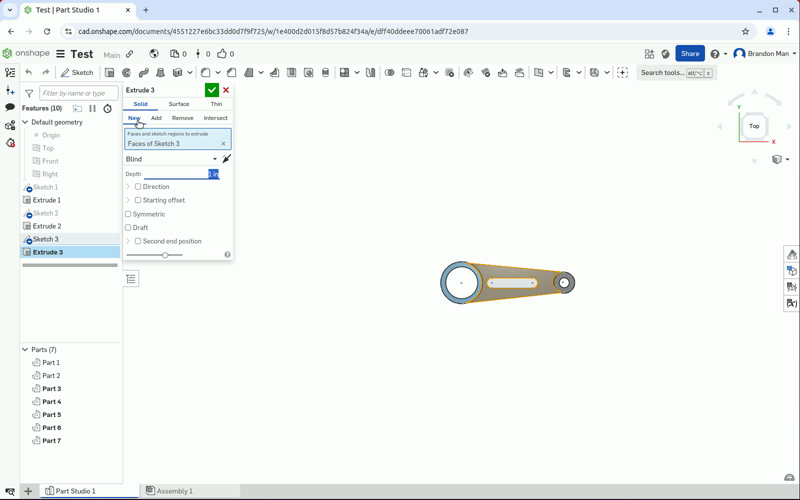
text(4.092)
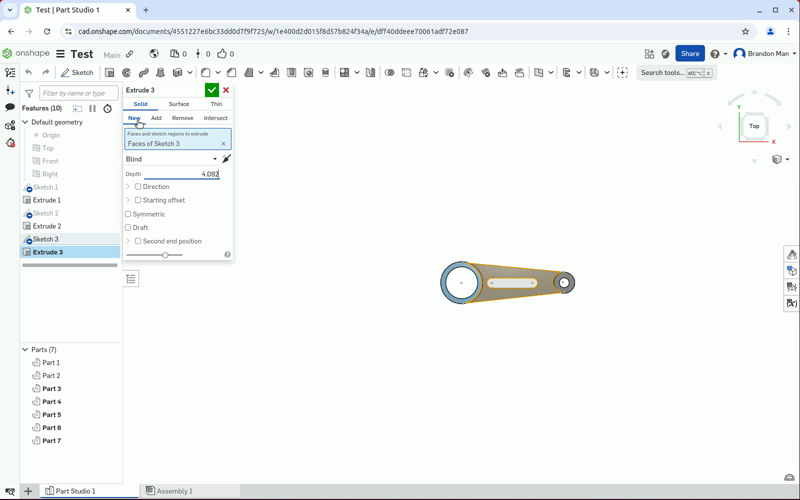
key(enter)
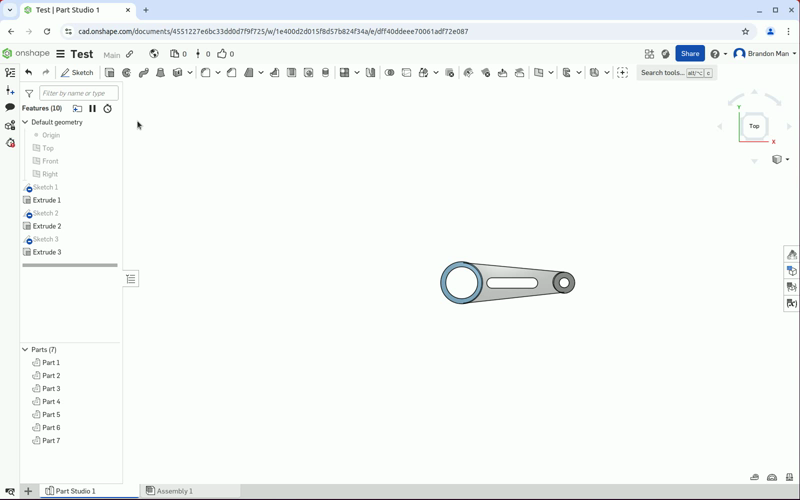
key(shift+h)
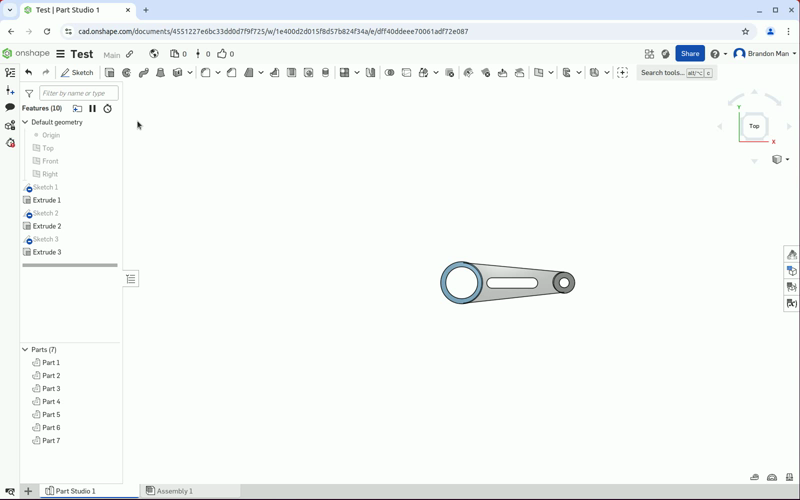
key(shift+h)
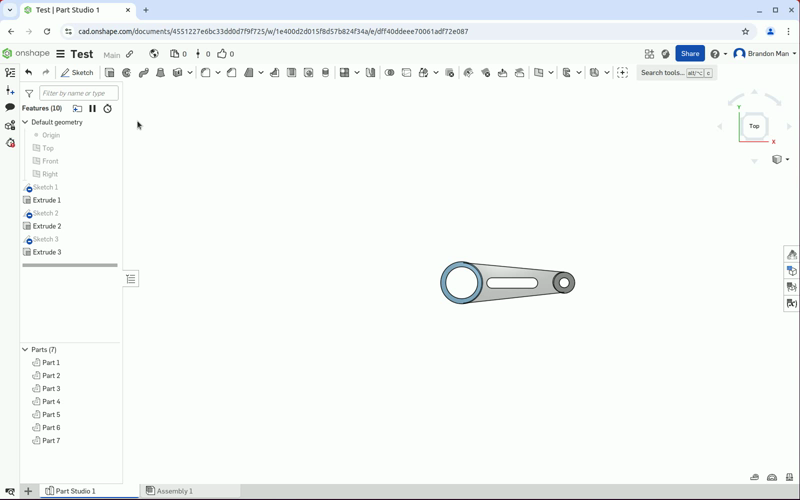
mouse_move(73, 189)
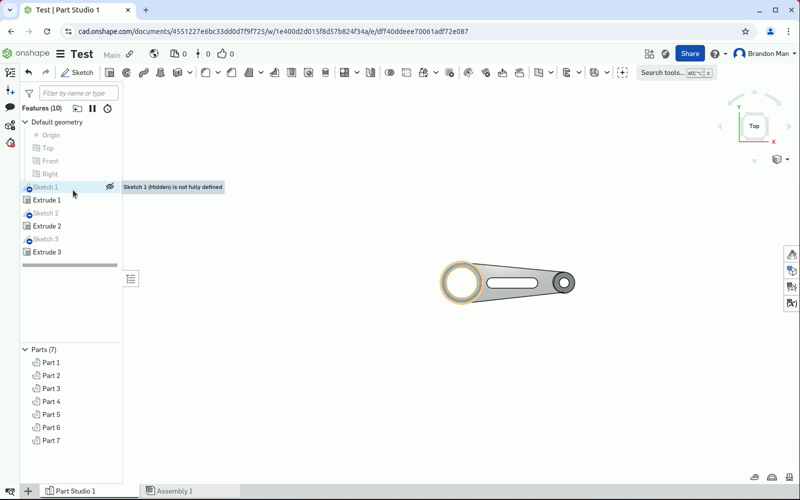
click(73, 189)
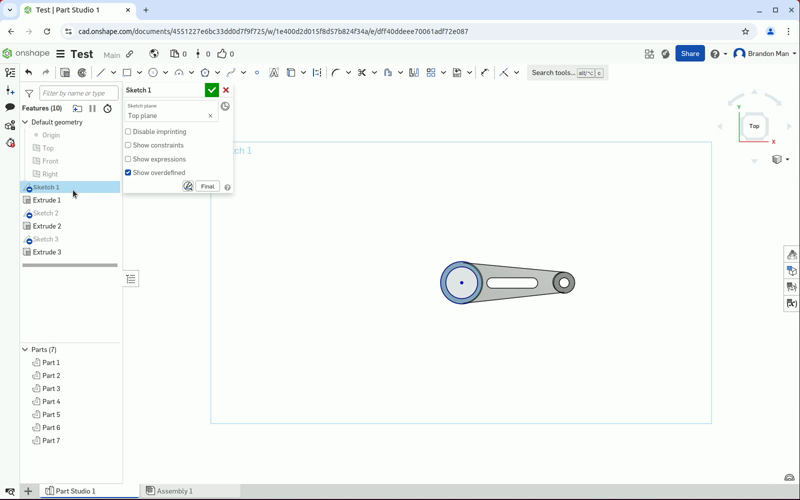
mouse_move(229, 92)
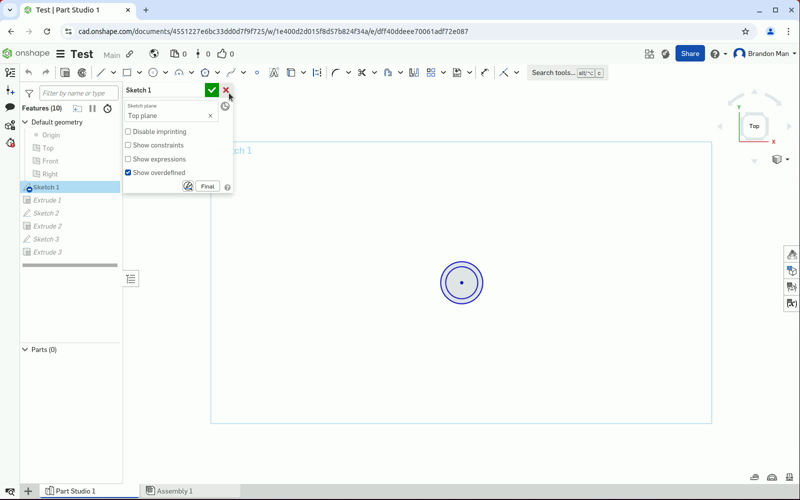
click(229, 92)
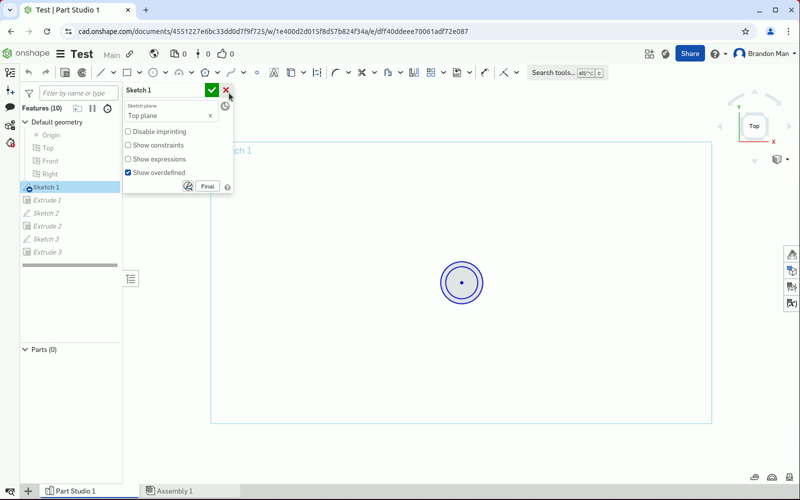
key(shift+s)
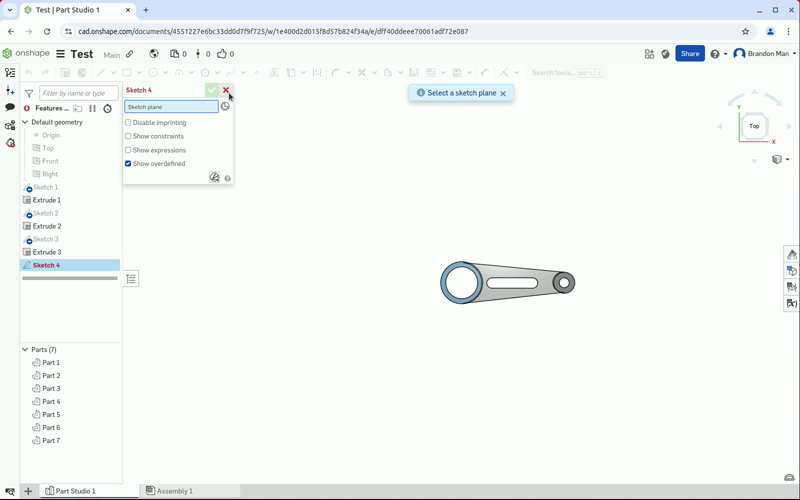
mouse_move(73, 150)
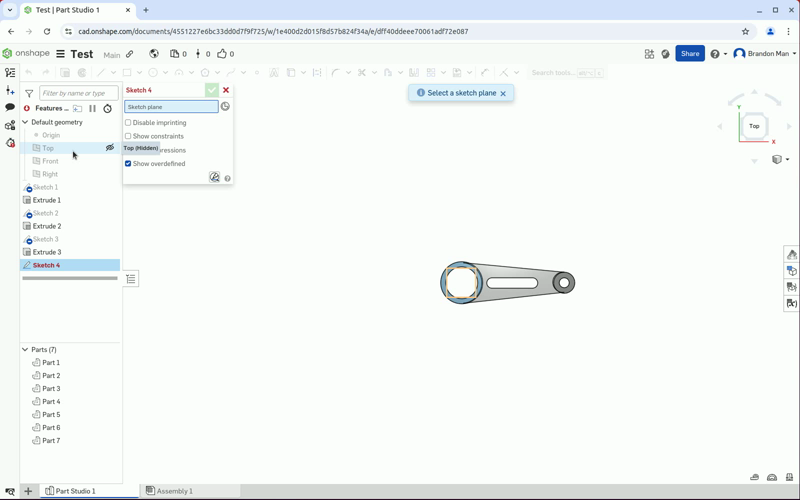
click(73, 150)
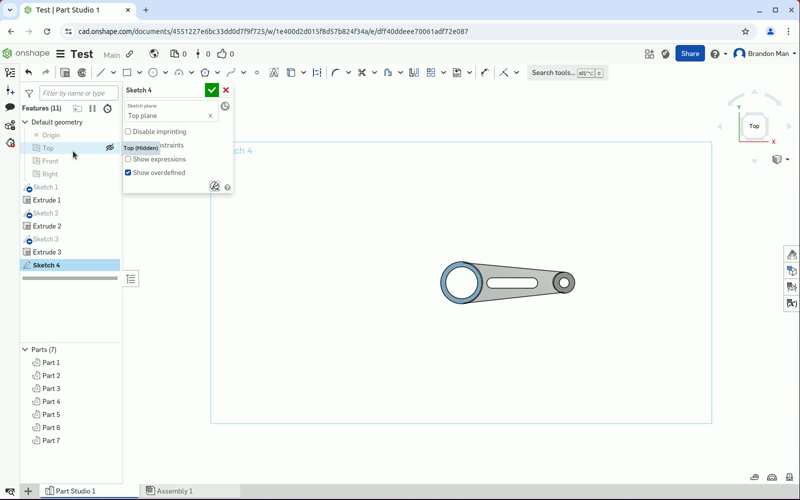
mouse_move(73, 352)
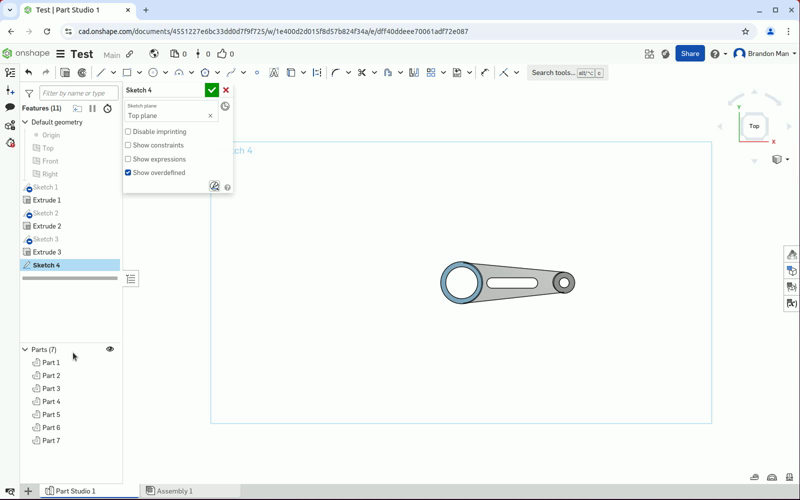
key(y)
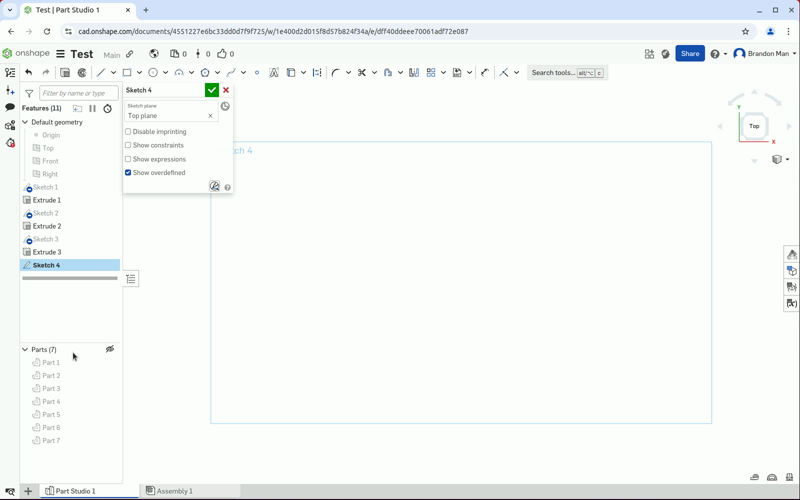
key(c)
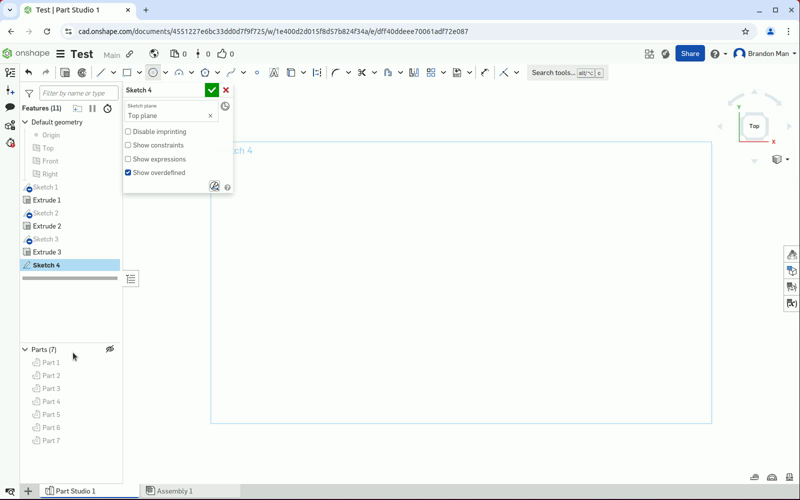
key_down(shift)
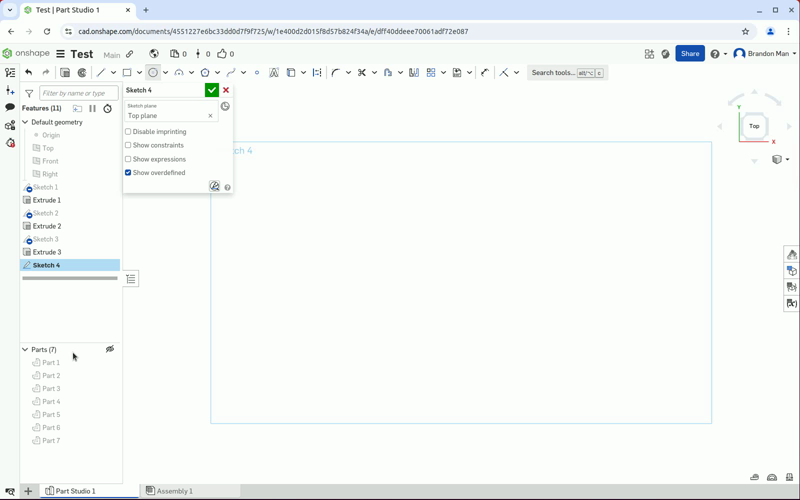
mouse_move(564, 282)
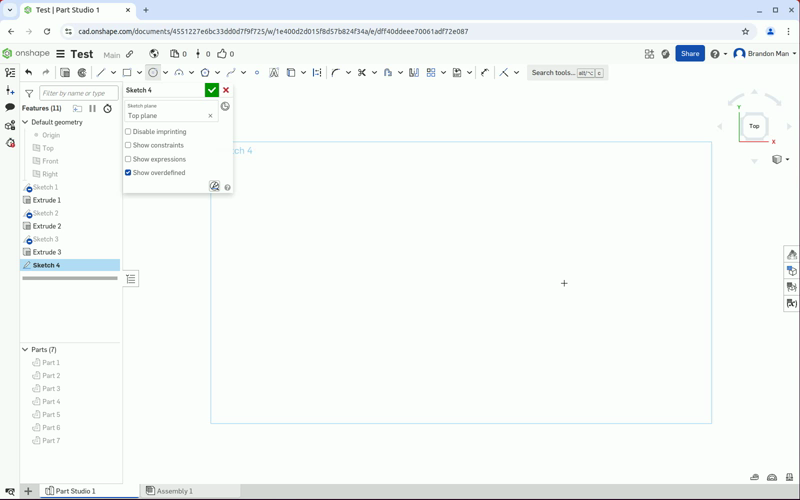
click(564, 282)
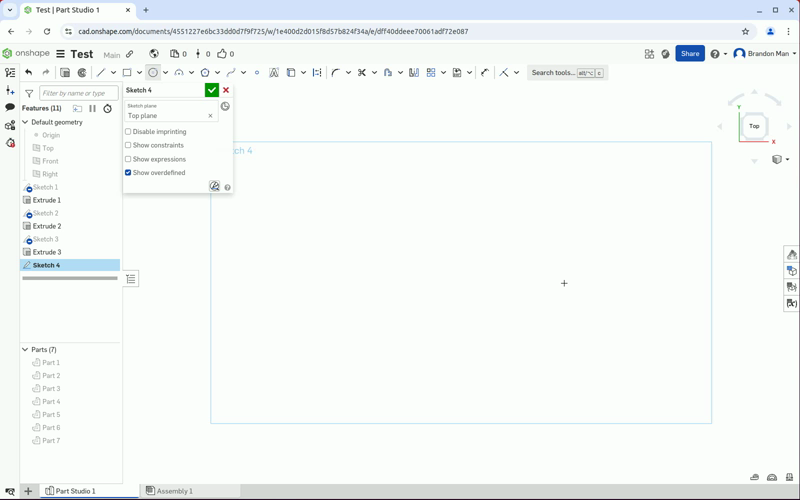
key_up(shift)
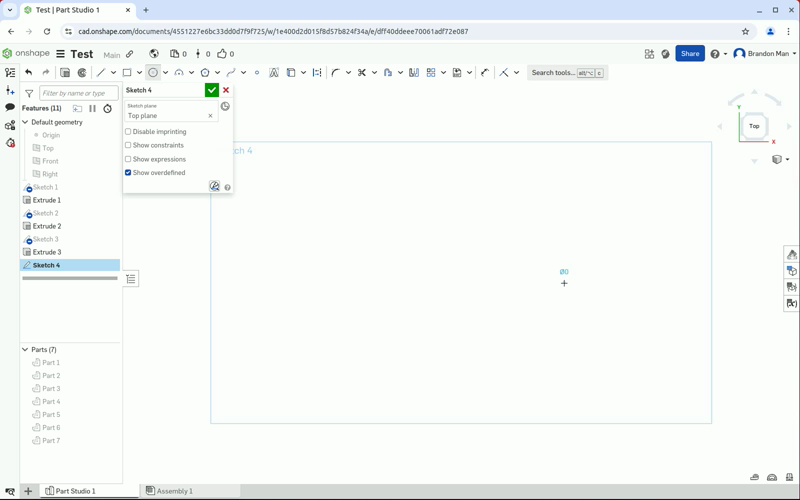
mouse_move(574, 282)
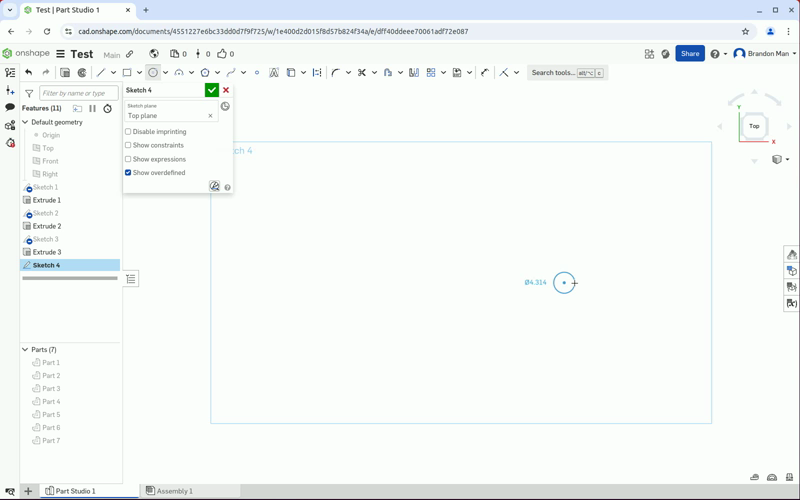
click(574, 282)
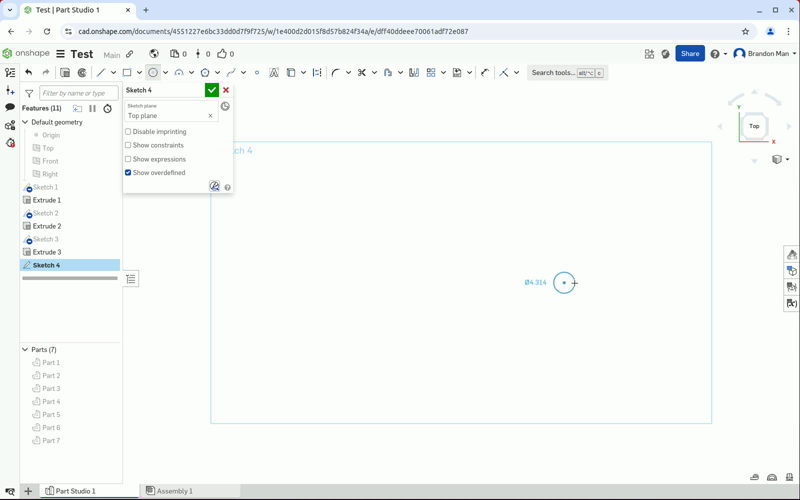
key(esc)
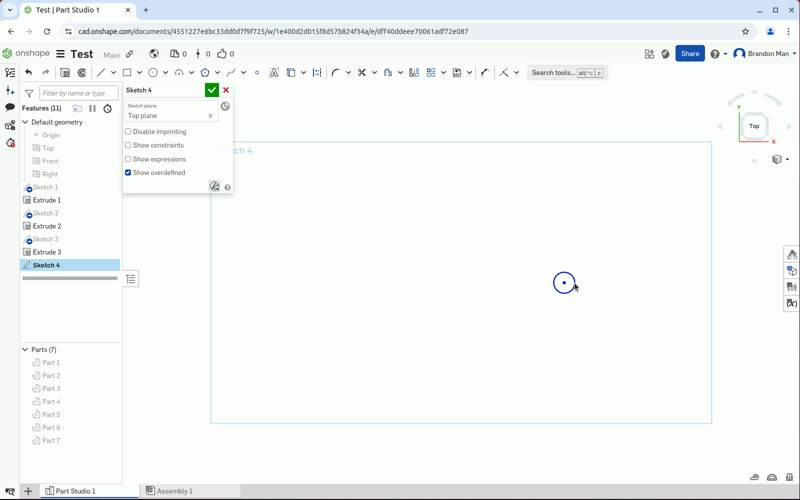
key(c)
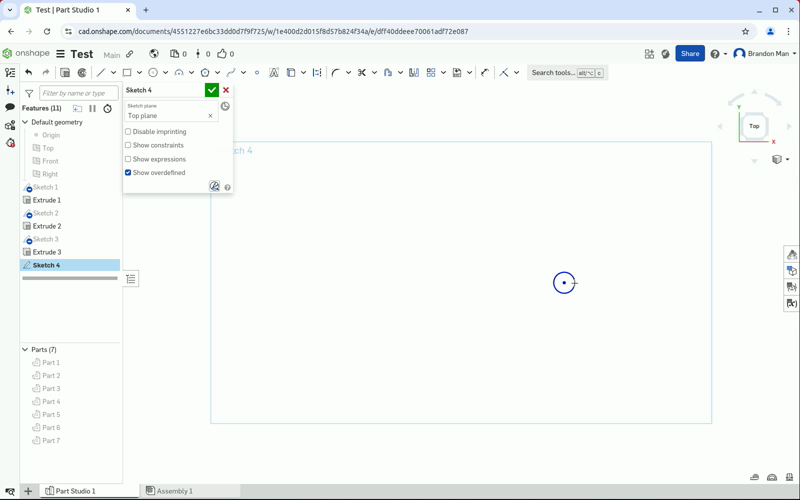
key_down(shift)
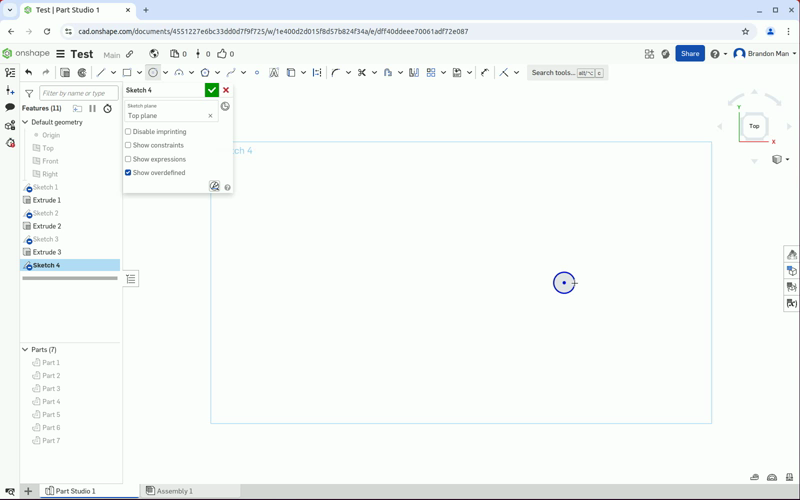
mouse_move(564, 282)
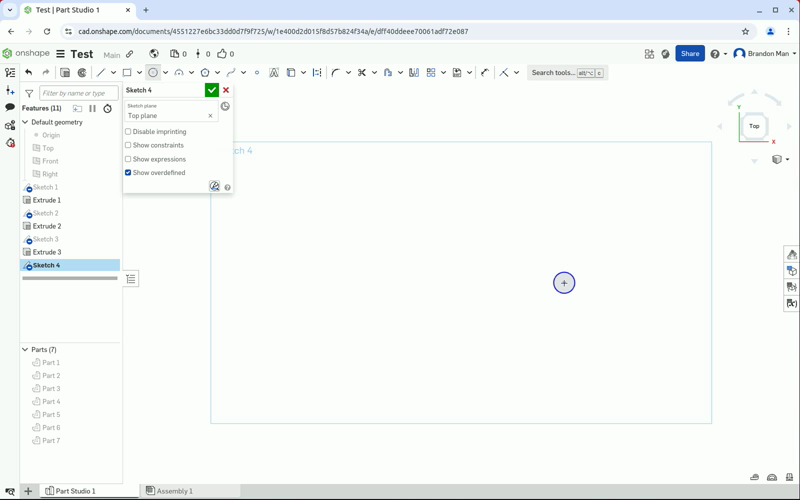
click(564, 282)
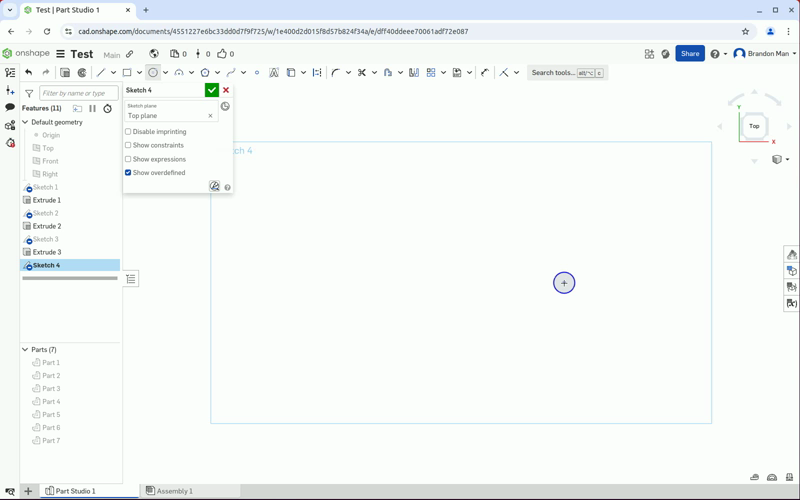
key_up(shift)
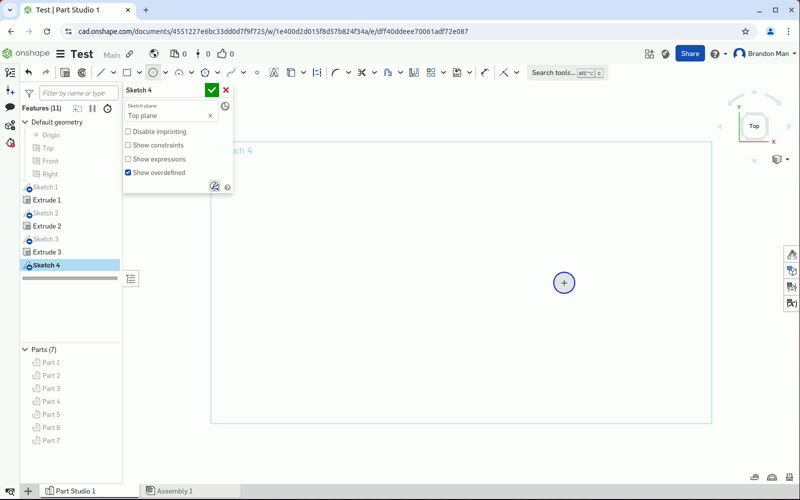
mouse_move(569, 282)
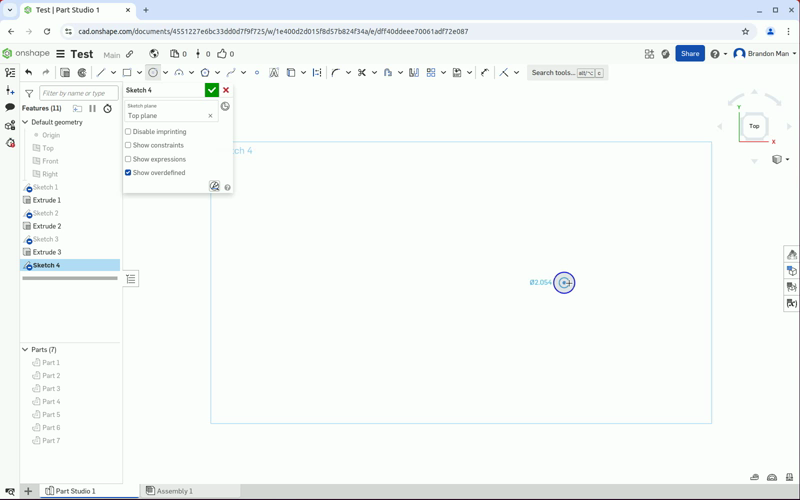
click(569, 282)
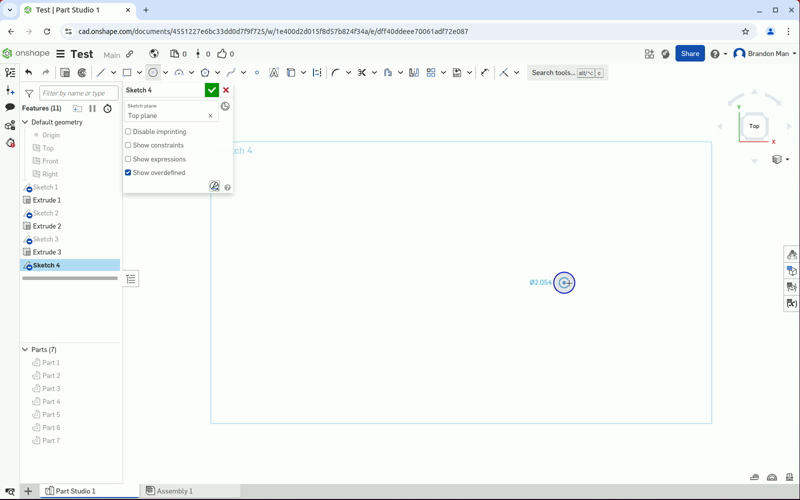
key(esc)
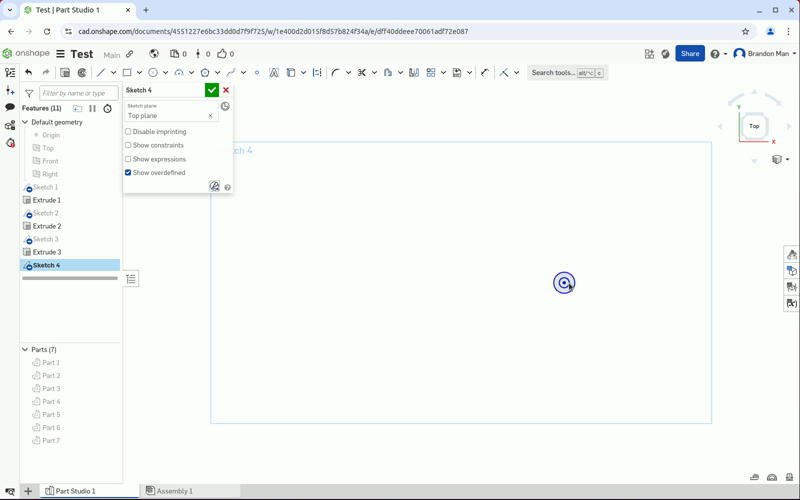
mouse_move(568, 288)
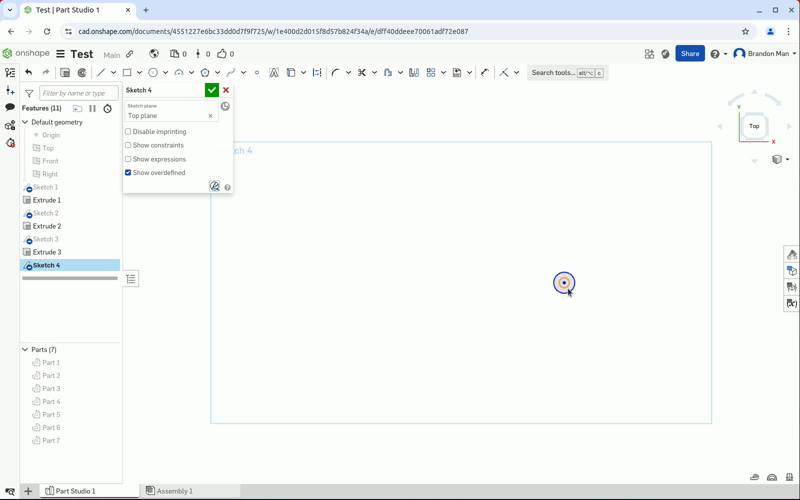
scroll(6)
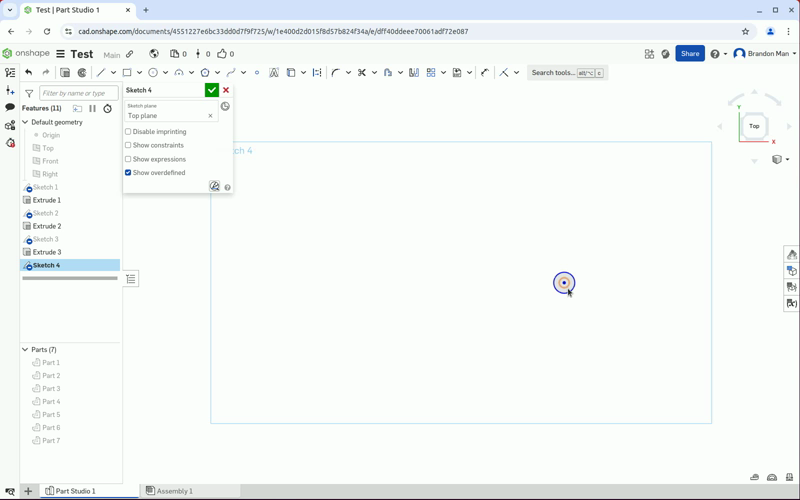
scroll(6)
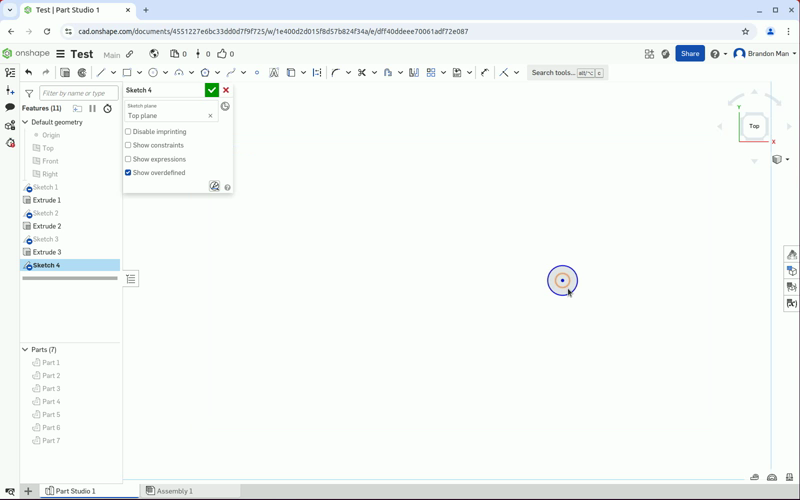
scroll(6)
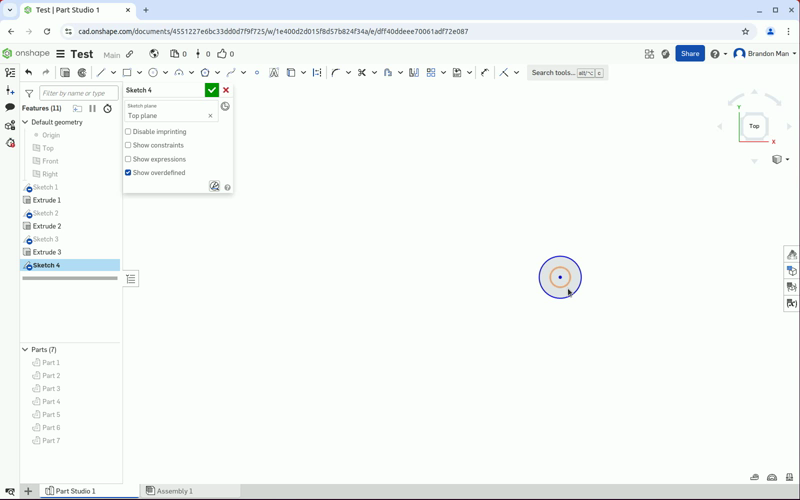
scroll(6)
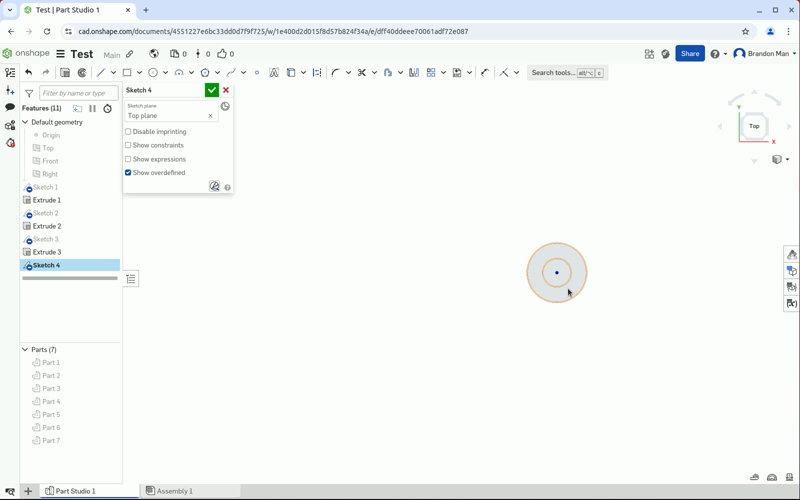
scroll(6)
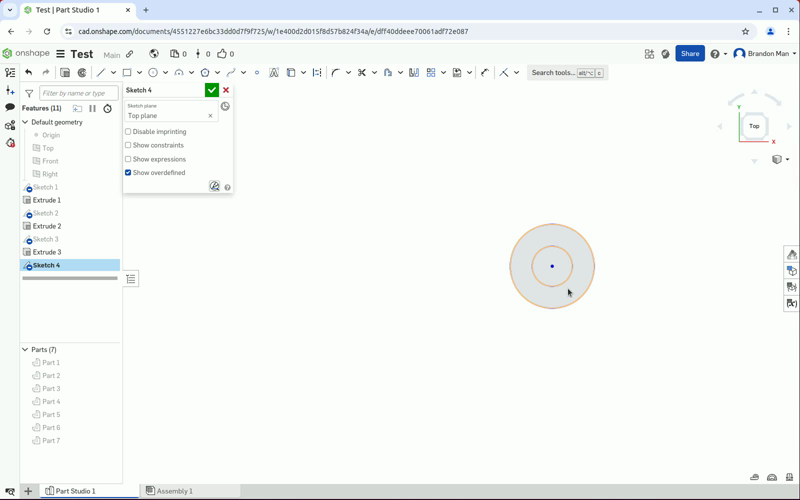
scroll(6)
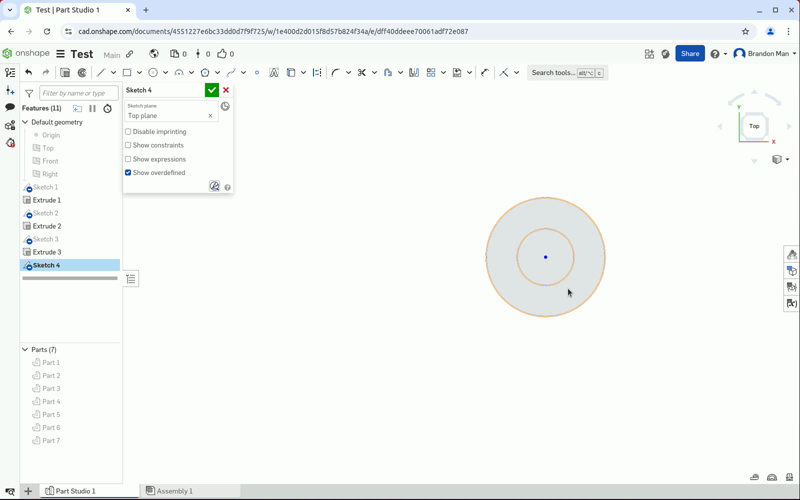
scroll(6)
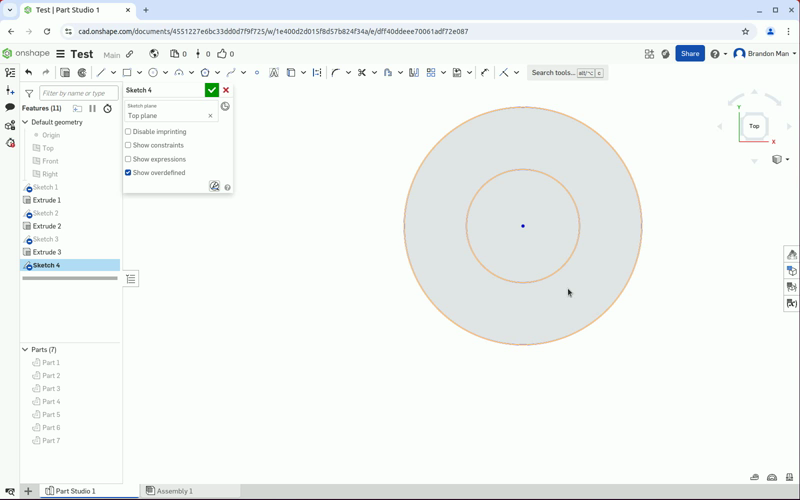
click(568, 288)
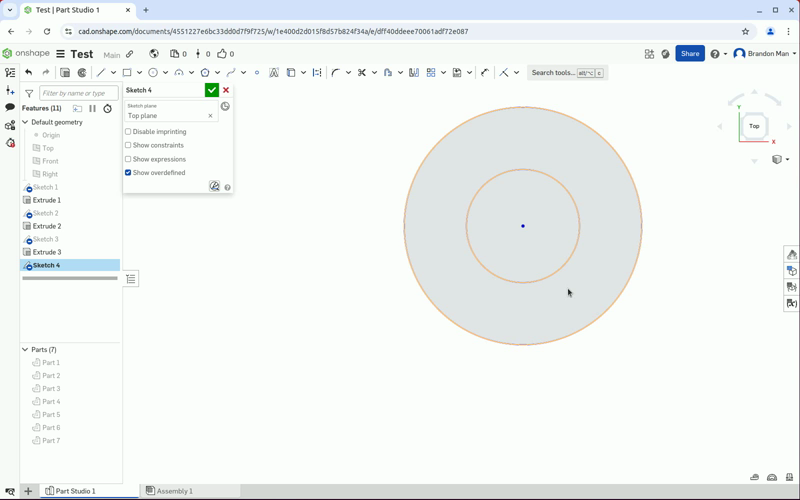
scroll(-6)
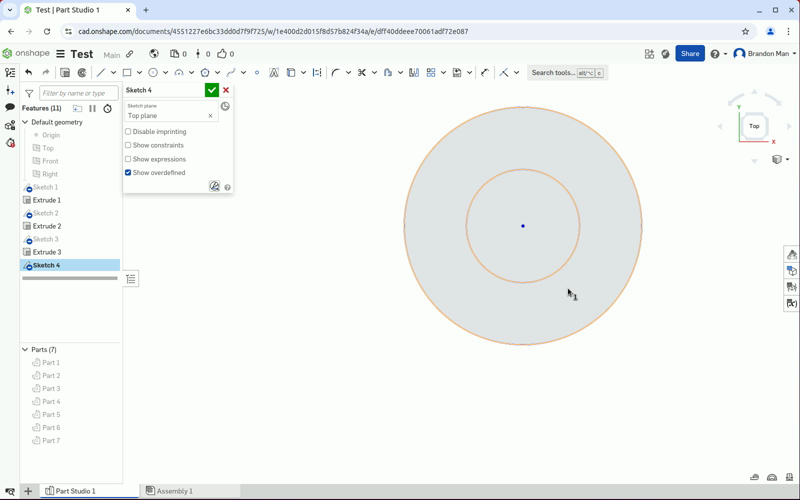
scroll(-6)
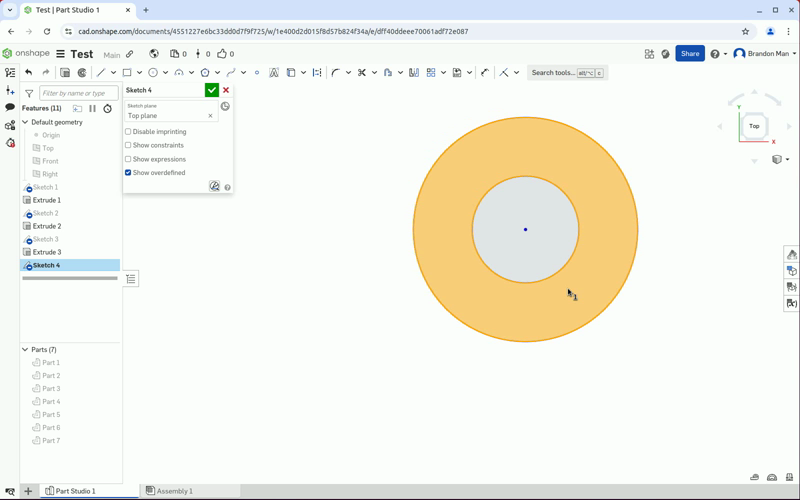
scroll(-6)
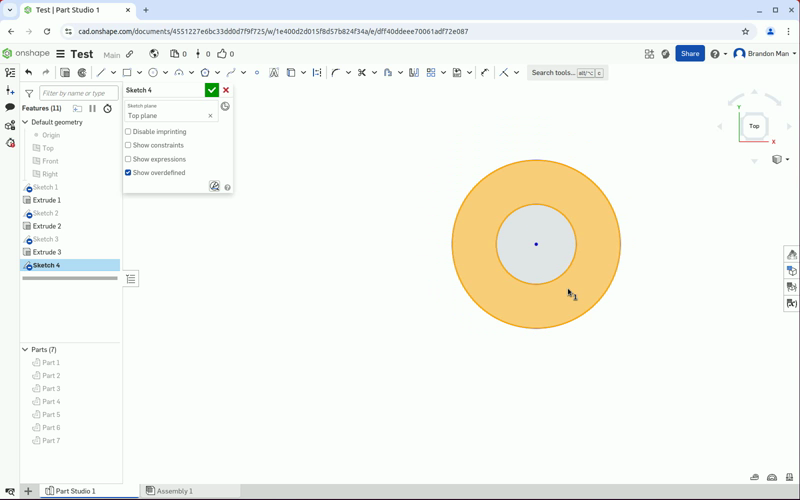
scroll(-6)
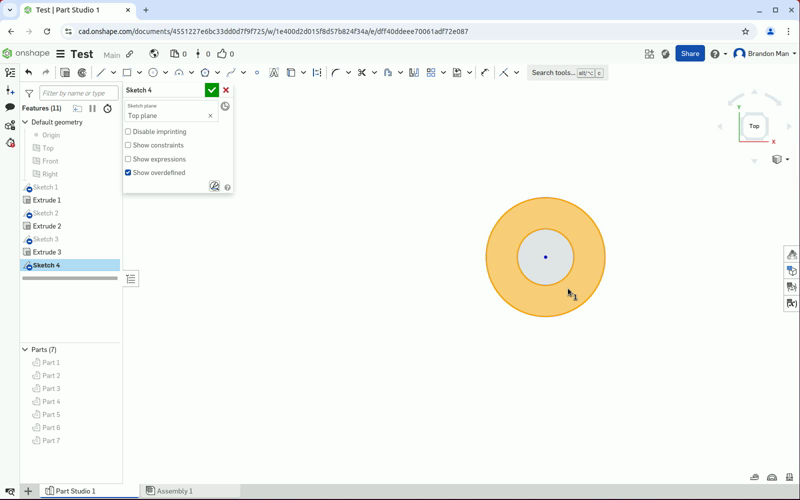
scroll(-6)
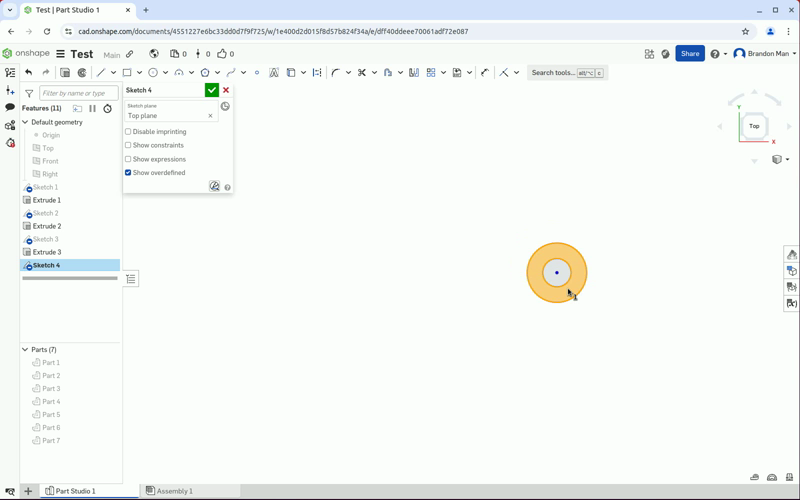
scroll(-6)
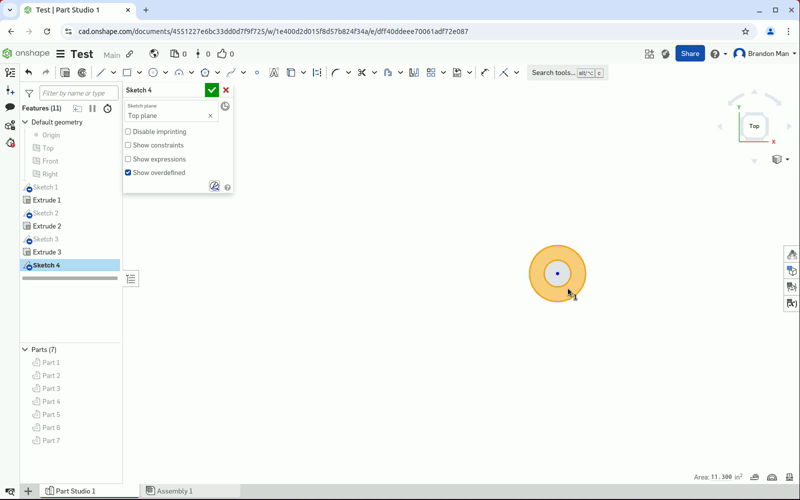
scroll(-6)
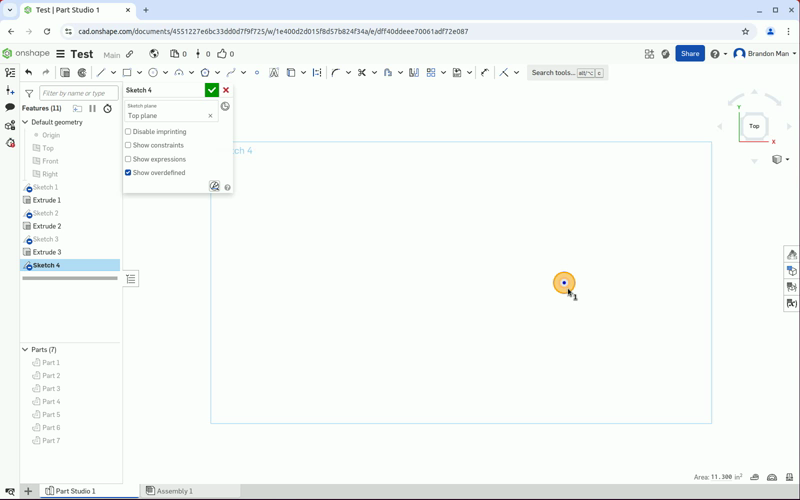
mouse_move(73, 352)
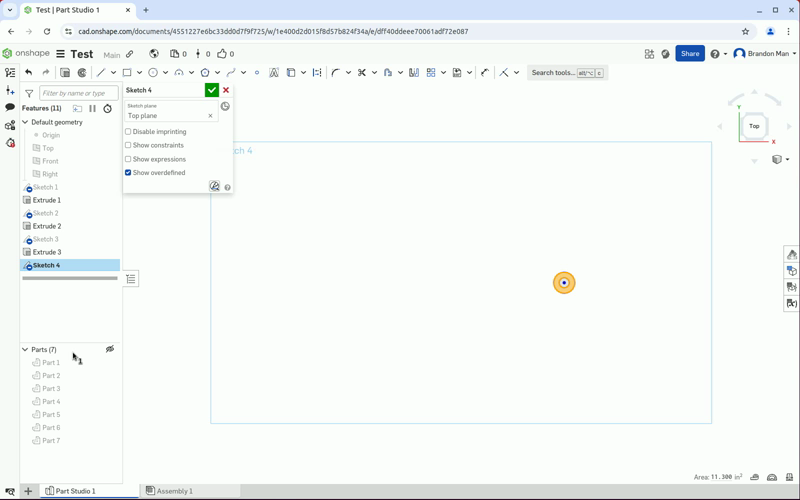
key(shift+y)
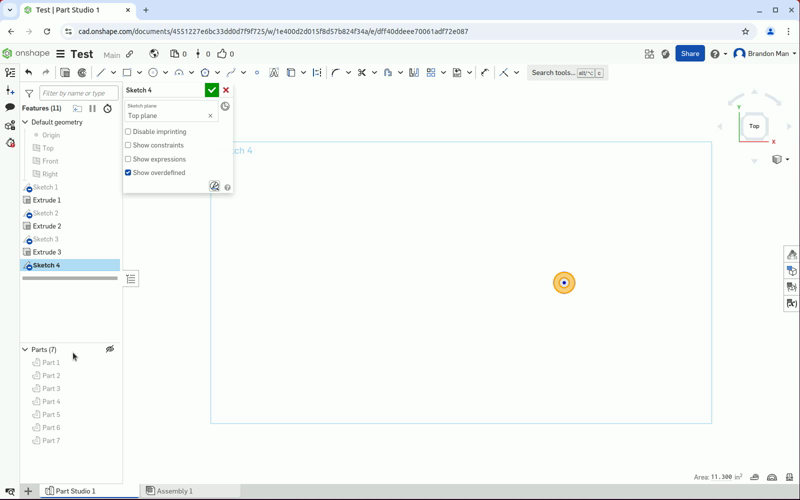
key(shift+e)
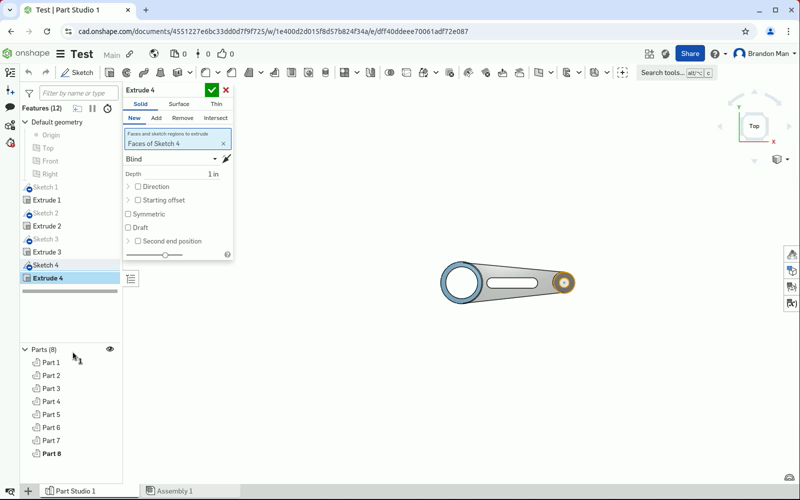
mouse_move(143, 106)
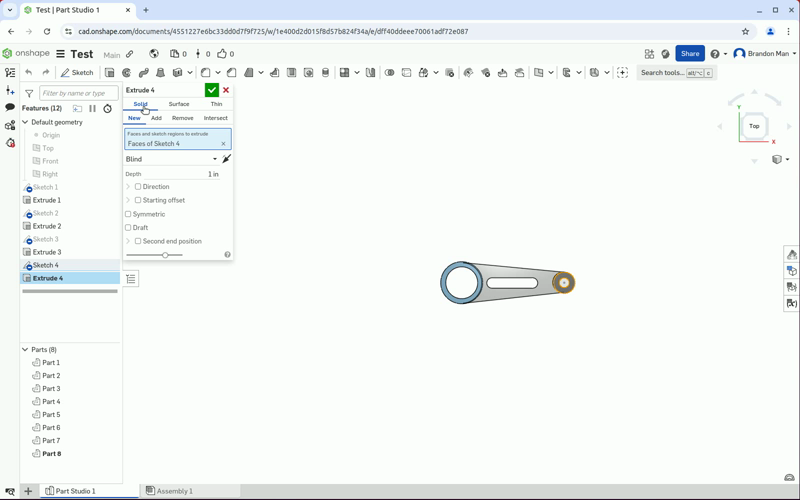
click(143, 106)
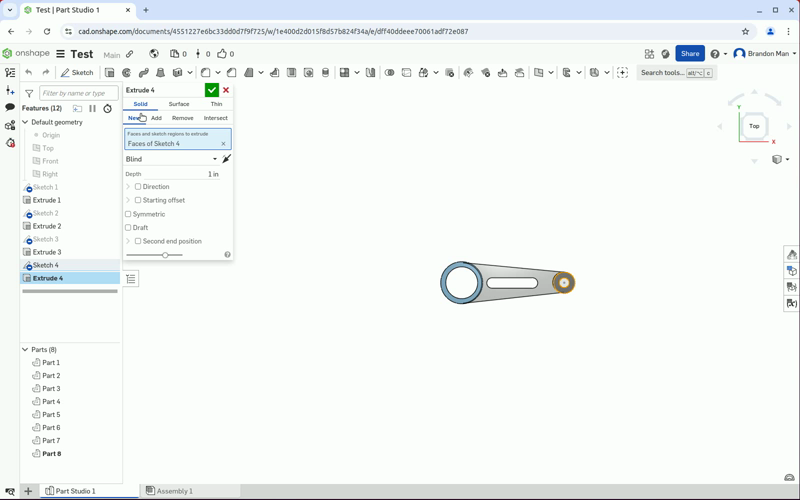
mouse_move(137, 120)
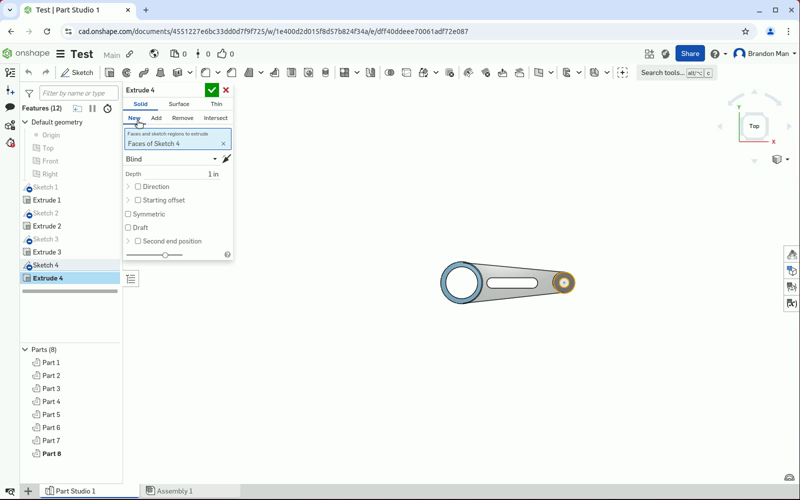
click(137, 120)
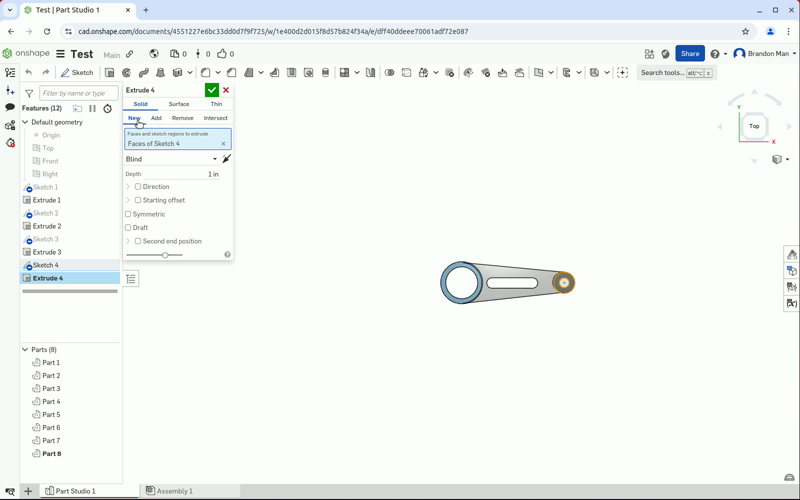
key(tab, 4)
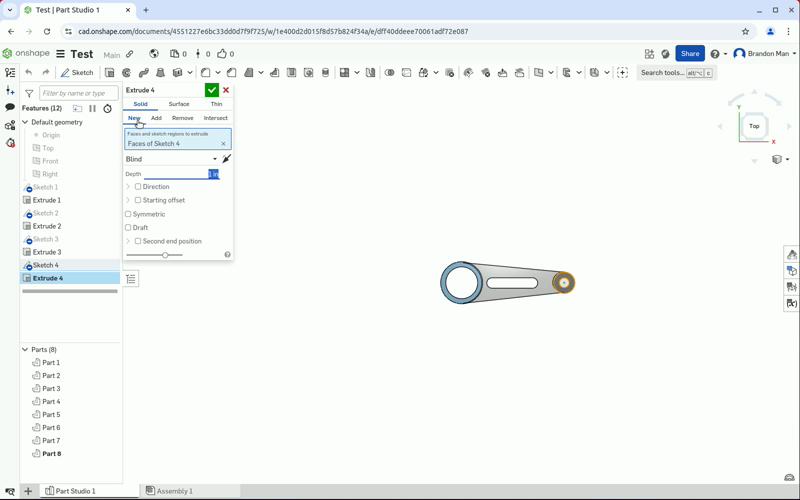
text(-0.963)
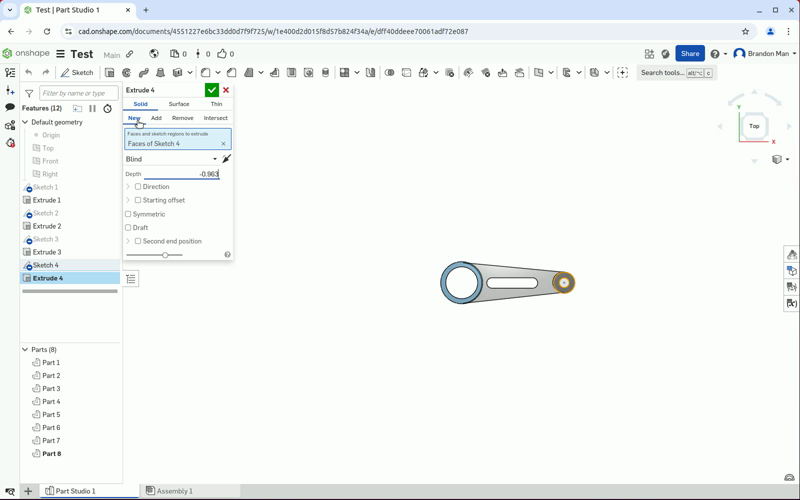
key(enter)
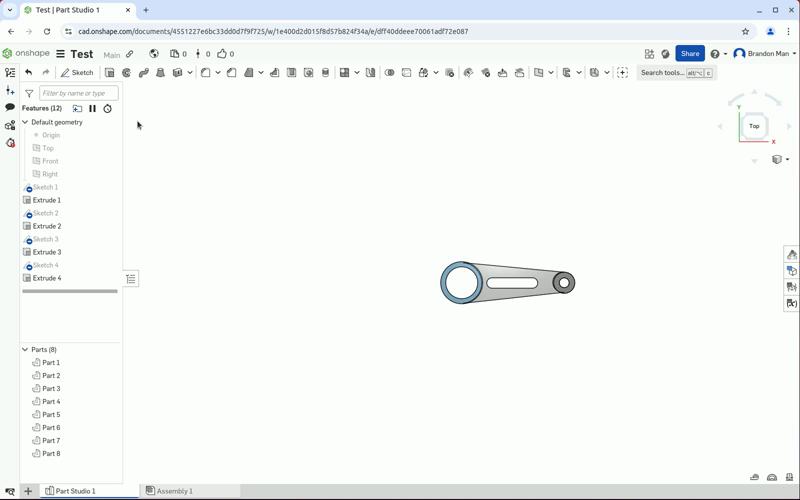
key(shift+h)
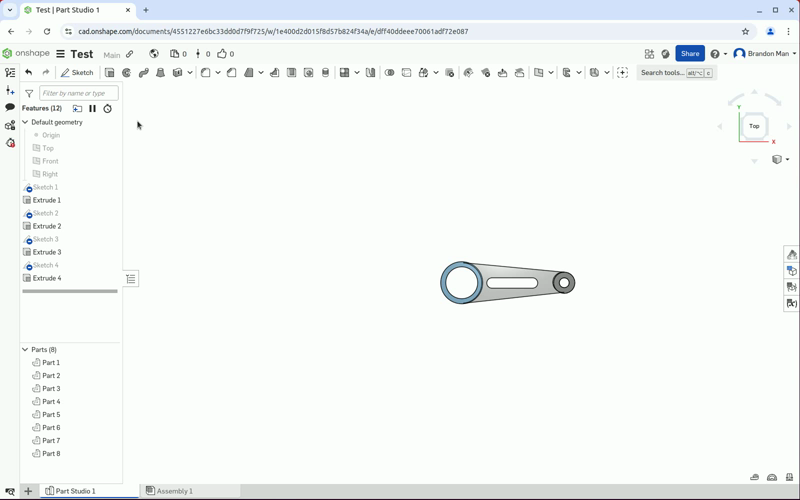
key(shift+h)
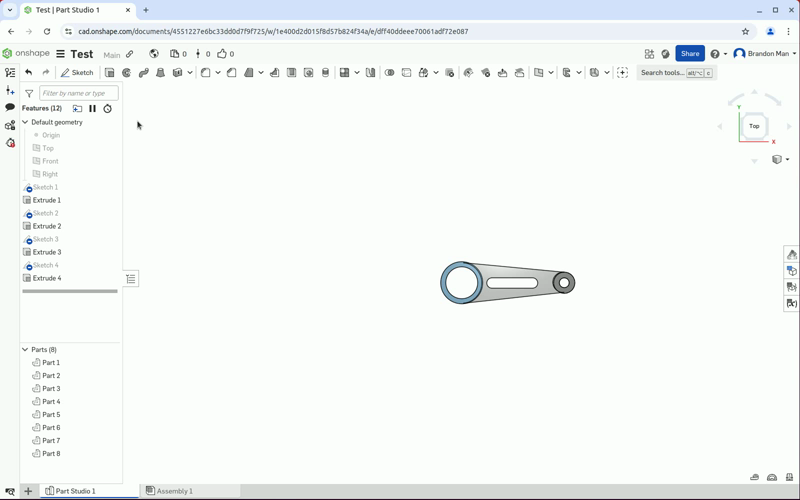
mouse_move(73, 189)
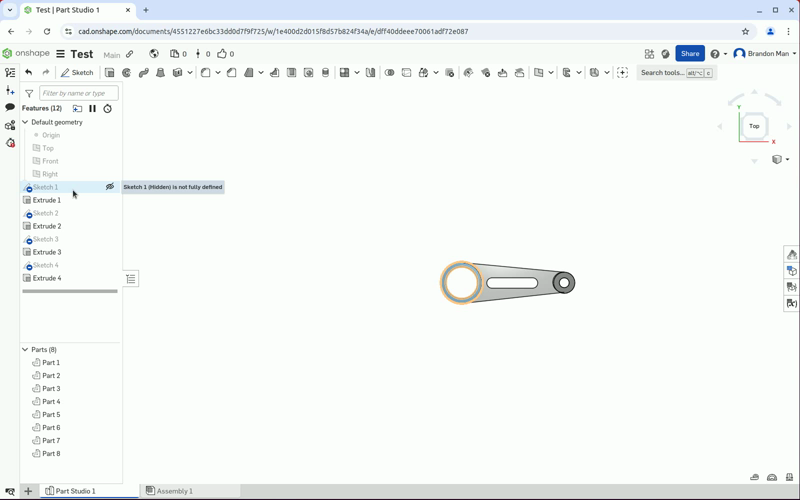
click(73, 189)
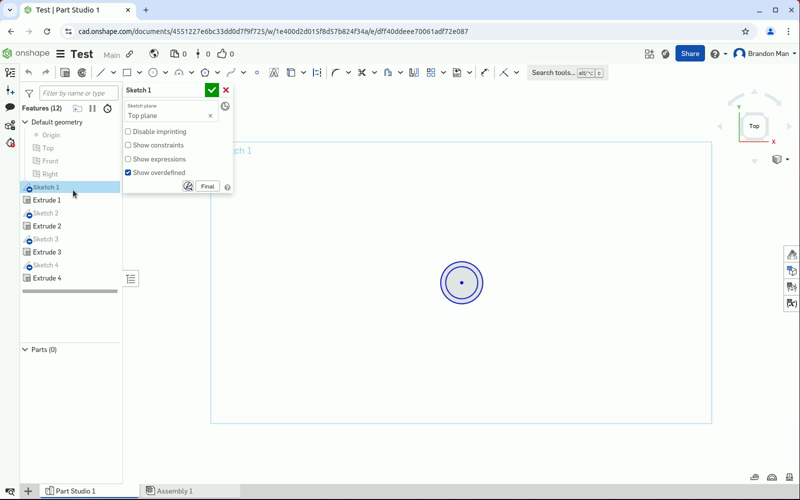
mouse_move(229, 92)
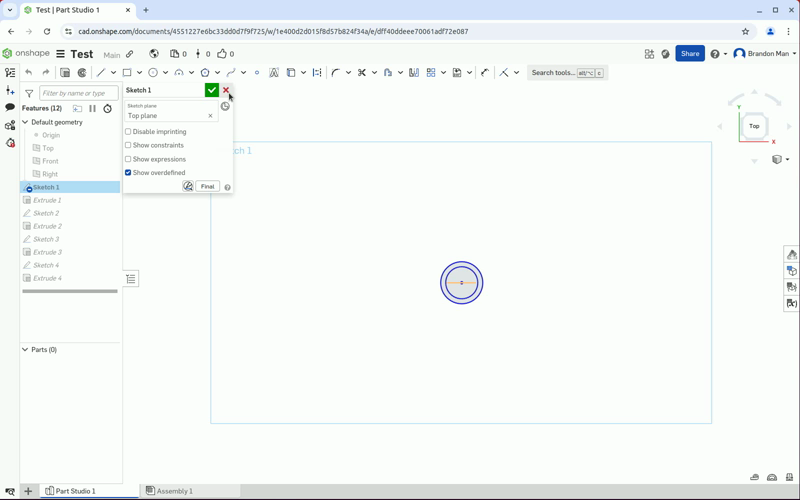
click(229, 92)
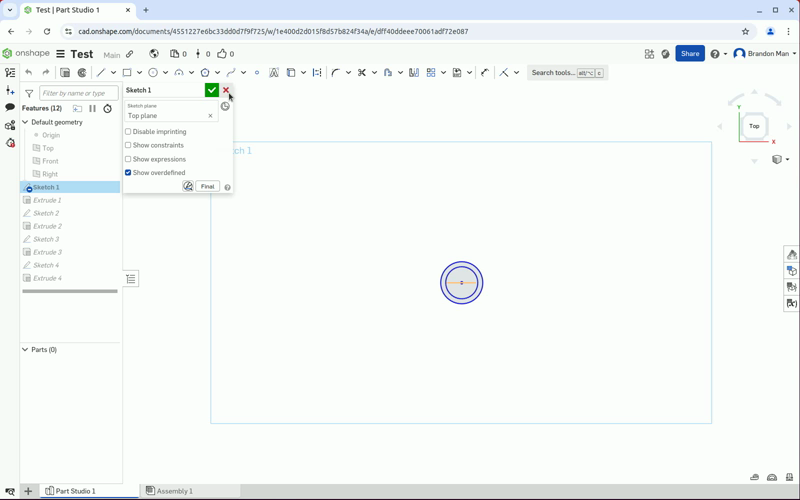
key(shift+s)
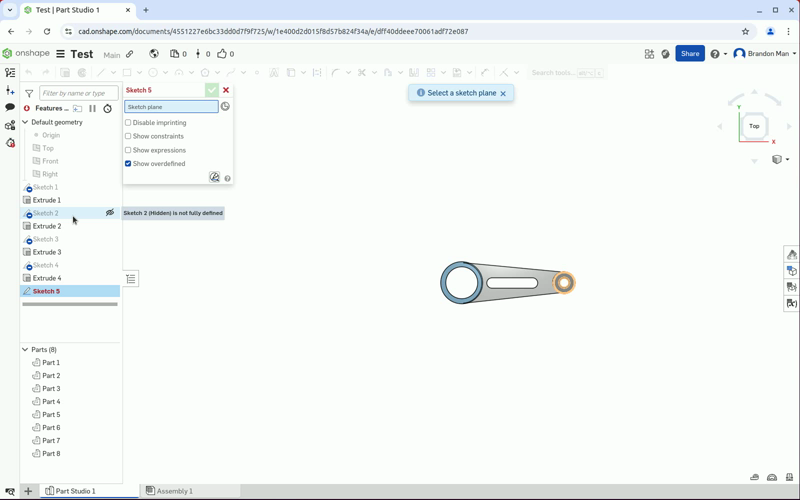
scroll(3)
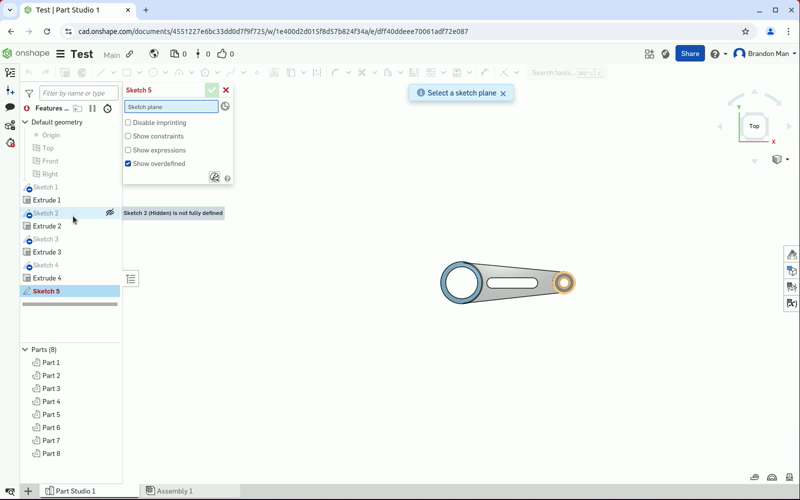
mouse_move(73, 150)
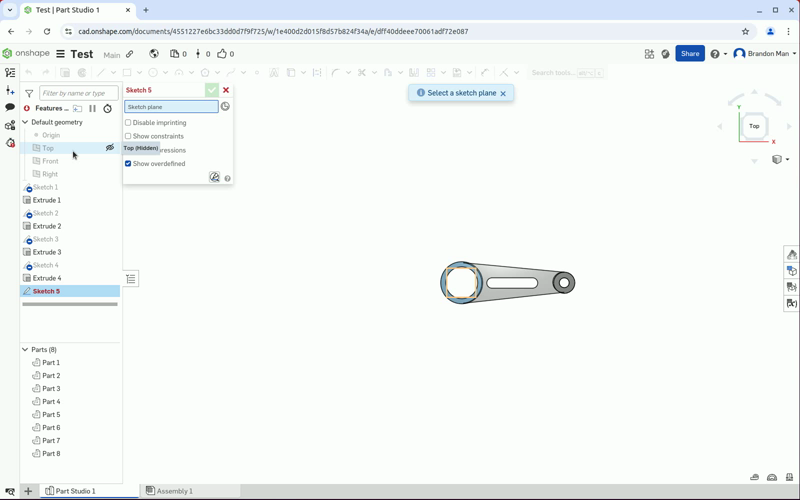
click(73, 150)
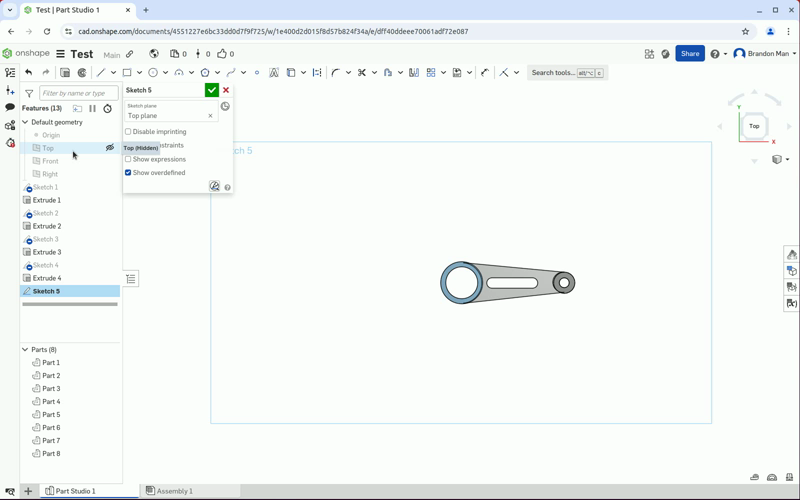
mouse_move(73, 352)
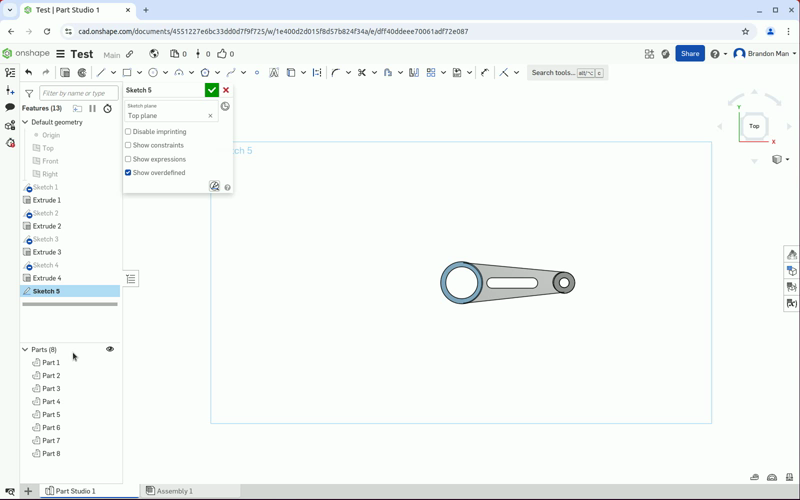
key(y)
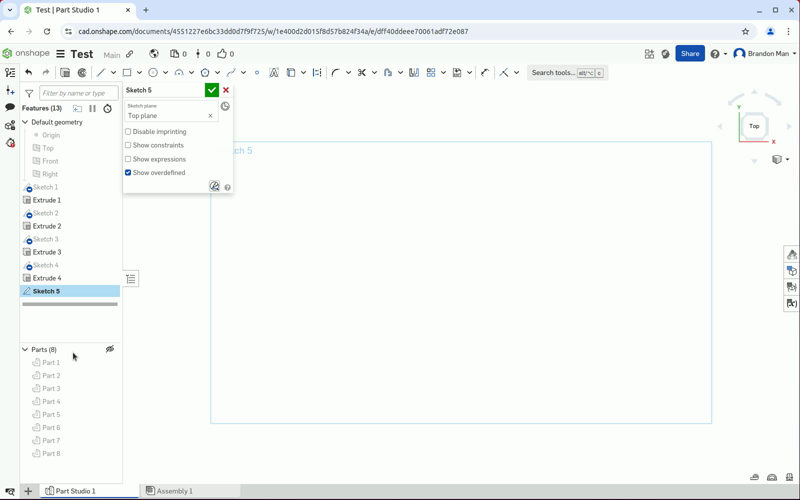
key(c)
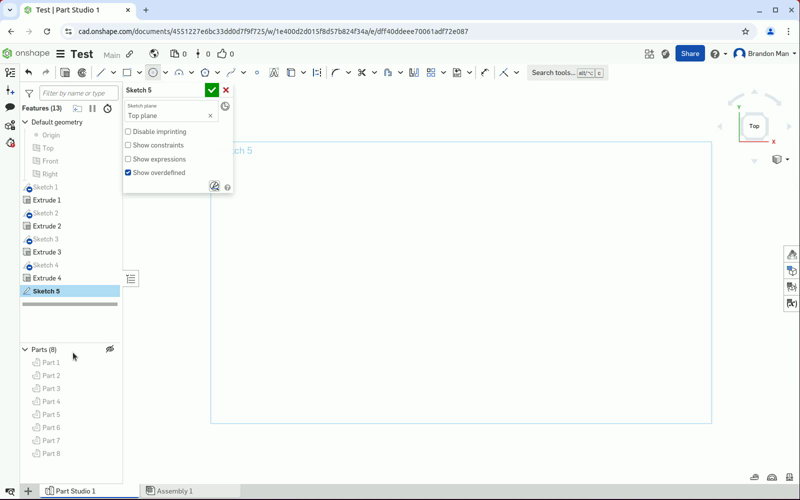
key_down(shift)
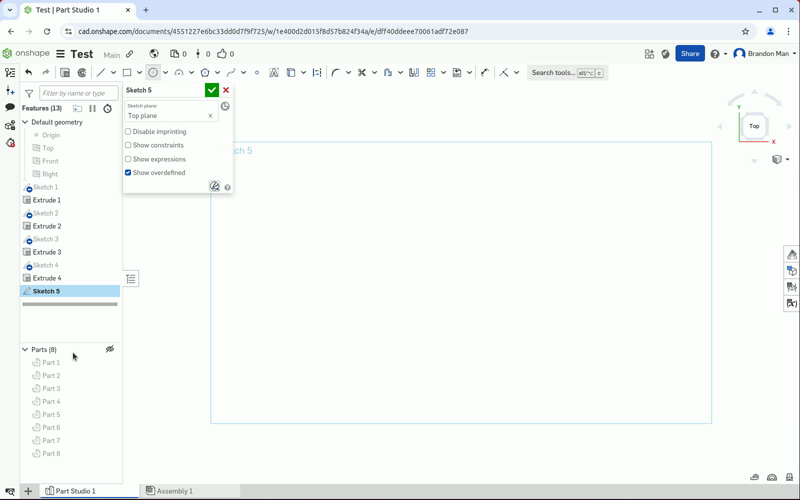
mouse_move(461, 282)
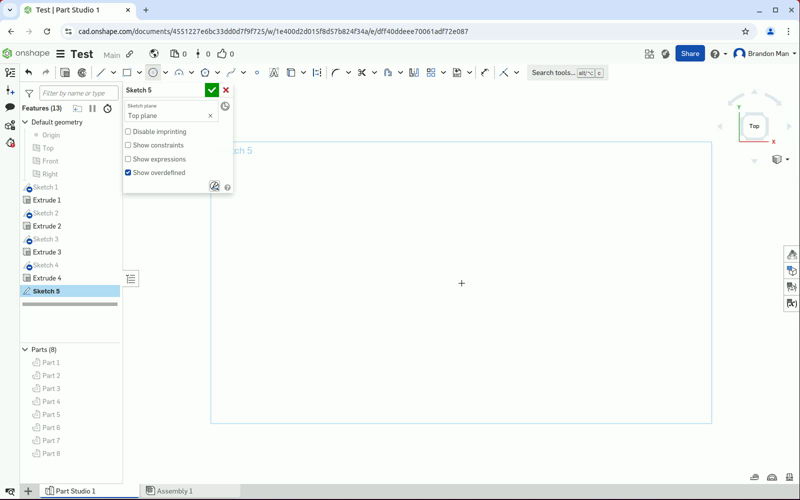
click(461, 282)
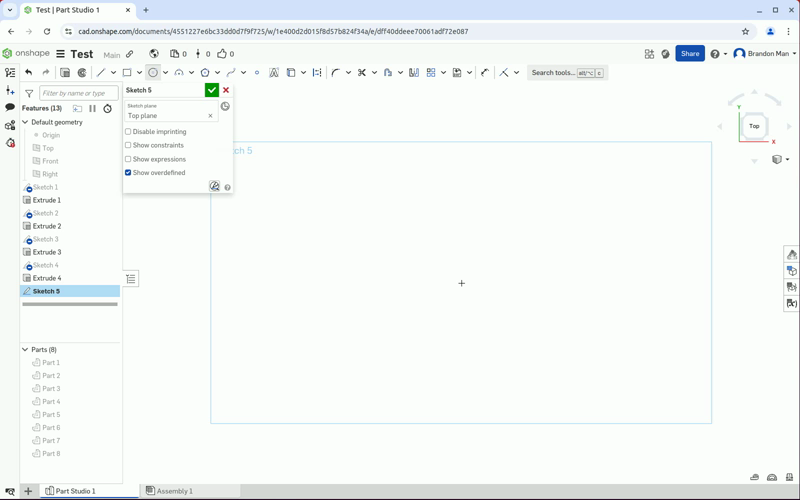
key_up(shift)
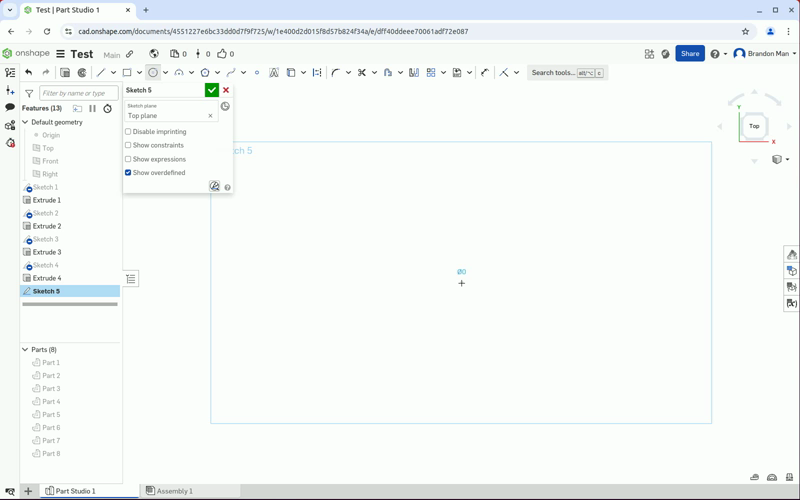
mouse_move(482, 282)
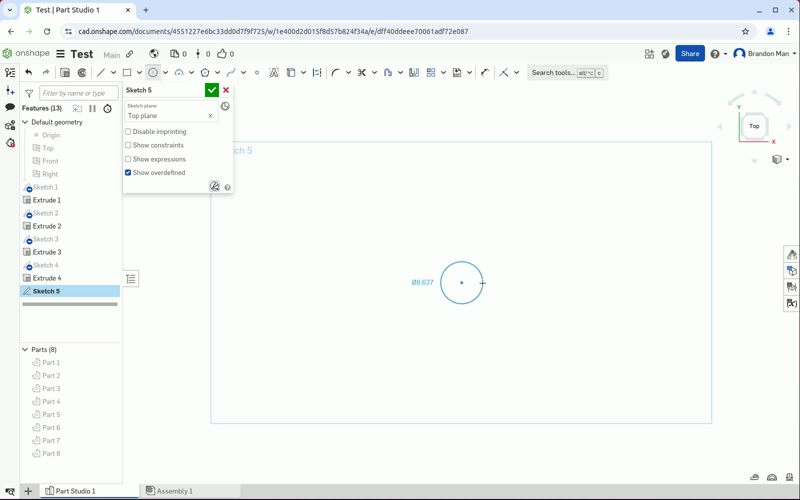
click(482, 282)
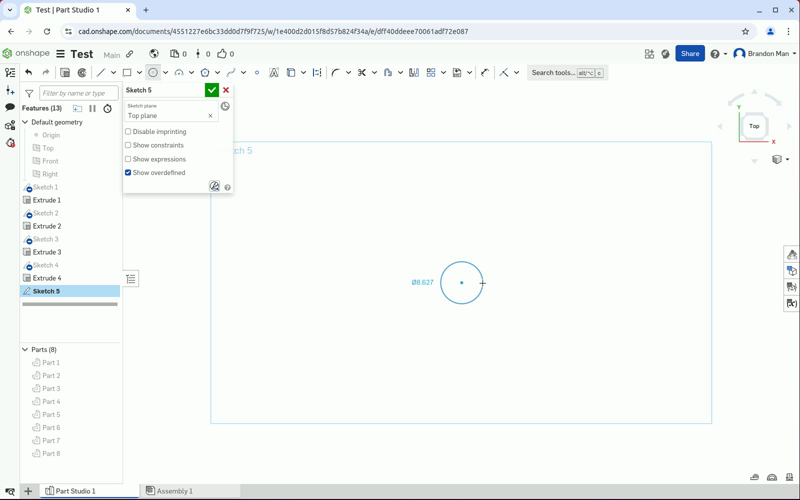
key(esc)
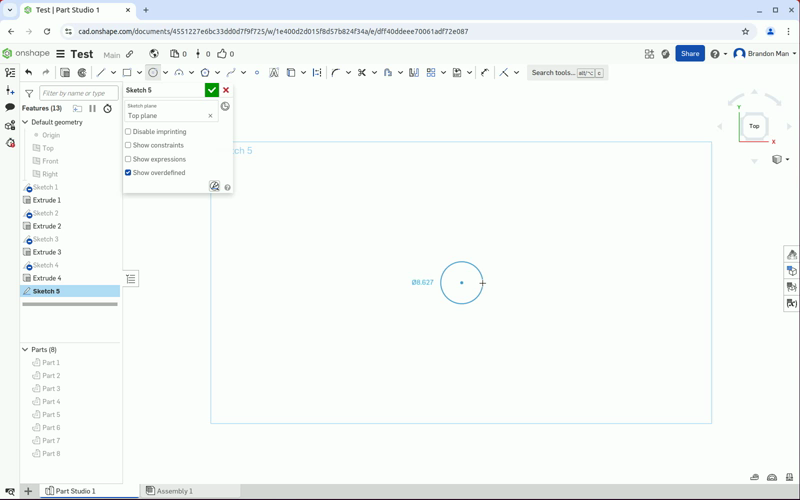
key(c)
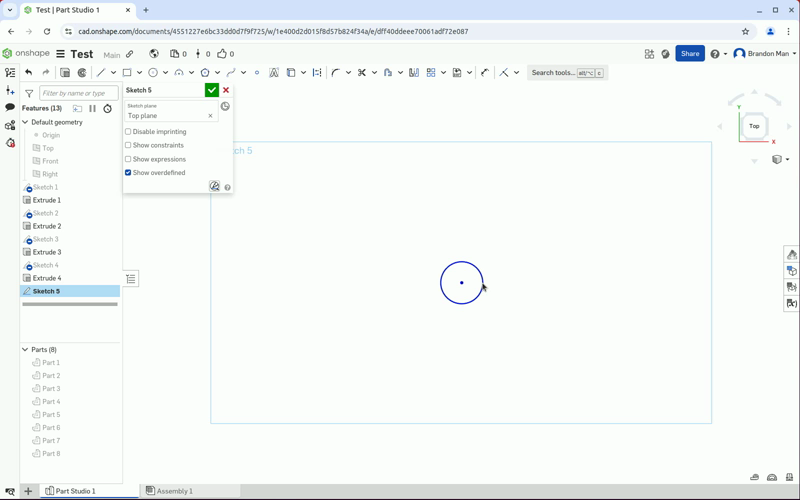
key_down(shift)
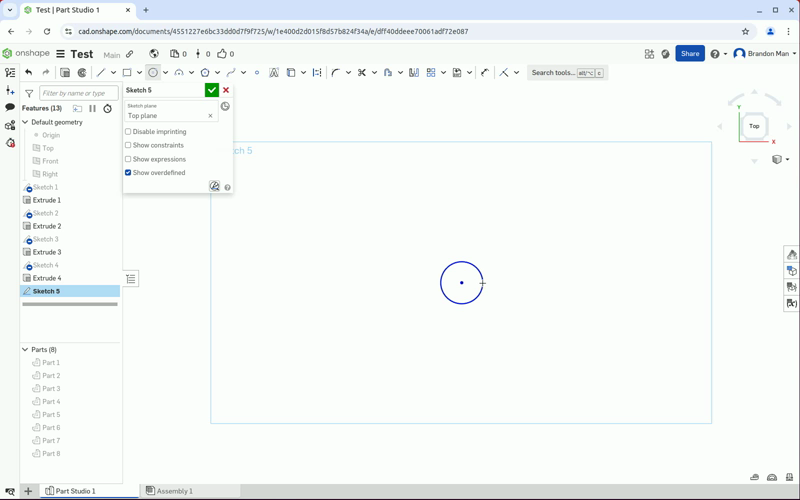
mouse_move(461, 282)
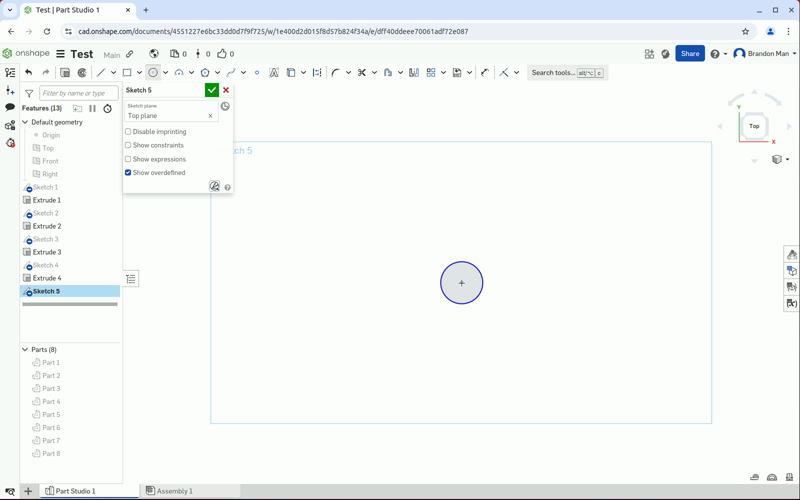
click(461, 282)
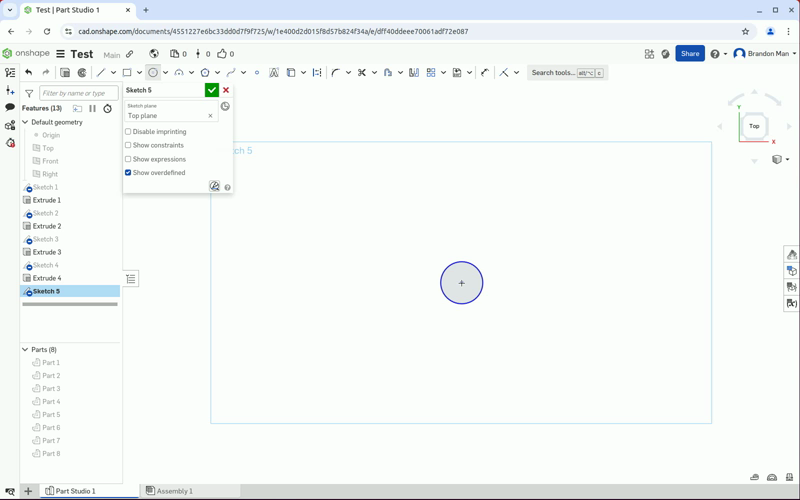
key_up(shift)
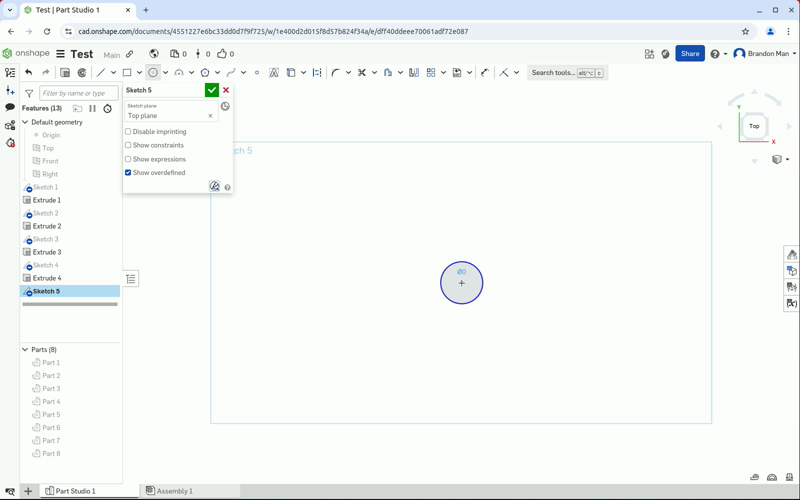
mouse_move(477, 282)
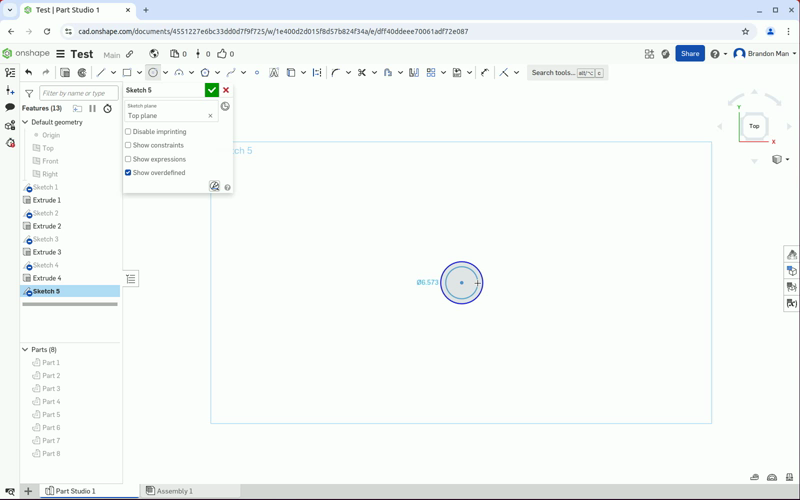
click(477, 282)
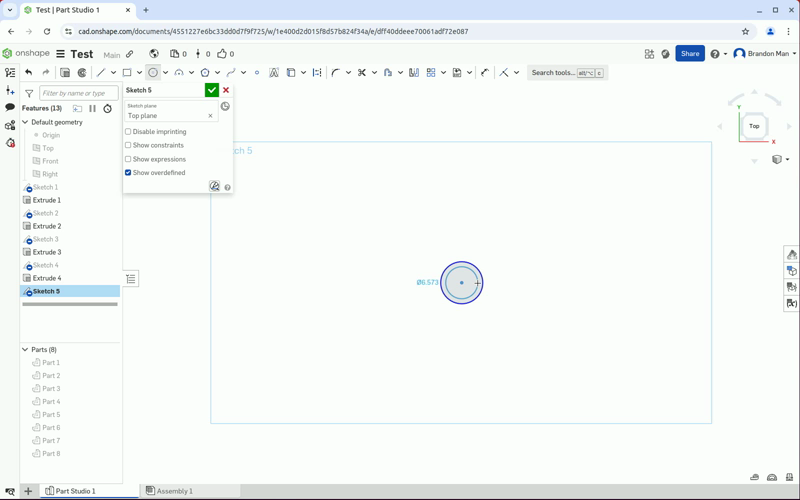
key(esc)
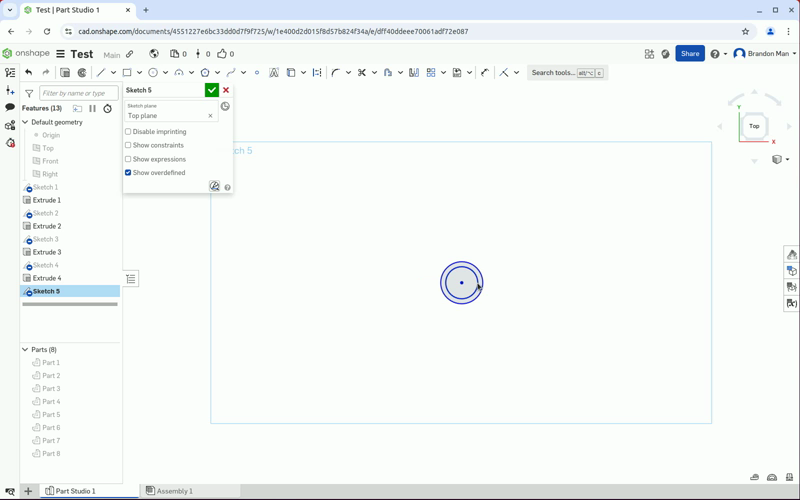
mouse_move(461, 299)
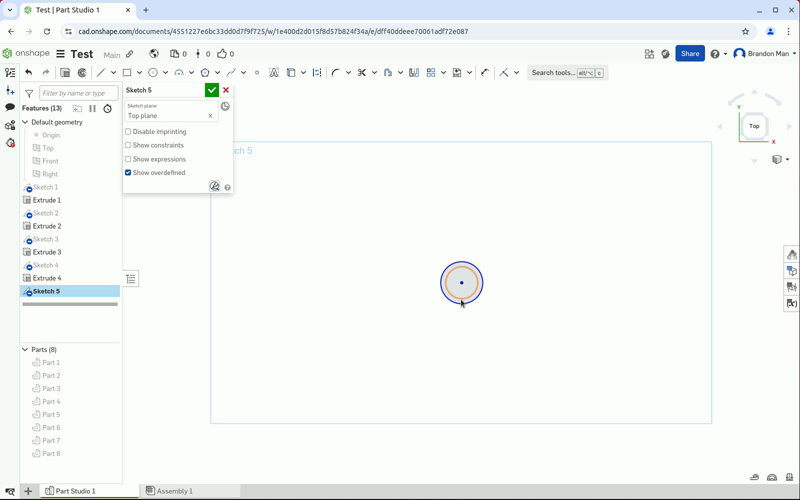
scroll(6)
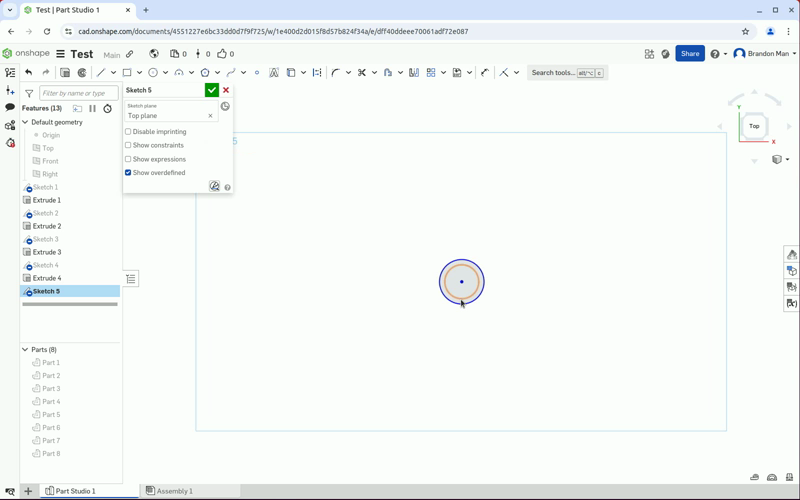
scroll(6)
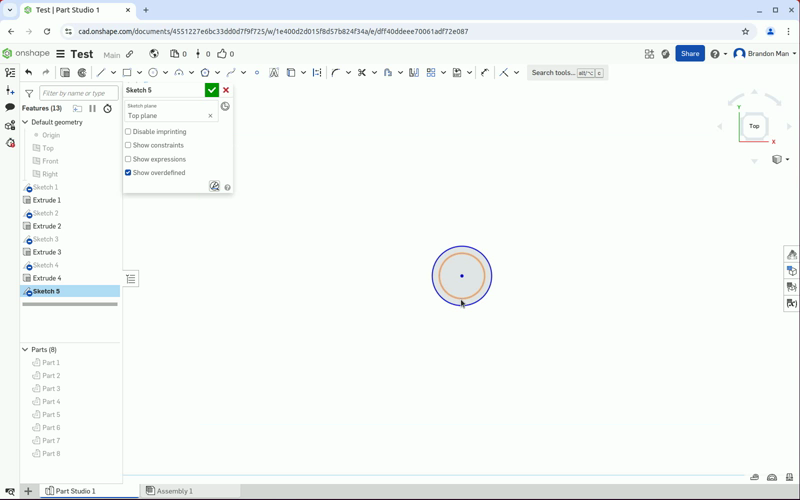
scroll(6)
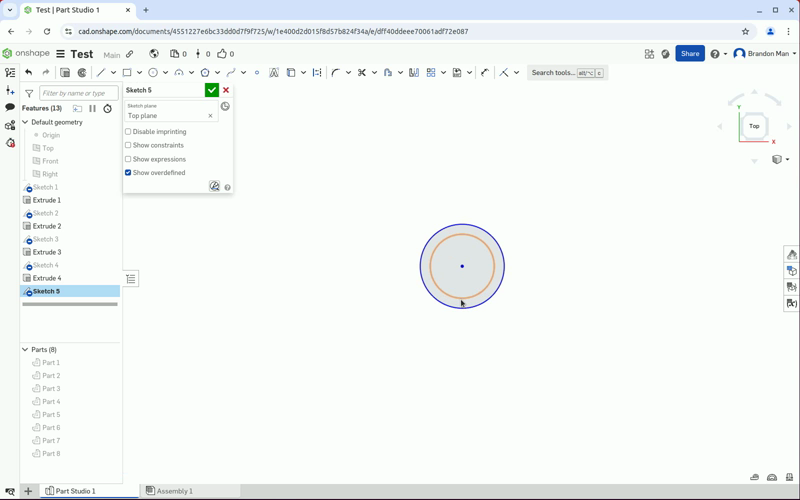
scroll(6)
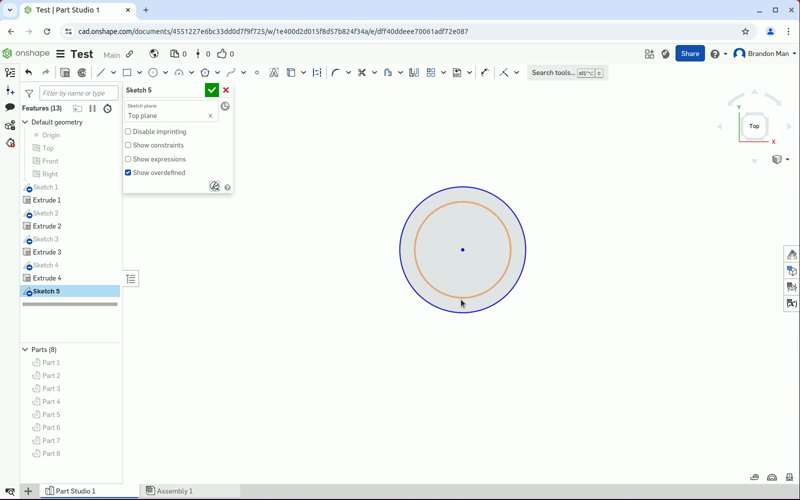
scroll(6)
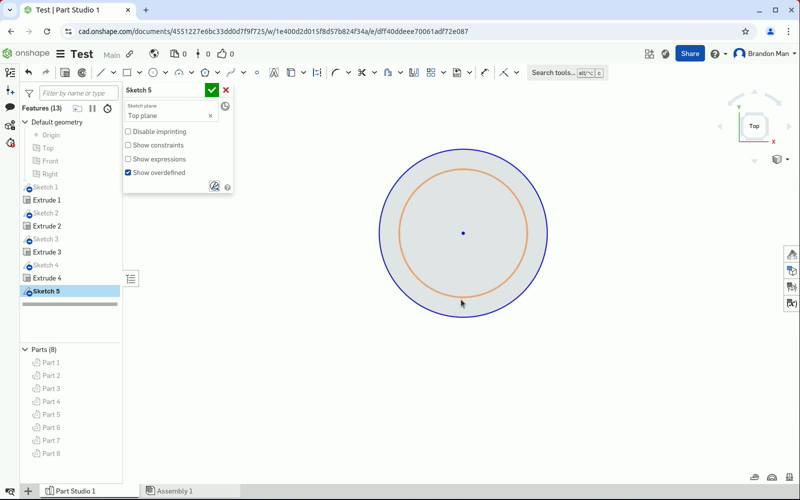
scroll(6)
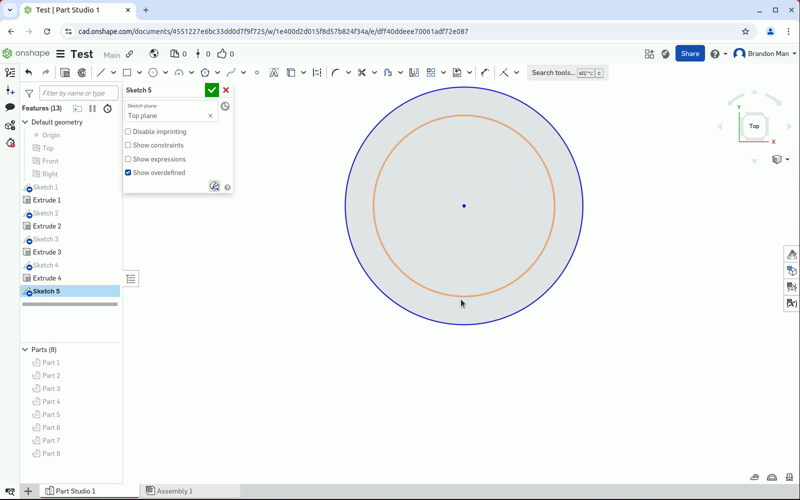
scroll(6)
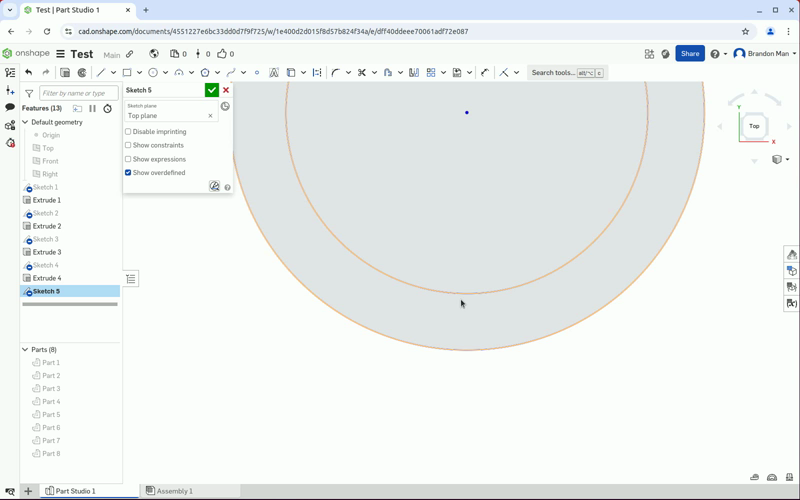
click(461, 299)
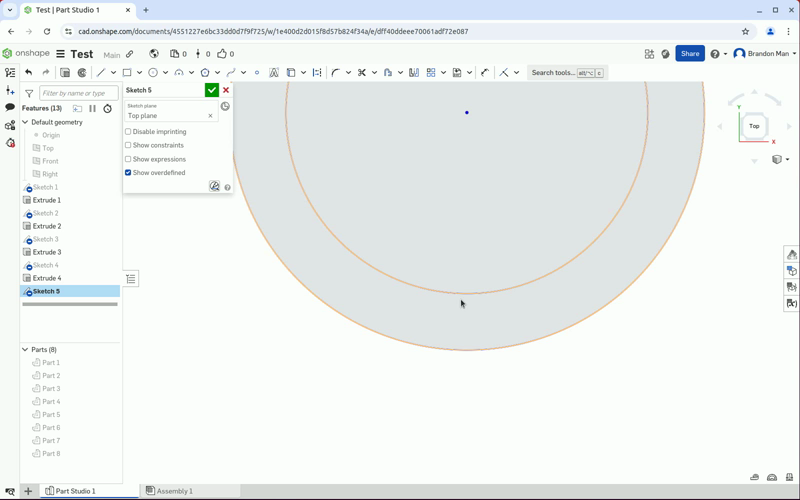
scroll(-6)
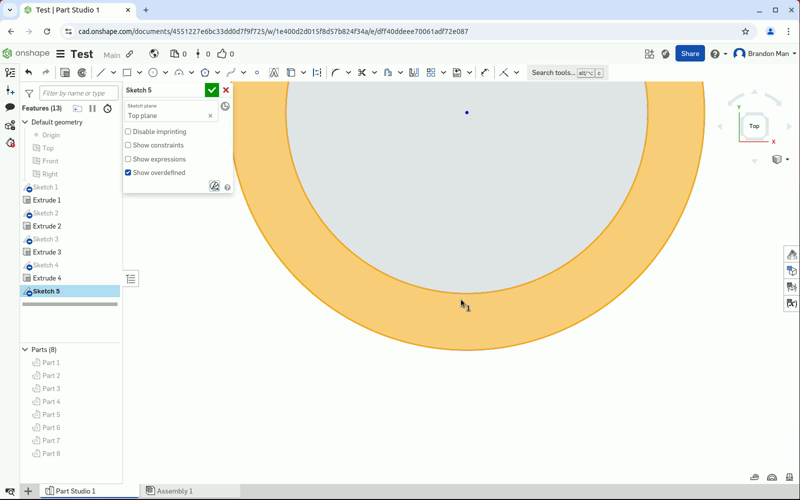
scroll(-6)
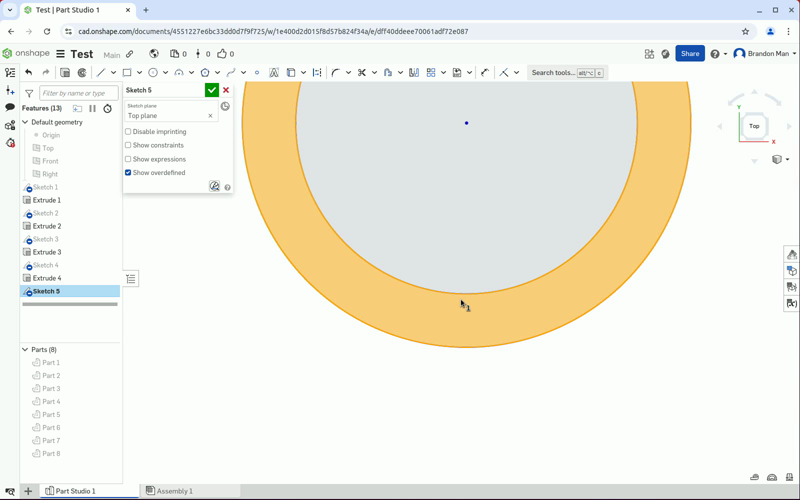
scroll(-6)
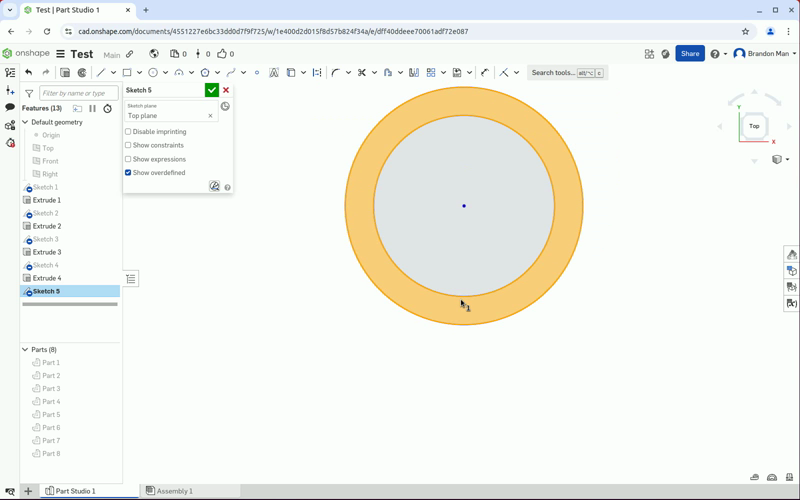
scroll(-6)
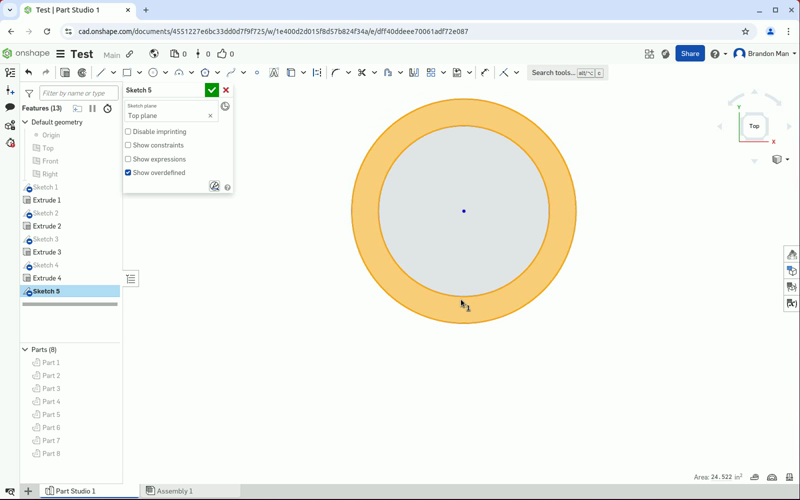
scroll(-6)
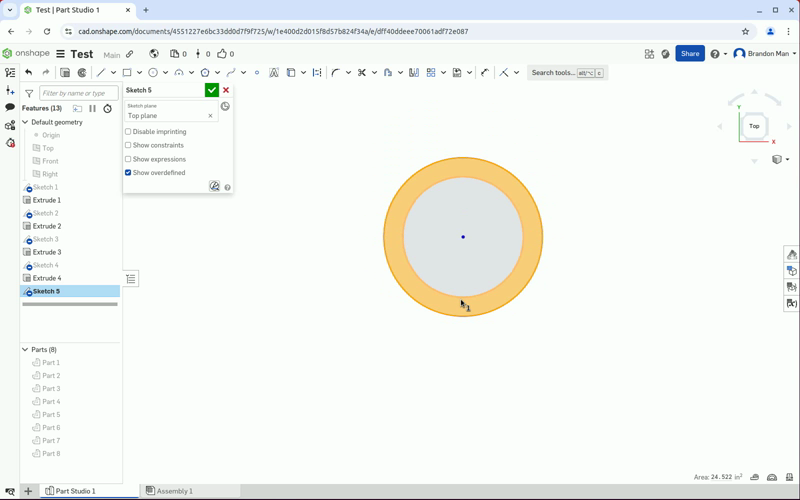
scroll(-6)
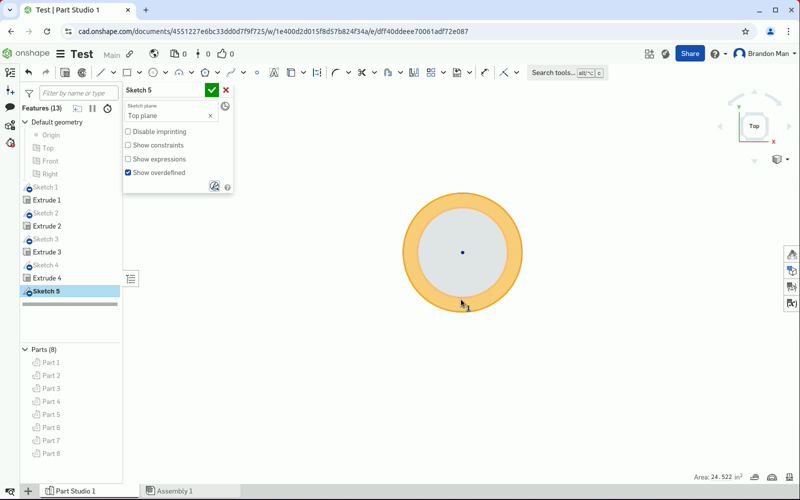
scroll(-6)
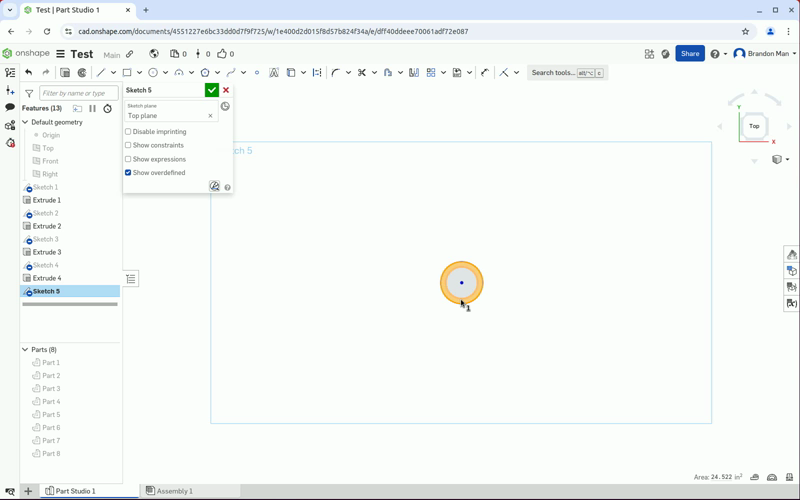
mouse_move(73, 352)
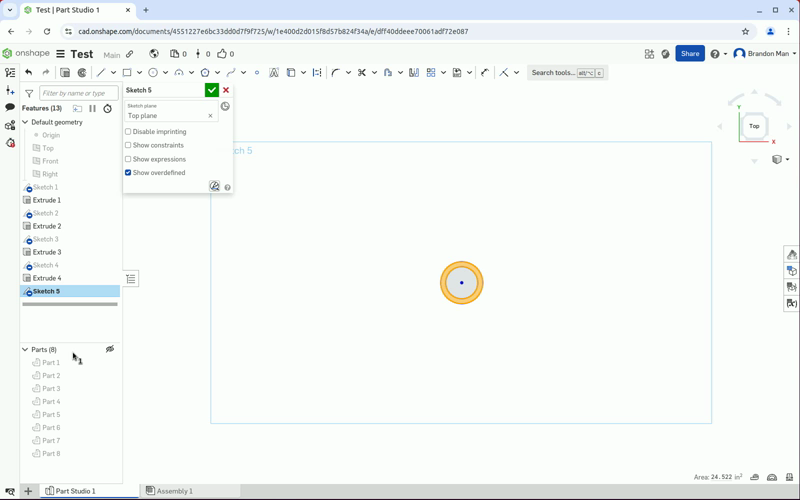
key(shift+y)
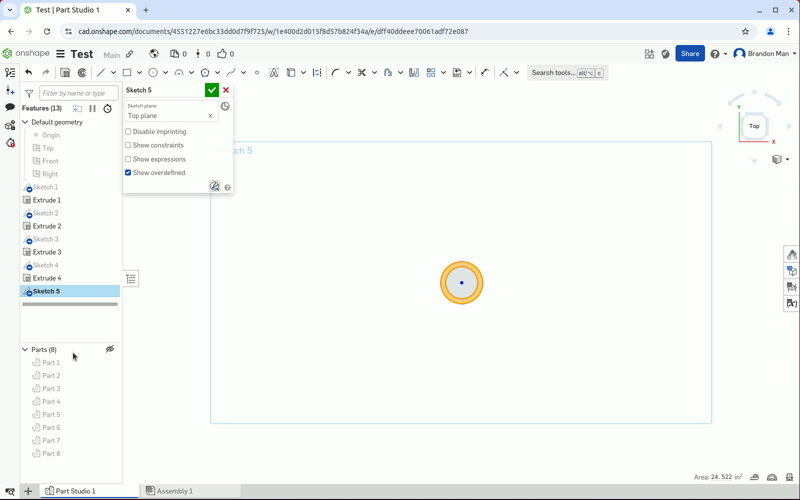
key(shift+e)
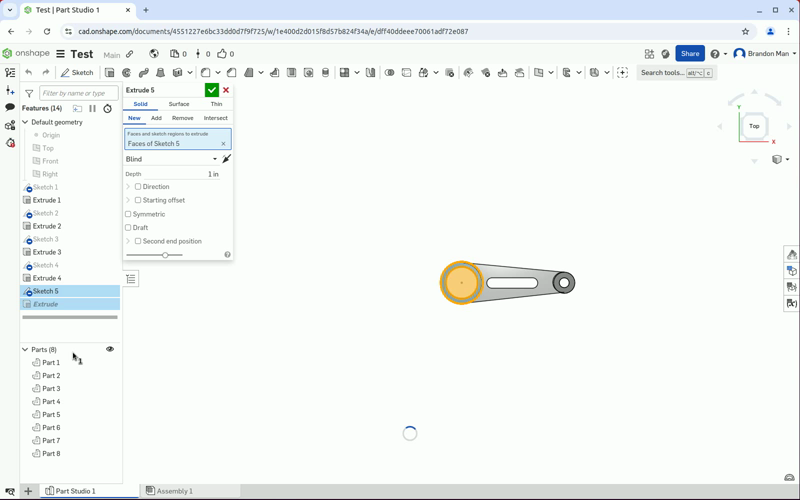
mouse_move(143, 106)
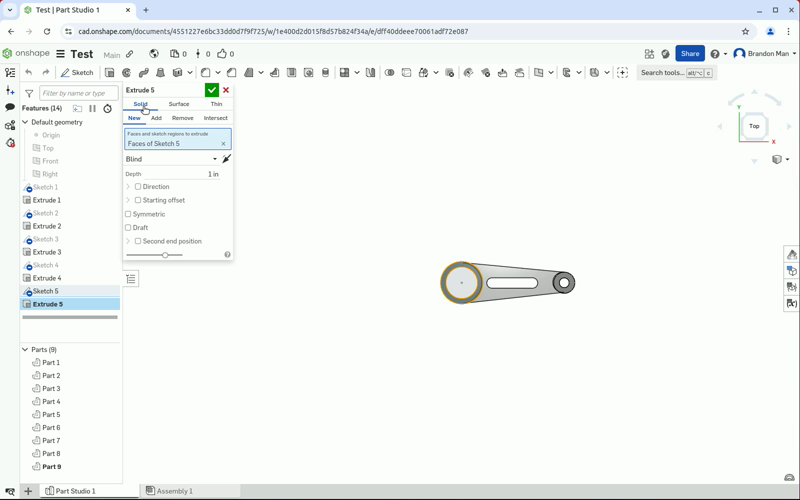
click(143, 106)
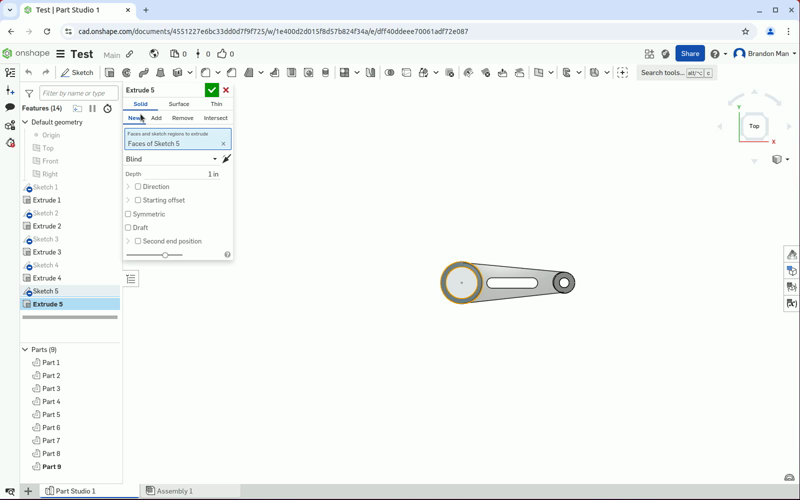
mouse_move(137, 120)
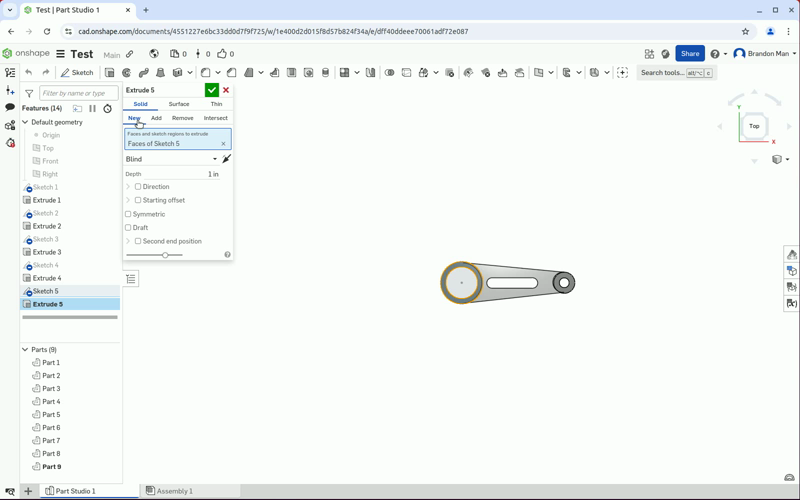
click(137, 120)
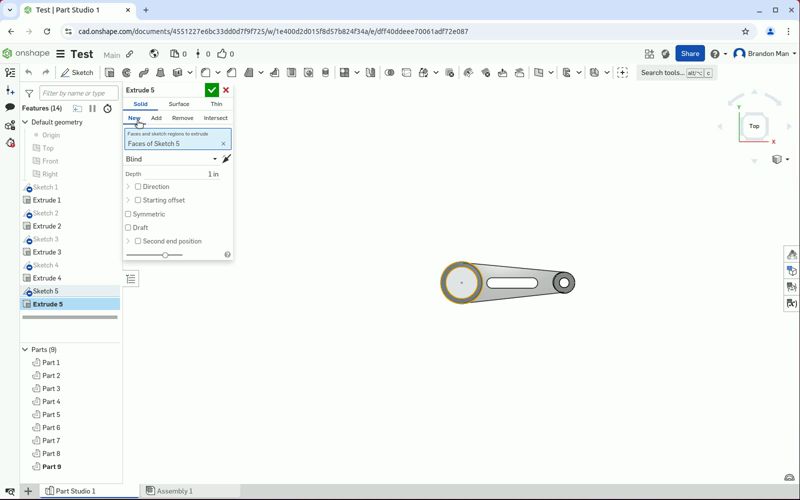
key(tab, 4)
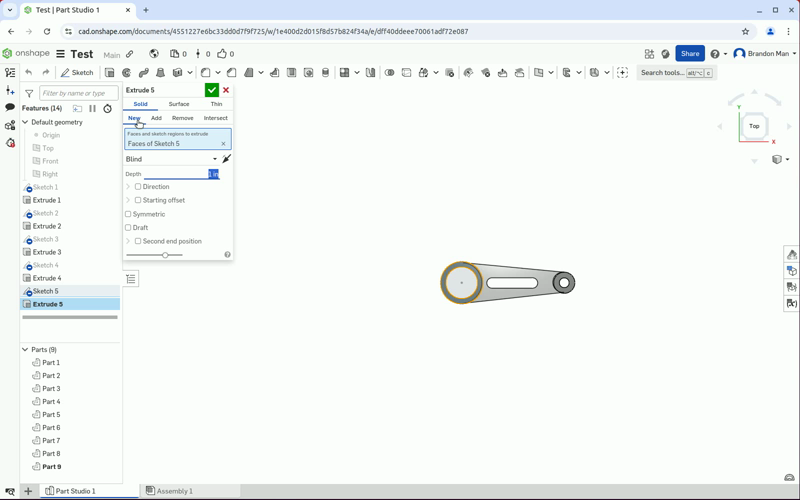
text(-2.166)
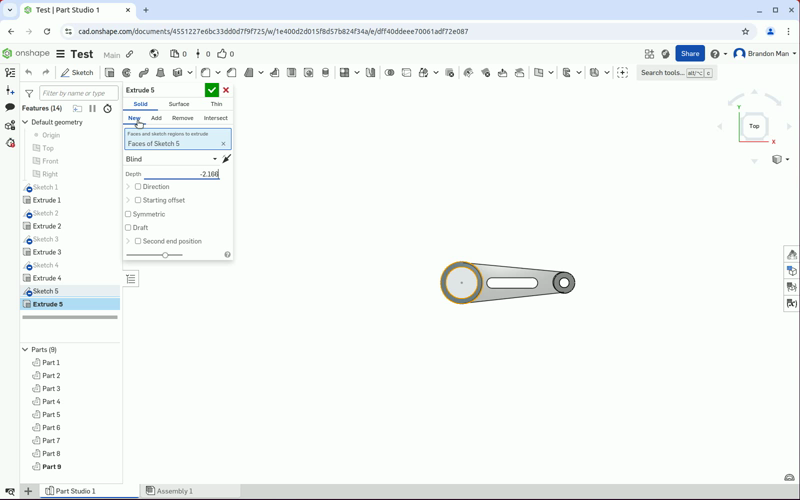
key(enter)
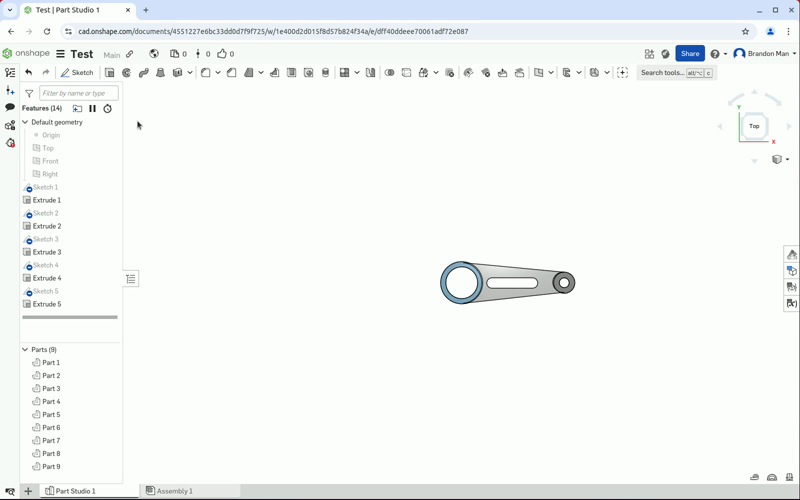
key(shift+h)
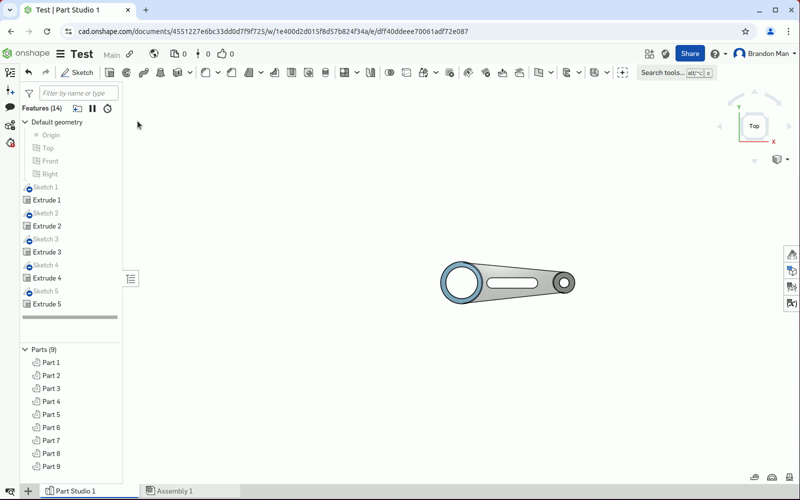
key(shift+h)
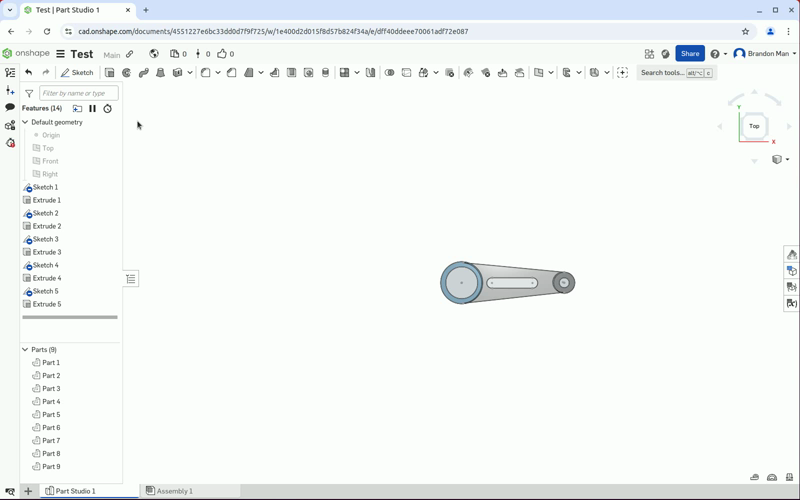
key(shift+7)
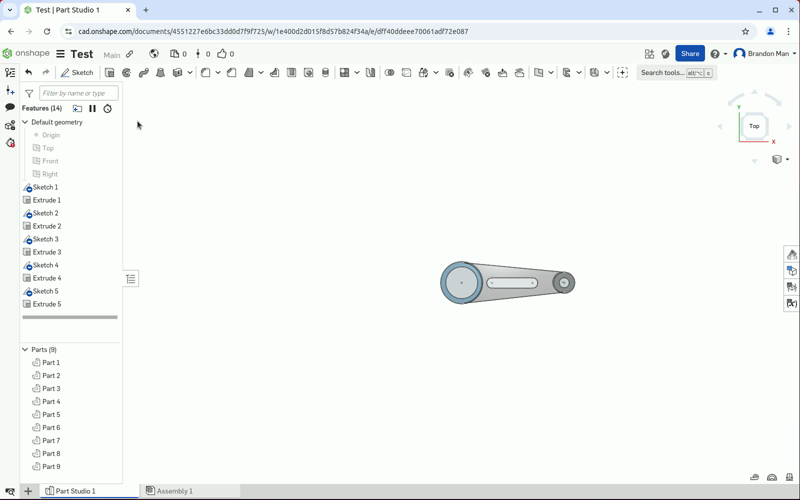
key(up, 3)
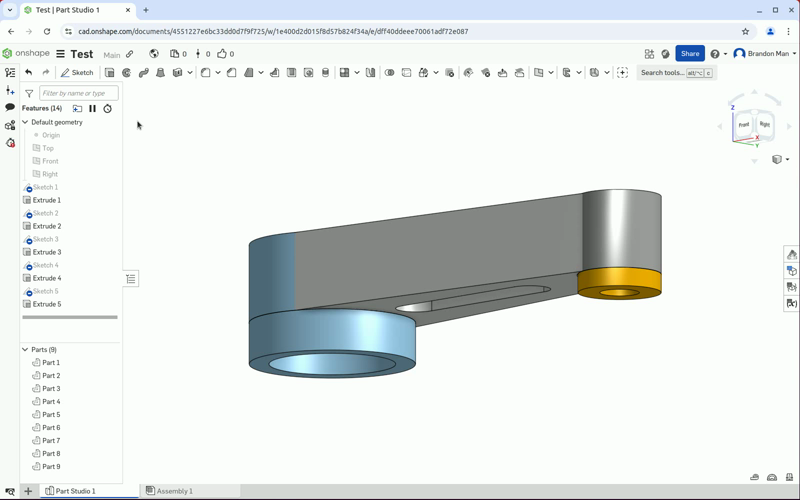
key(left, 3)
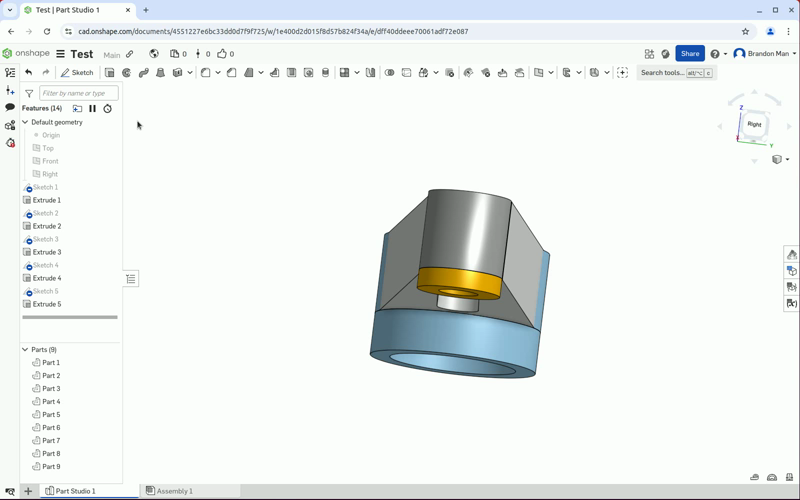
key(right, 3)
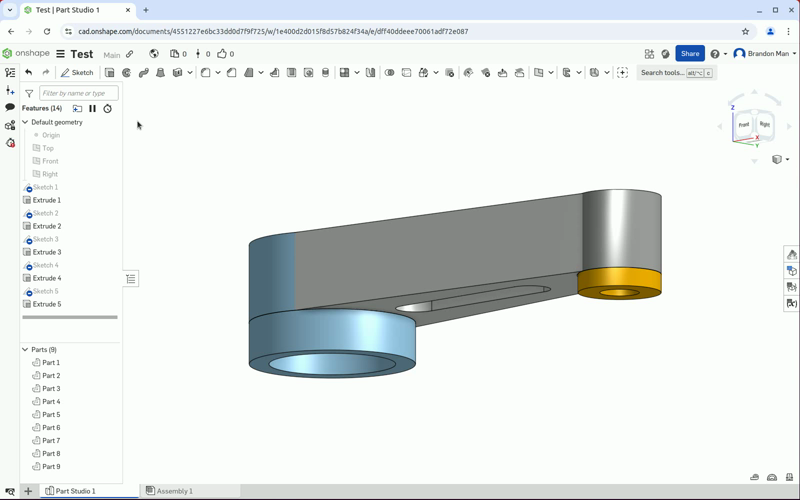
key(down, 3)
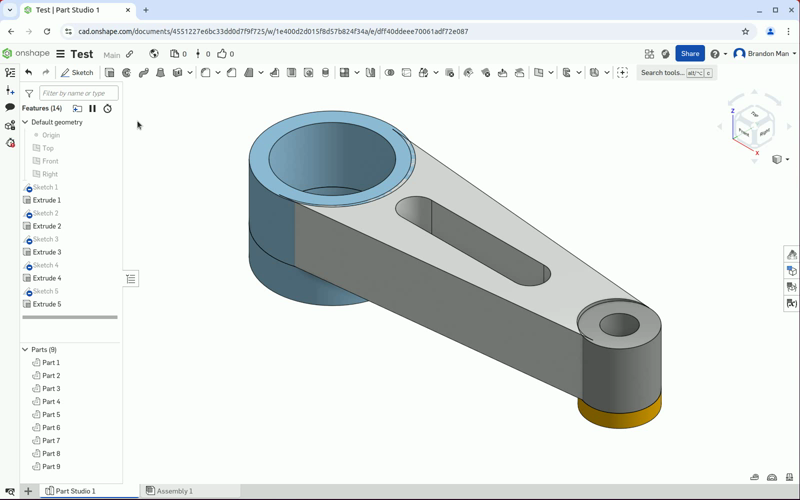
mouse_move(73, 189)
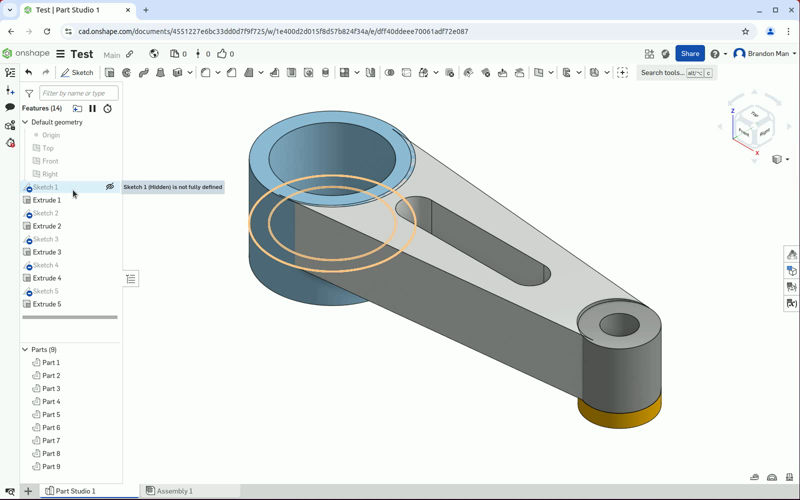
click(73, 189)